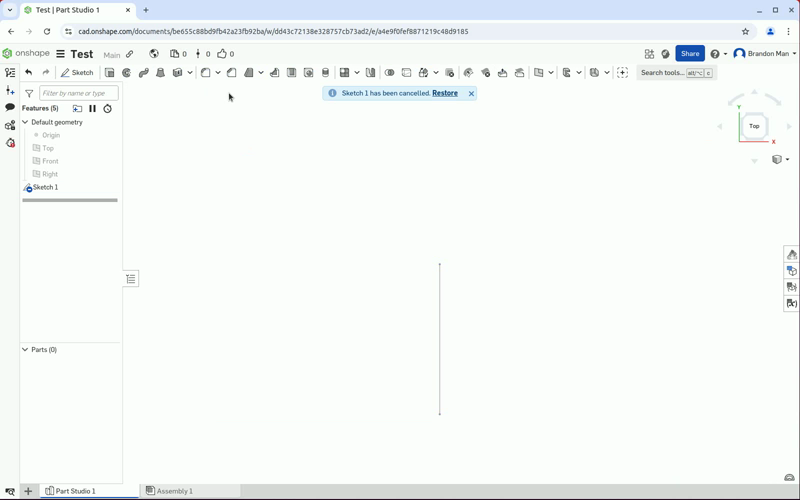
key(shift+h)
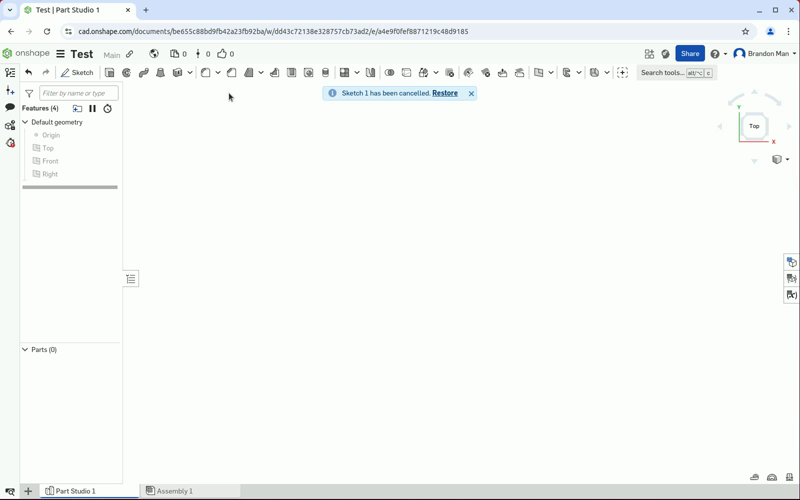
mouse_move(73, 352)
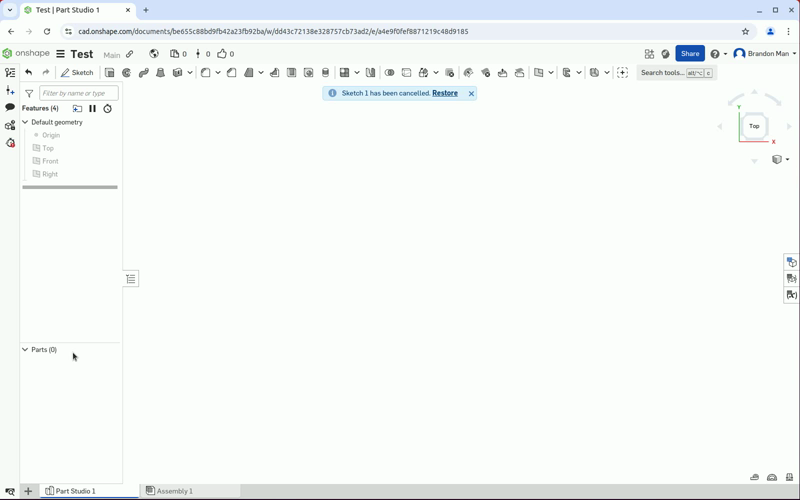
key(y)
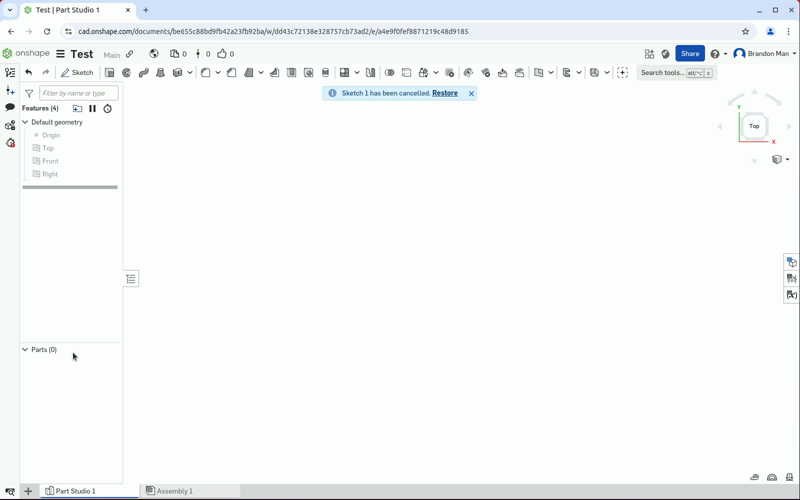
key(shift+p)
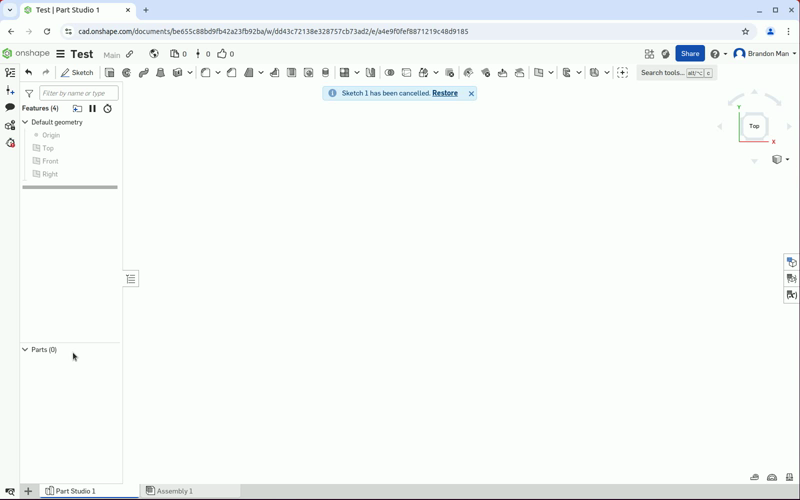
key(space)
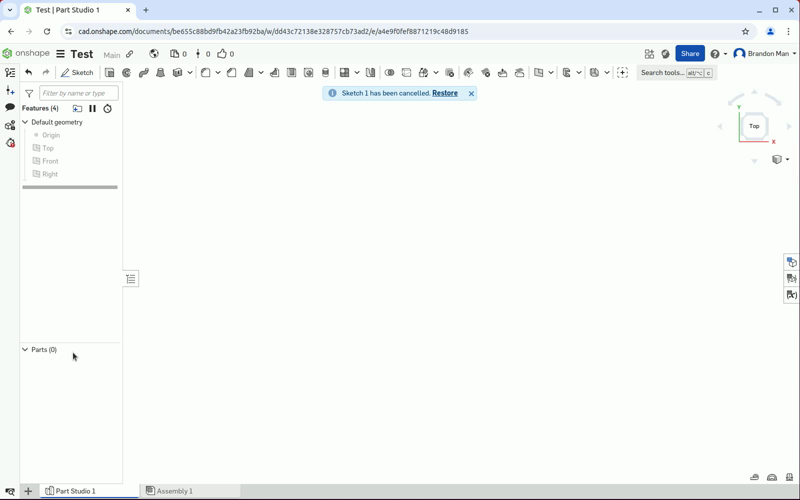
key_down(shift)
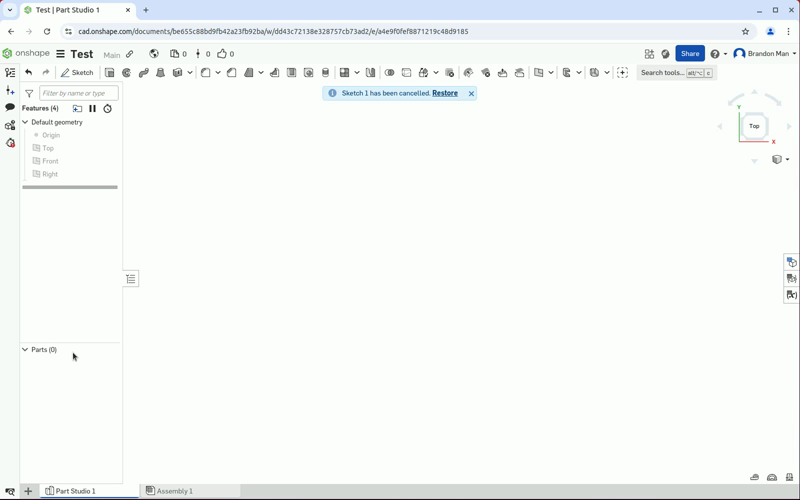
key(up)
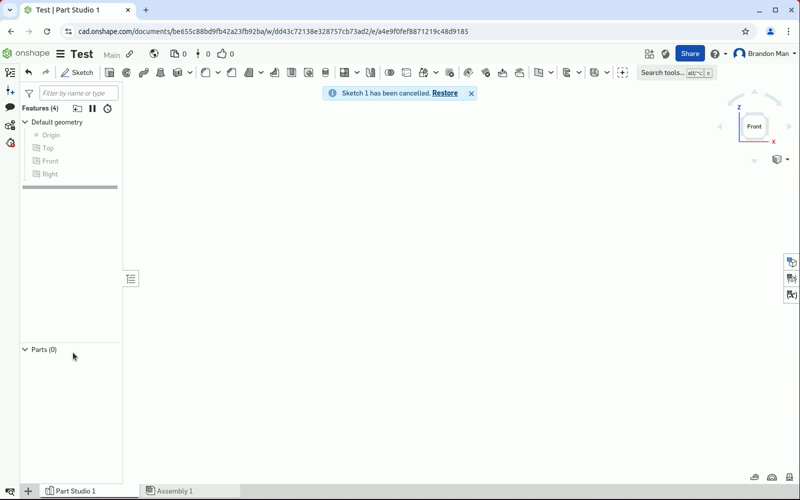
key_up(shift)
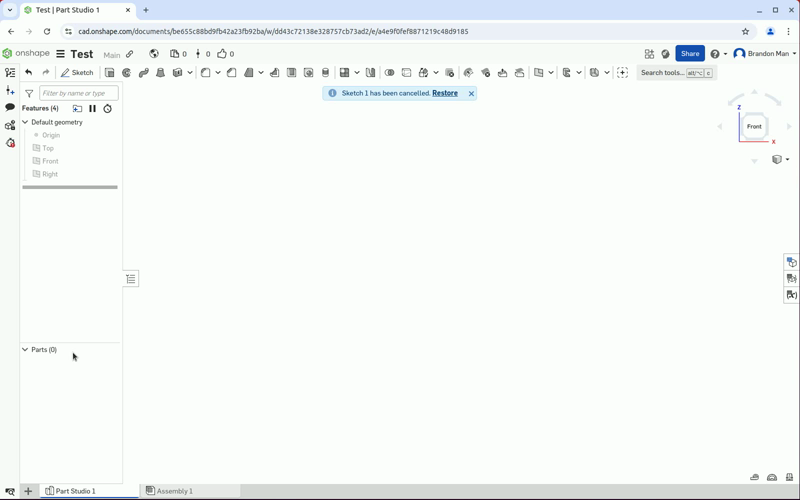
key(space)
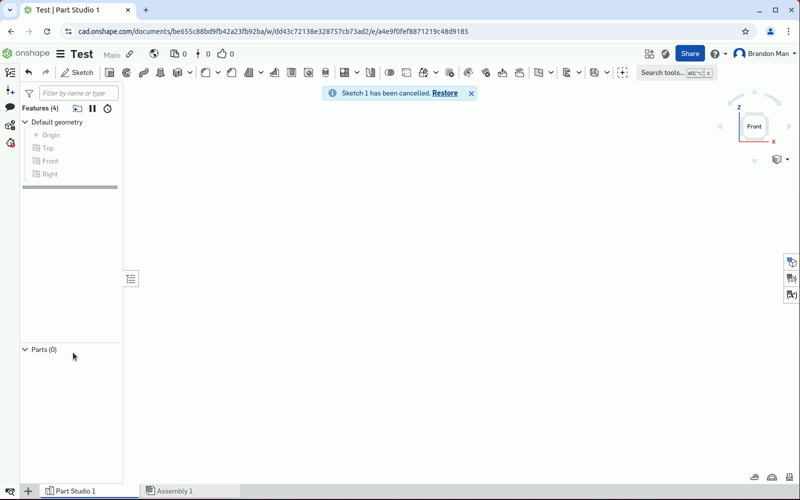
key_down(shift)
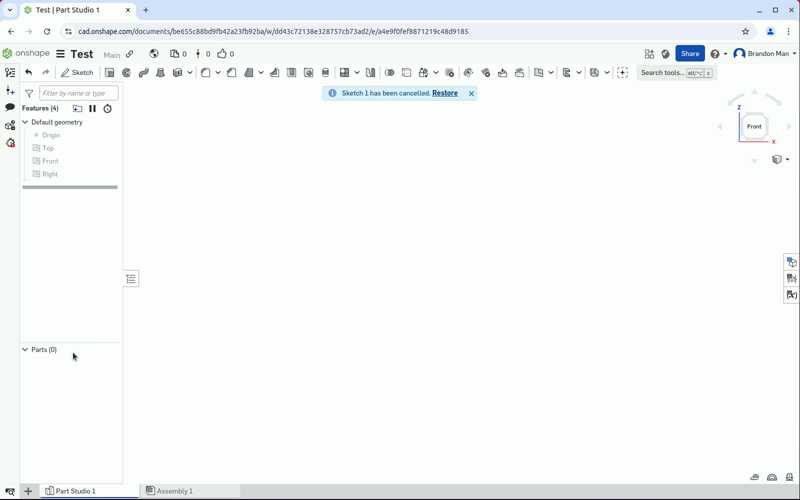
key(left)
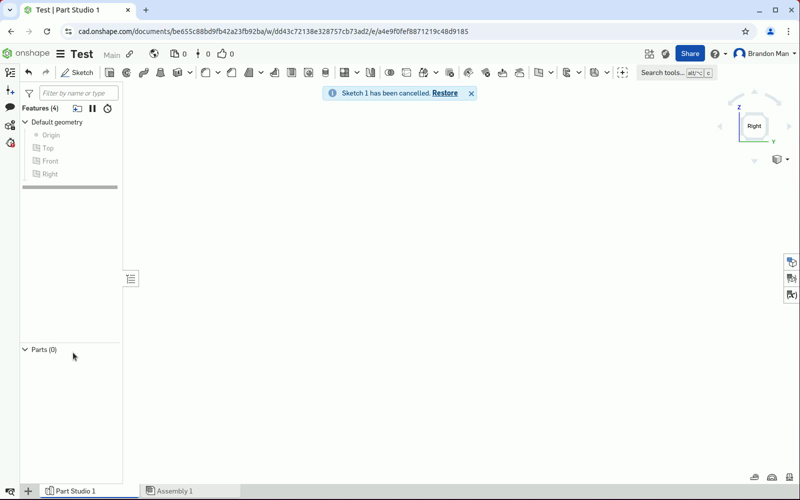
key_up(shift)
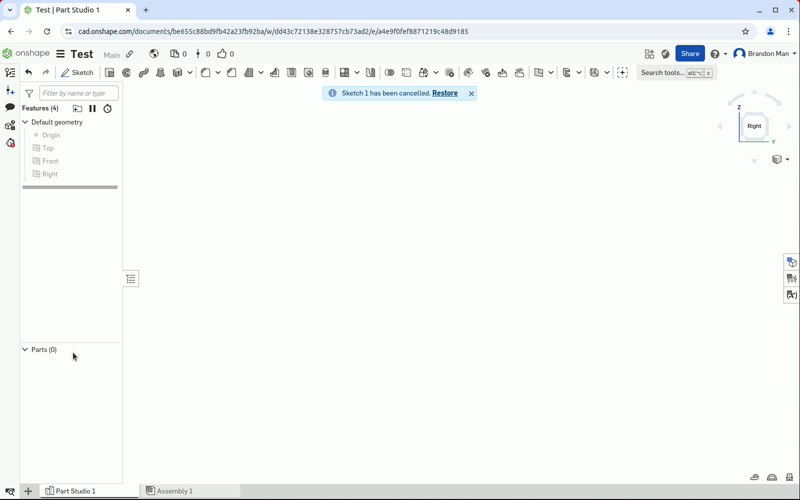
mouse_move(73, 352)
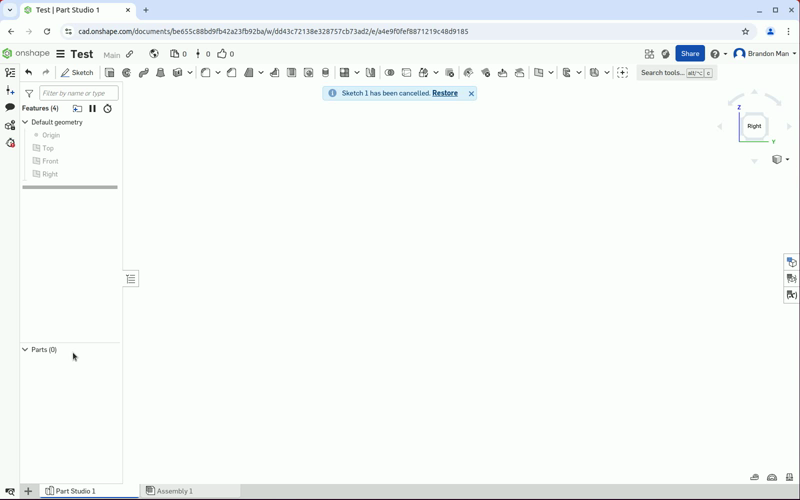
key(shift+y)
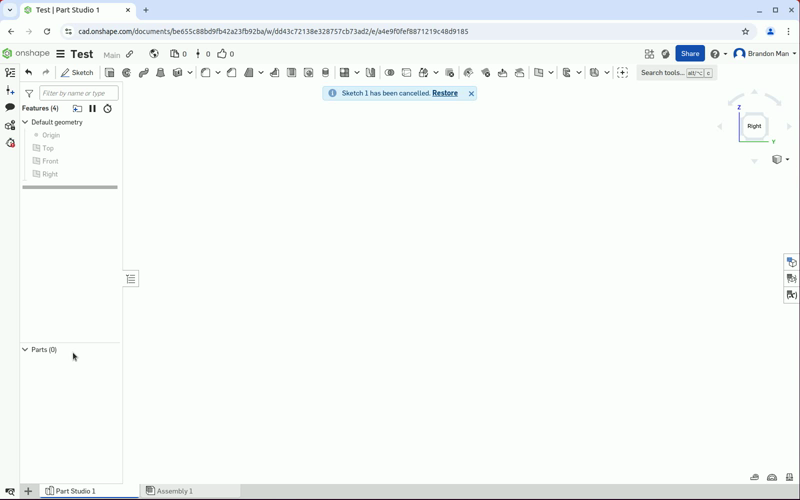
key(shift+s)
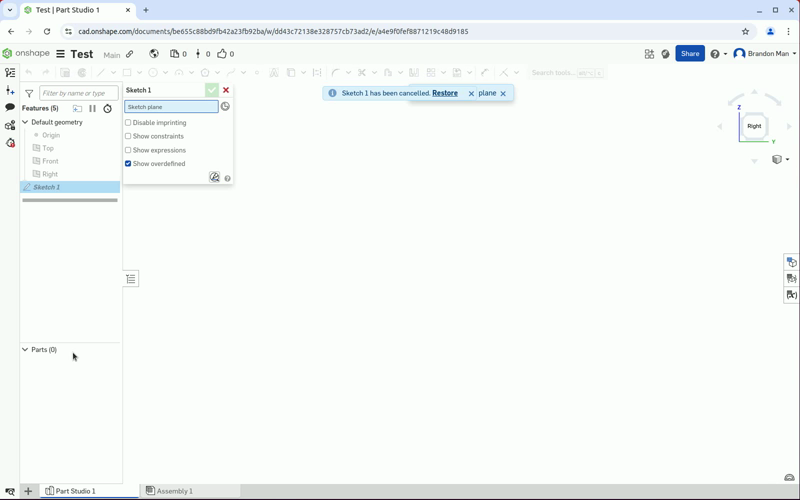
mouse_move(73, 176)
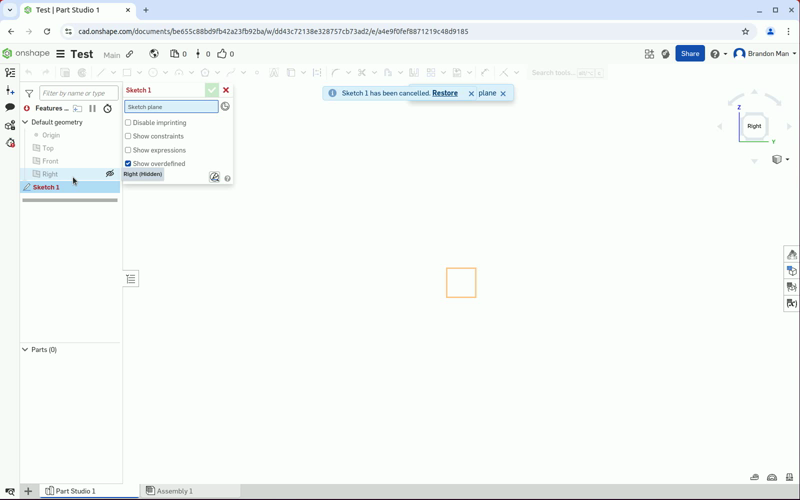
click(73, 176)
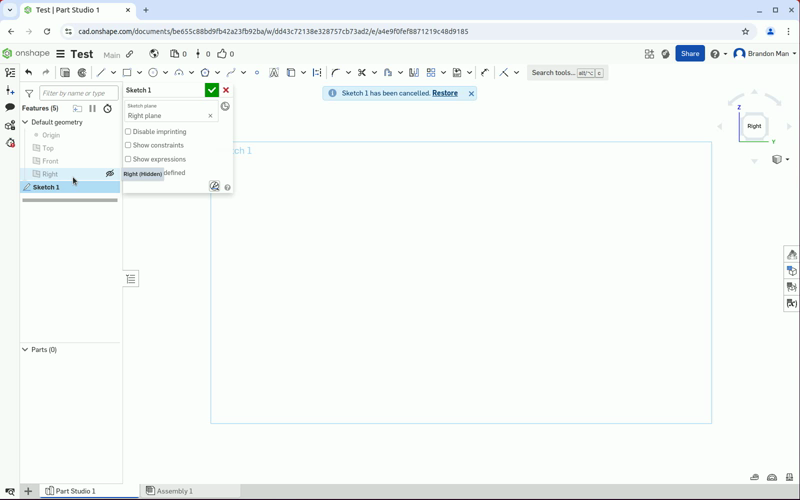
mouse_move(73, 352)
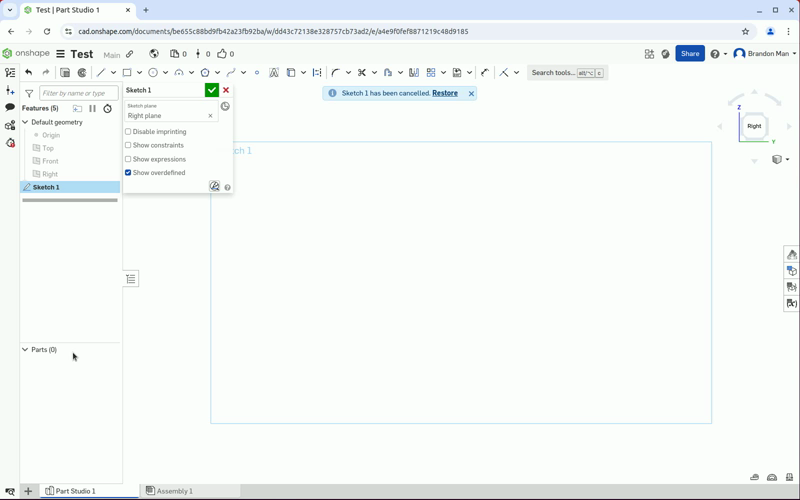
key(y)
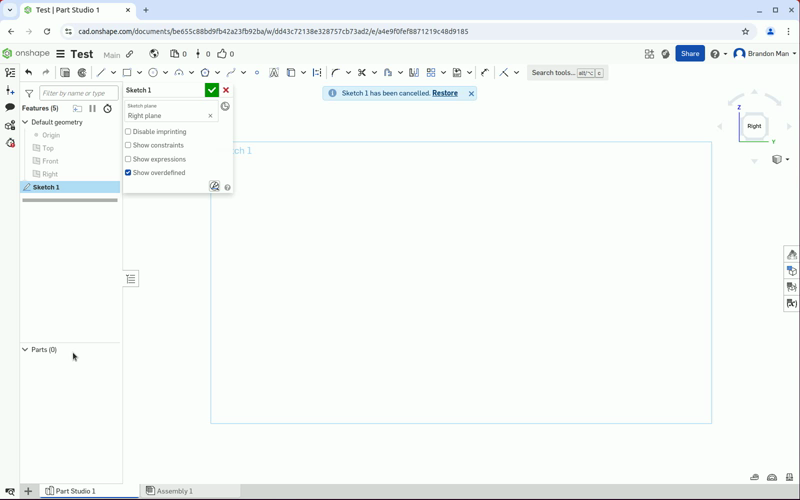
key(l)
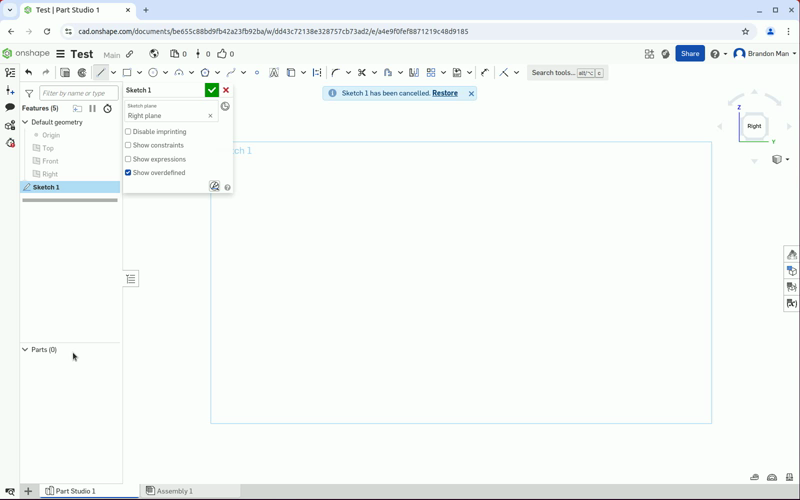
key_down(shift)
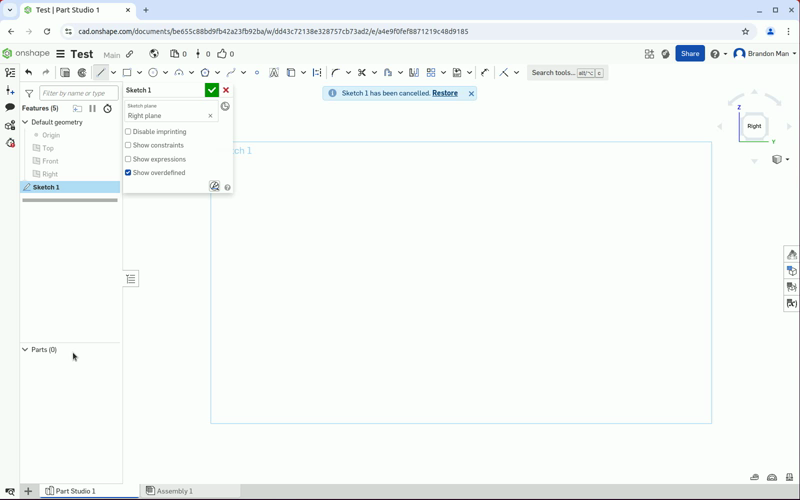
mouse_move(420, 322)
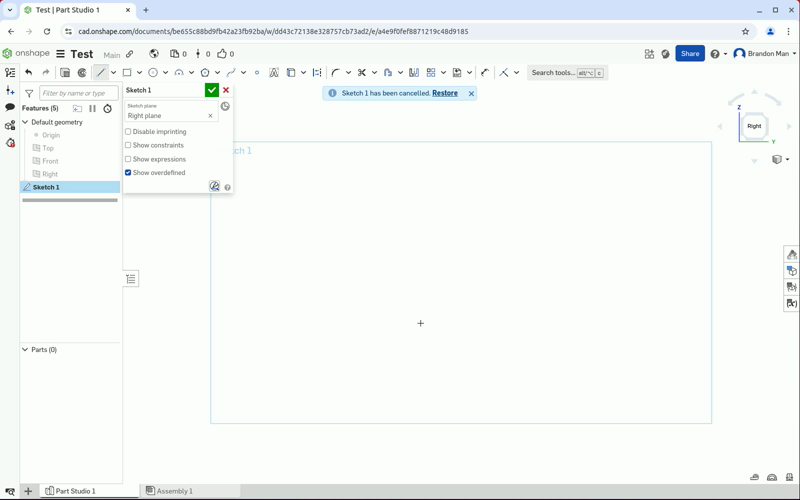
click(420, 322)
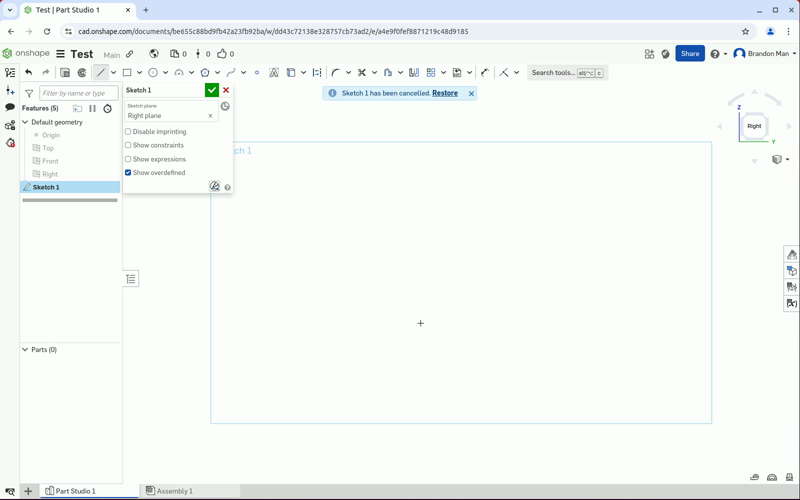
key_up(shift)
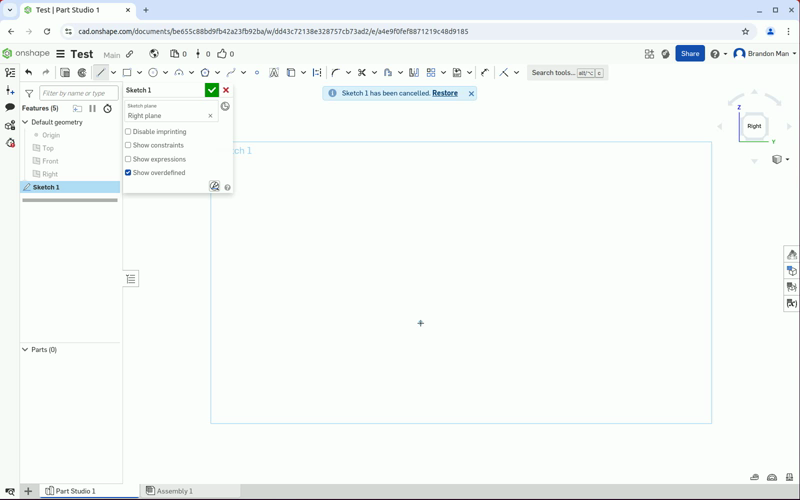
key_down(shift)
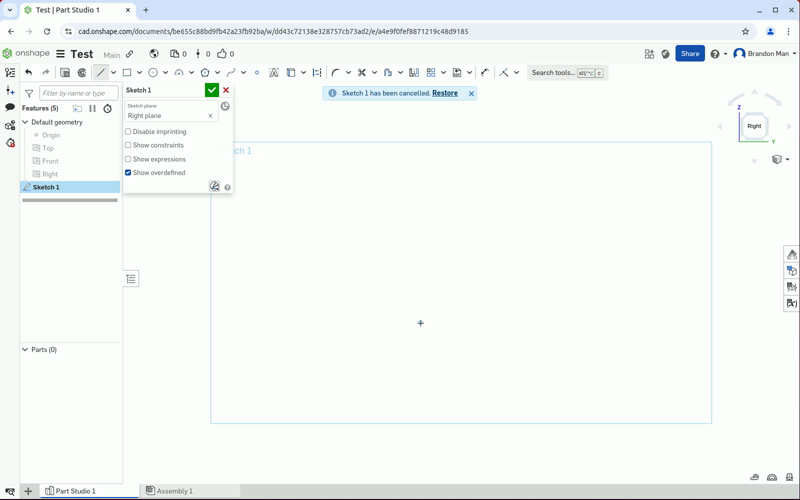
mouse_move(502, 322)
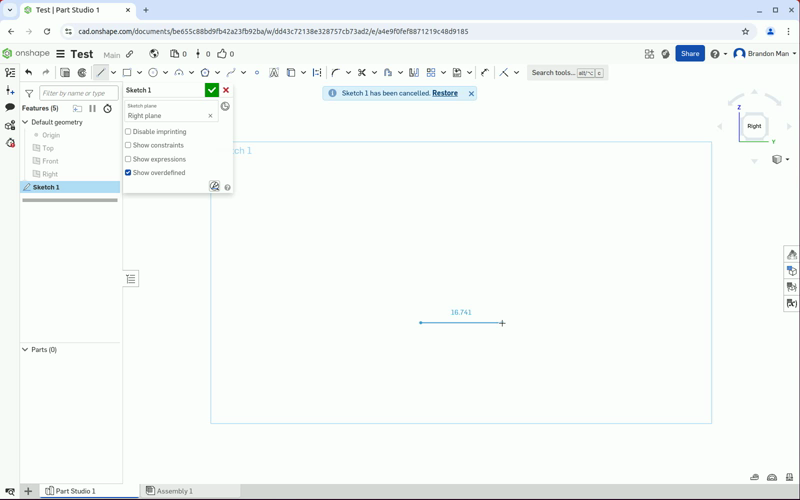
click(502, 322)
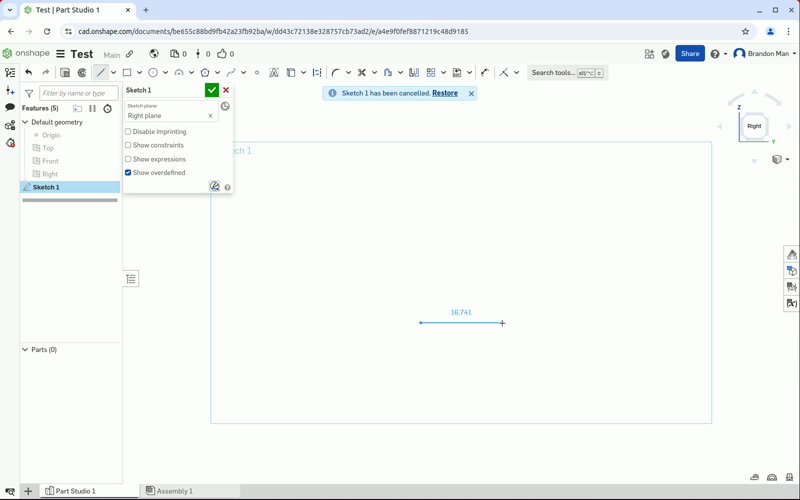
key_up(shift)
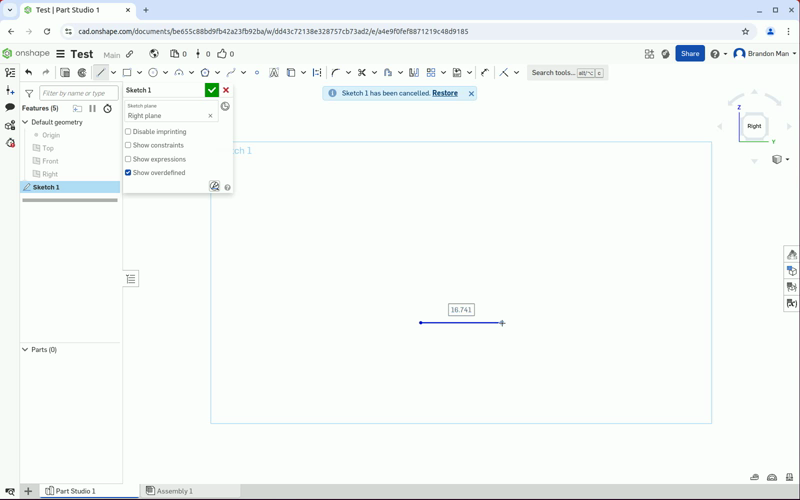
key_down(shift)
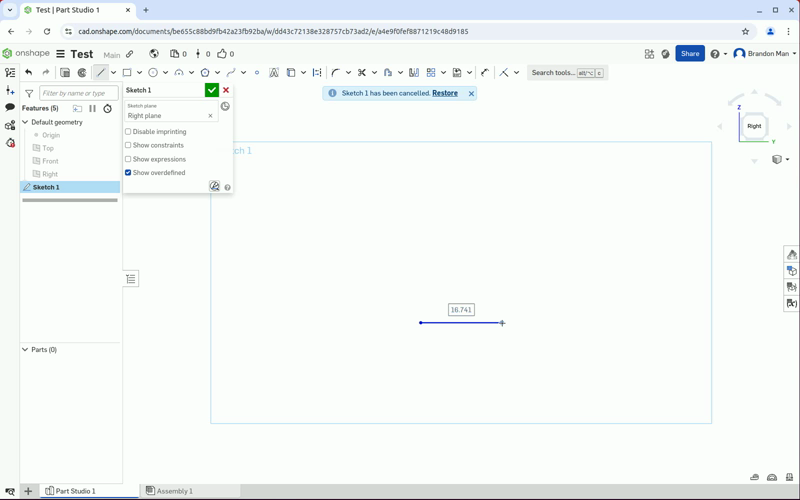
mouse_move(502, 241)
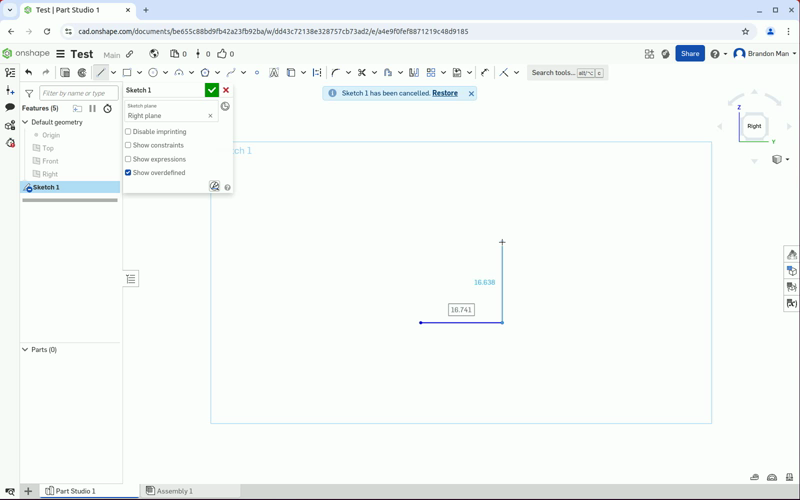
click(502, 241)
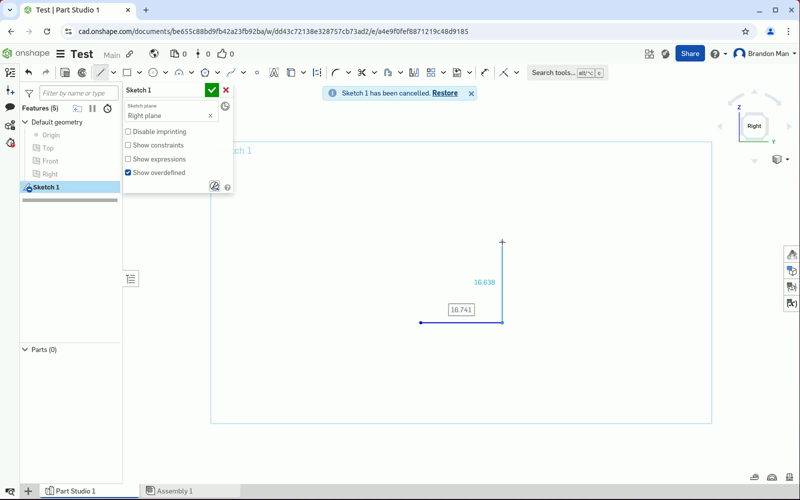
key_up(shift)
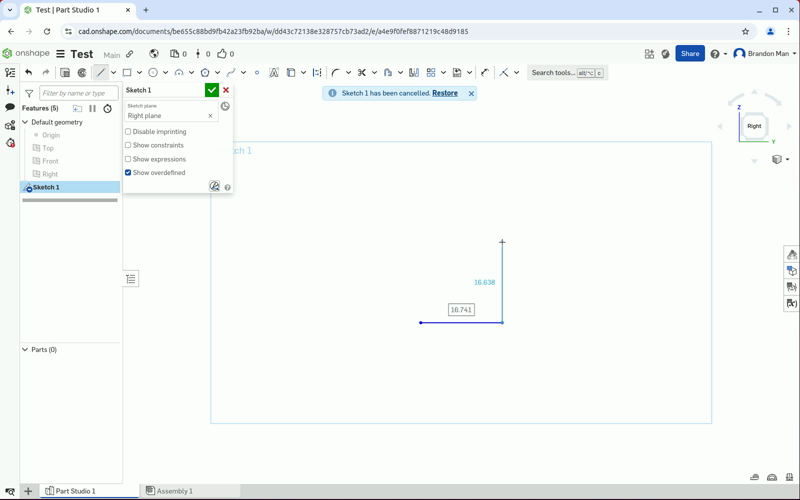
key_down(shift)
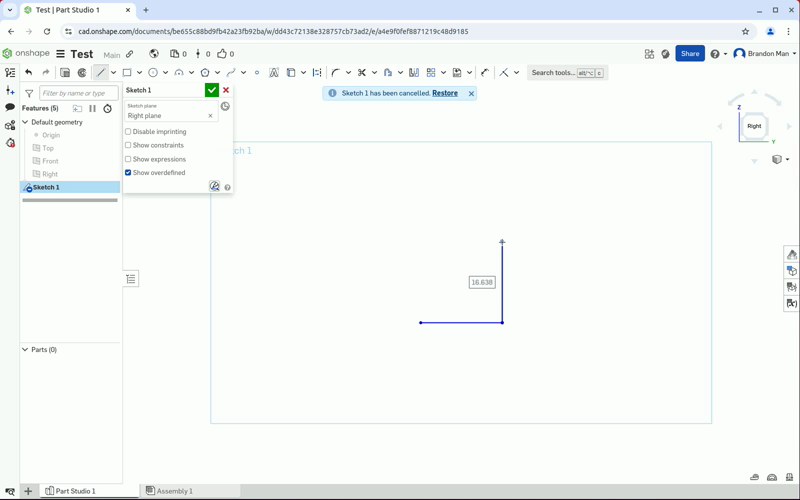
mouse_move(420, 241)
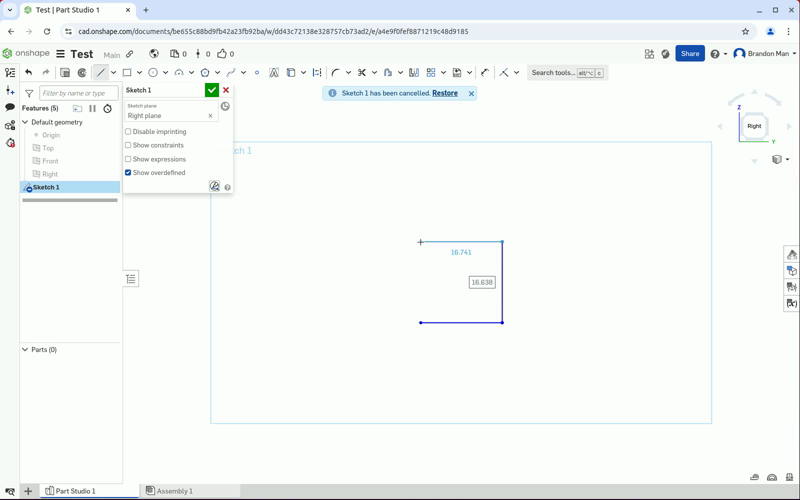
click(420, 241)
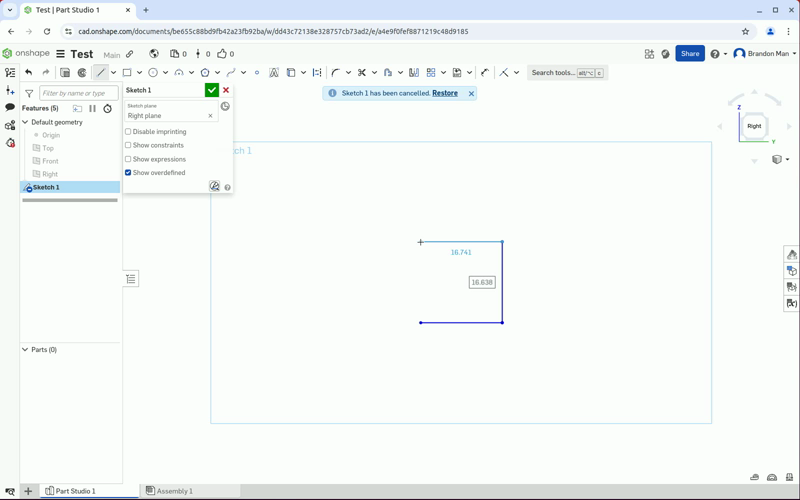
key_up(shift)
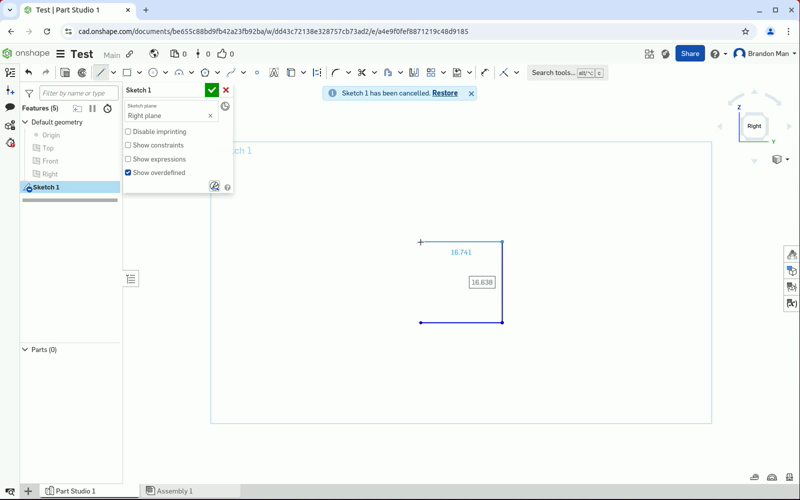
key_down(shift)
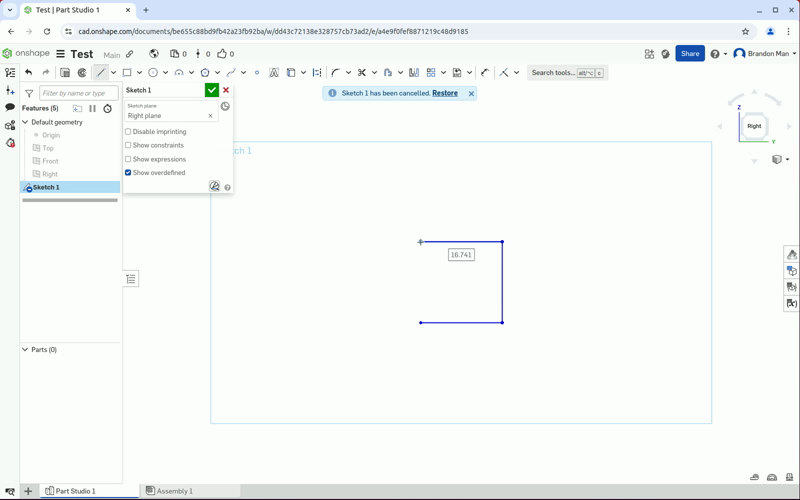
mouse_move(420, 322)
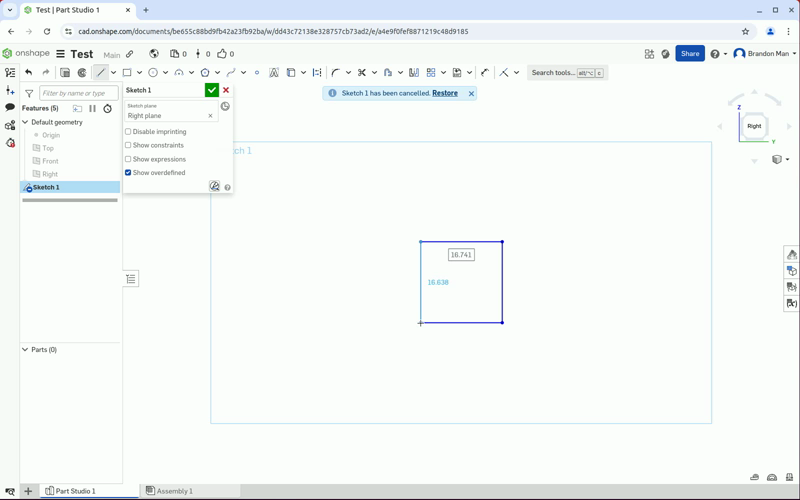
key_up(shift)
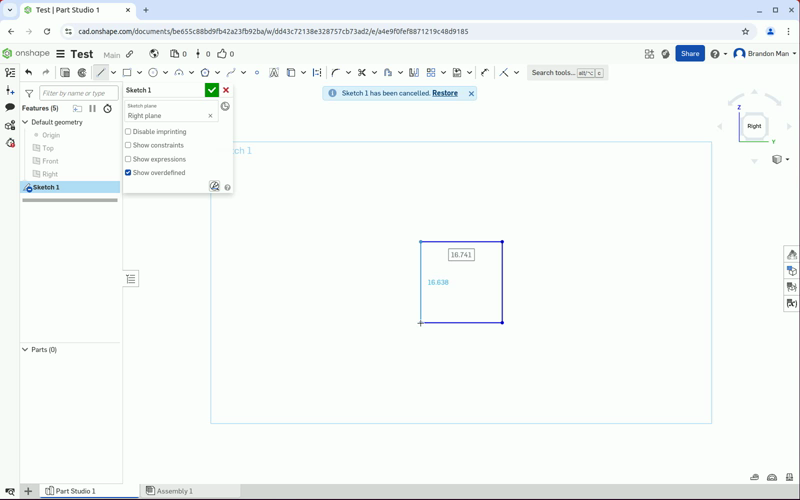
click(420, 322)
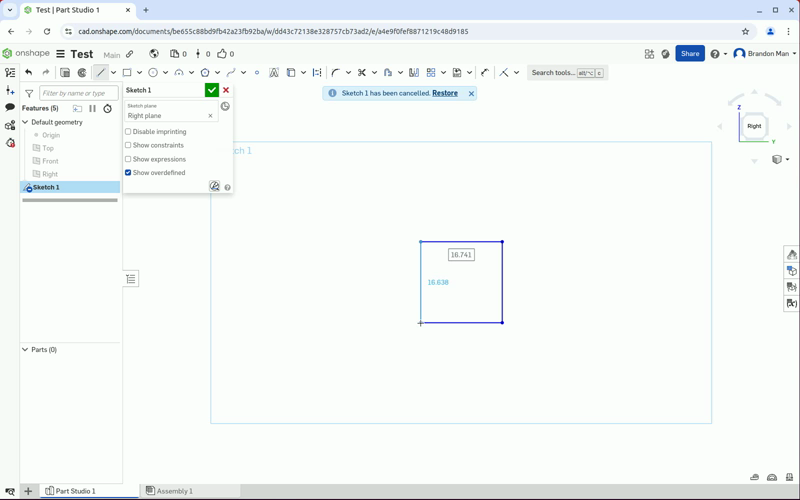
key(esc)
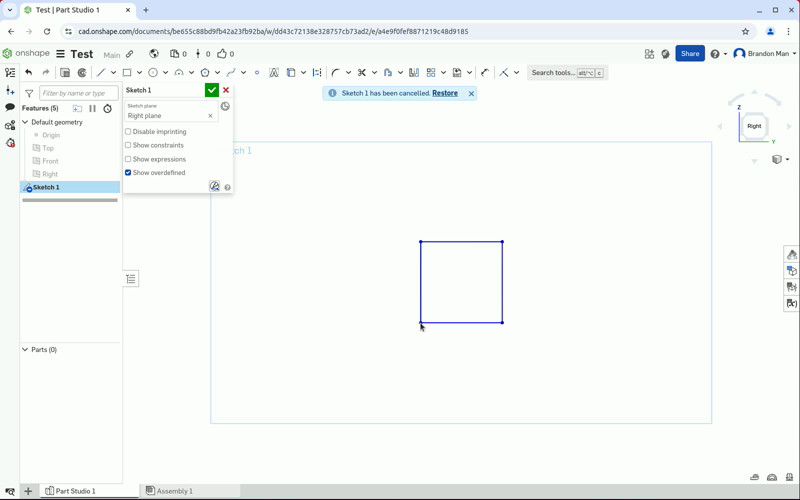
key(c)
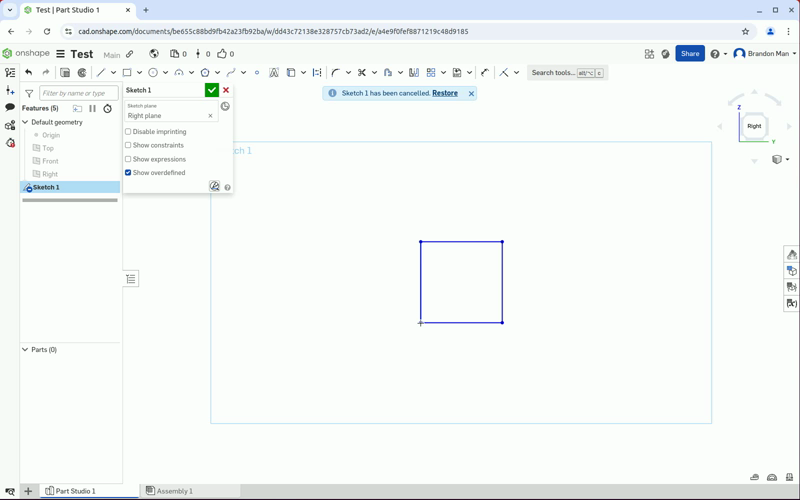
key_down(shift)
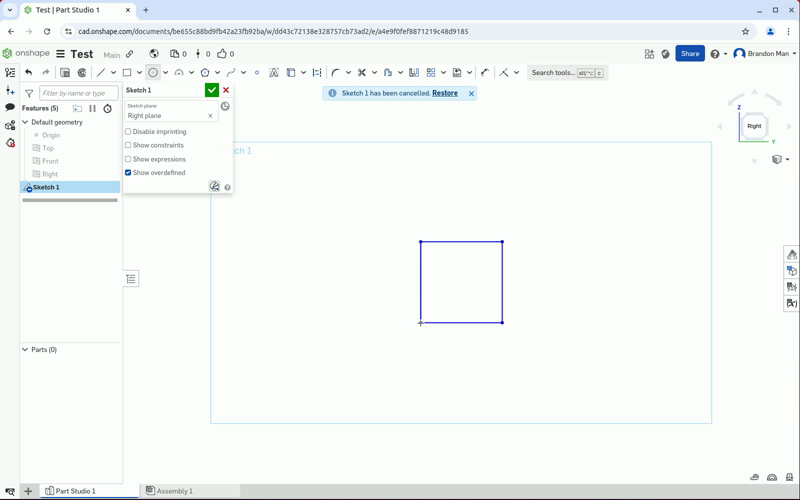
mouse_move(431, 312)
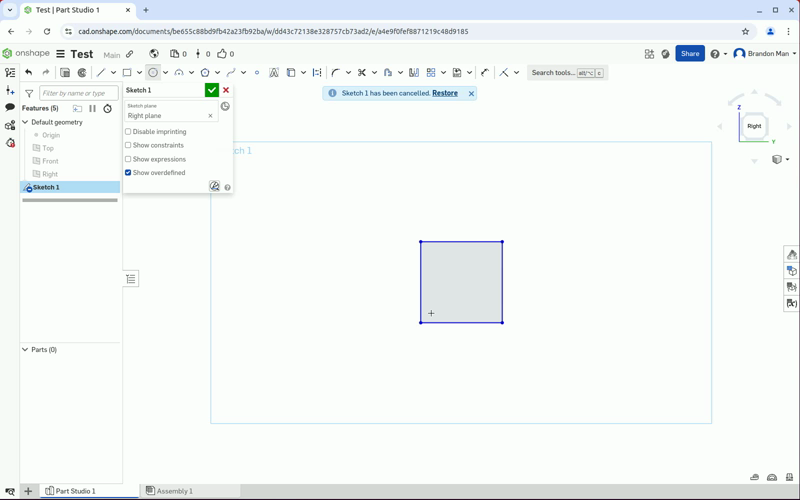
click(431, 312)
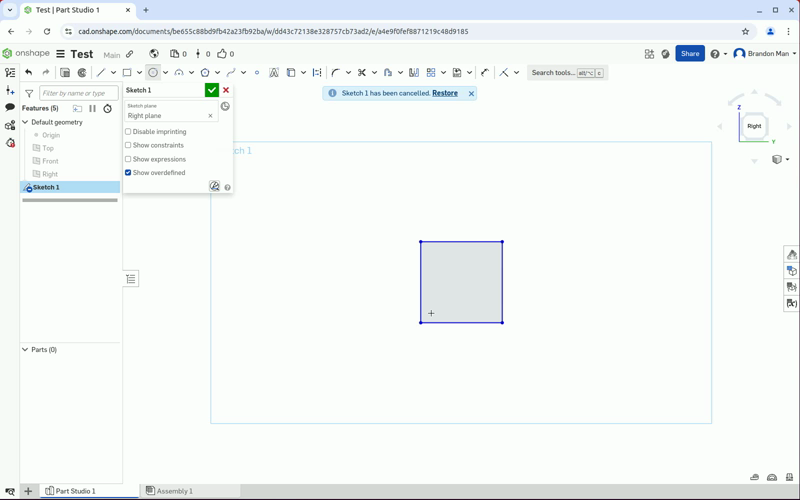
key_up(shift)
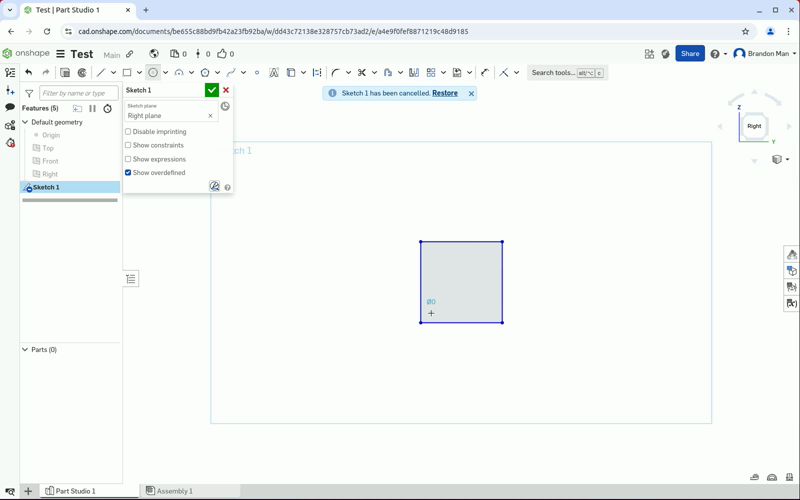
mouse_move(436, 312)
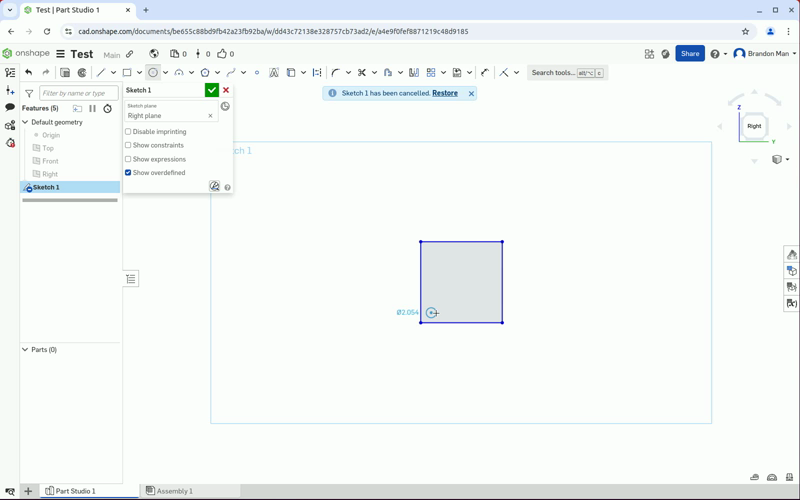
click(436, 312)
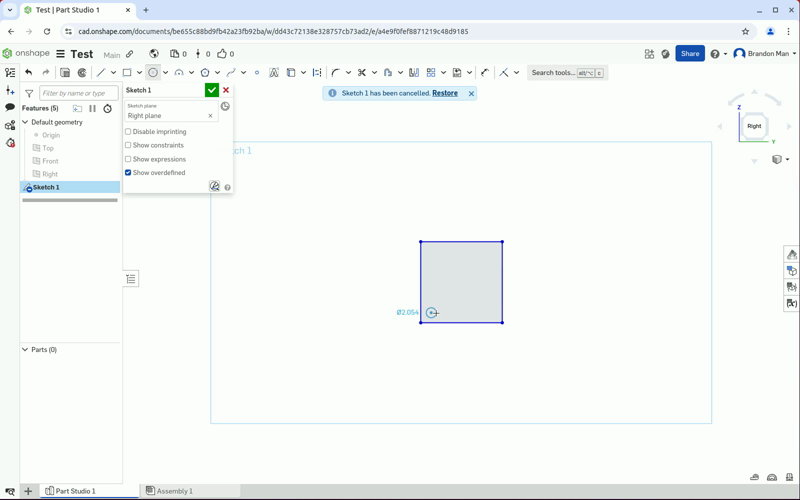
key(esc)
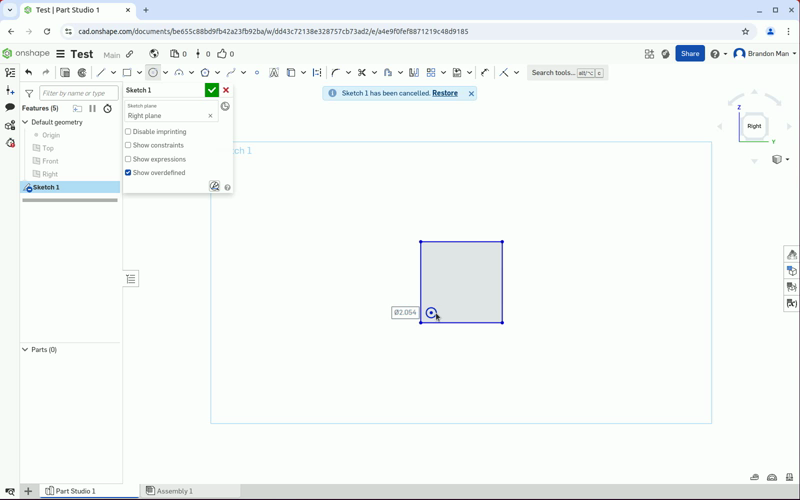
key(c)
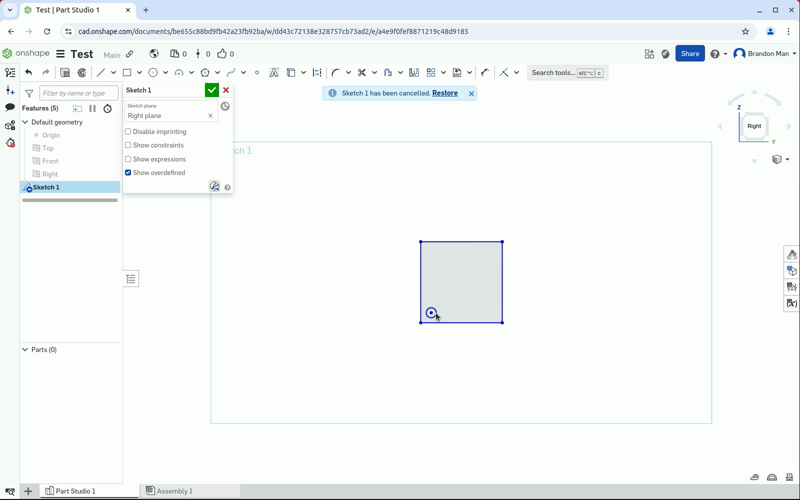
key_down(shift)
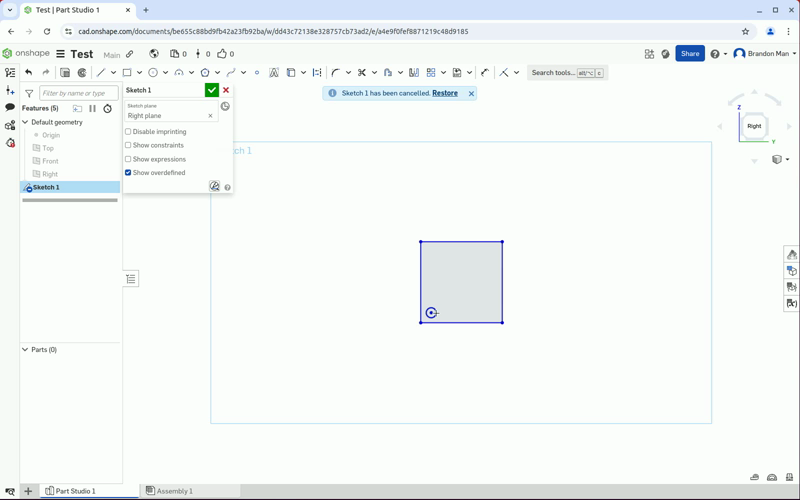
mouse_move(431, 252)
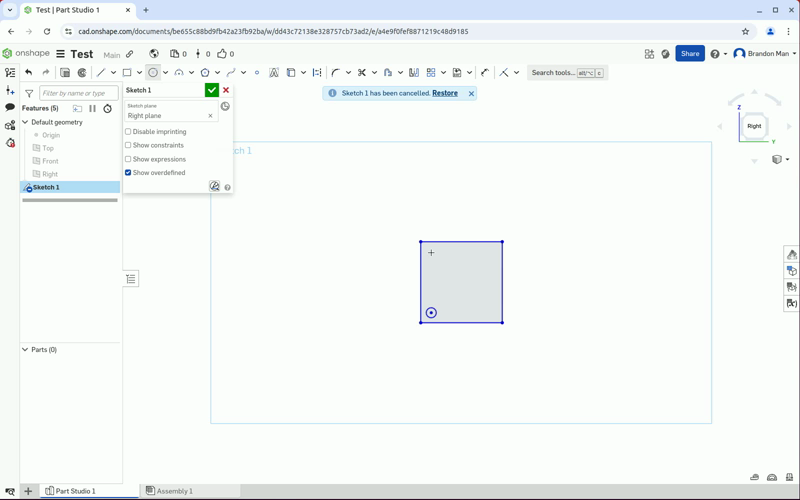
click(431, 252)
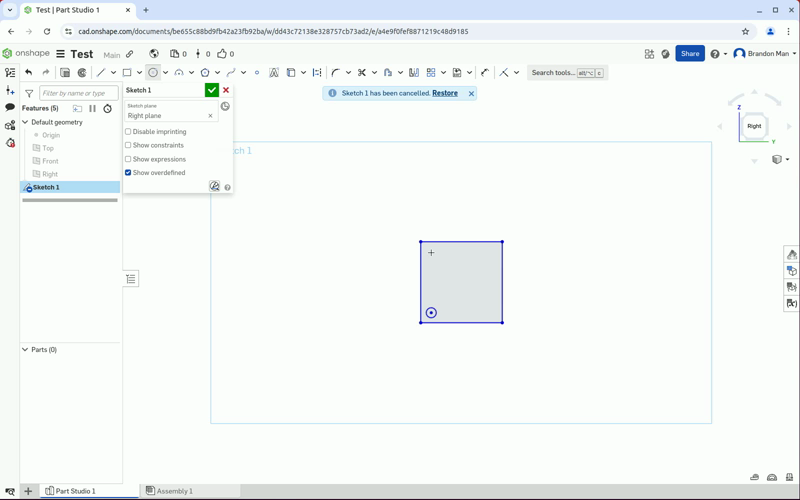
key_up(shift)
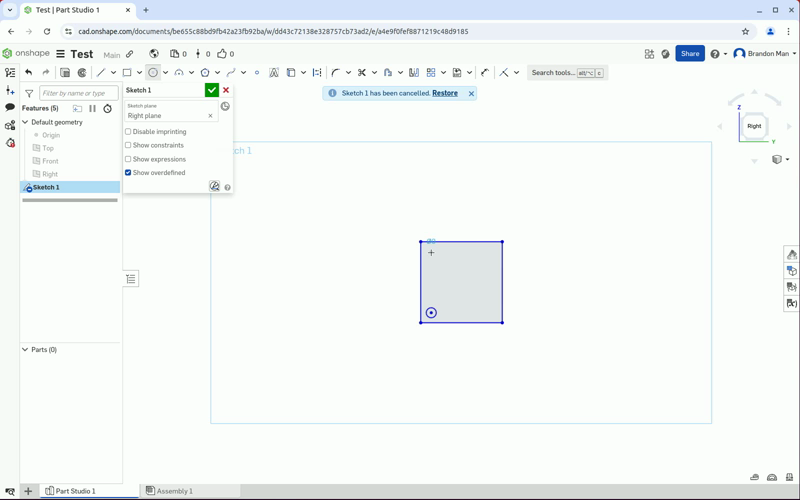
mouse_move(436, 252)
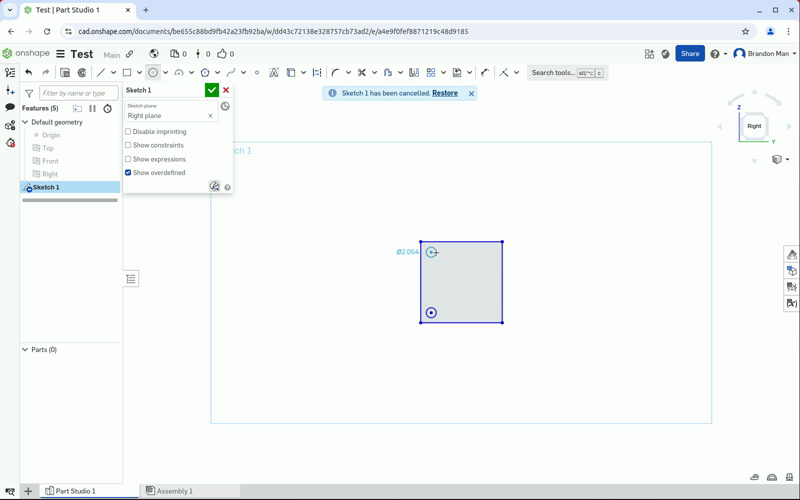
click(436, 252)
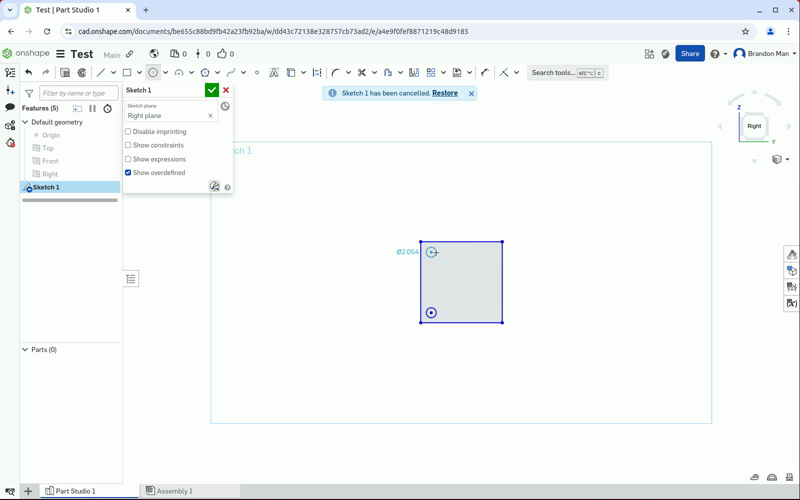
key(esc)
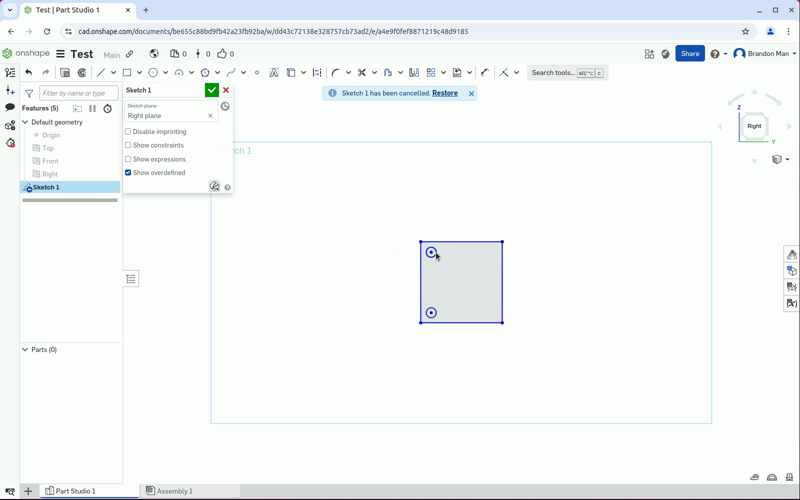
key(c)
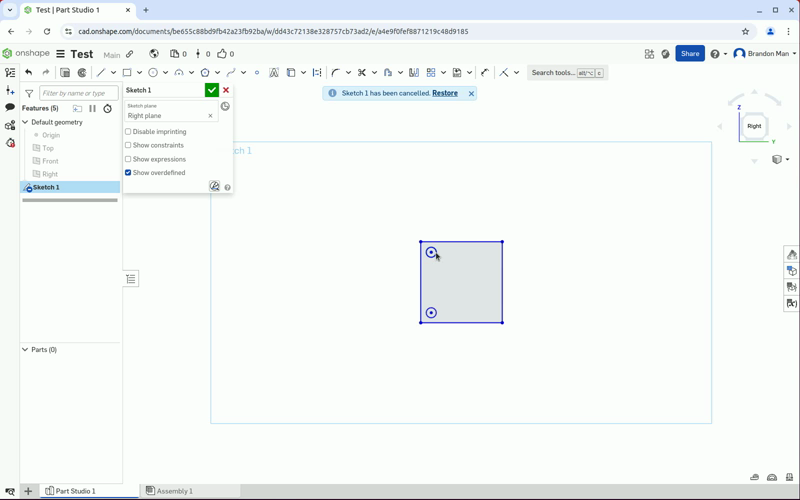
key_down(shift)
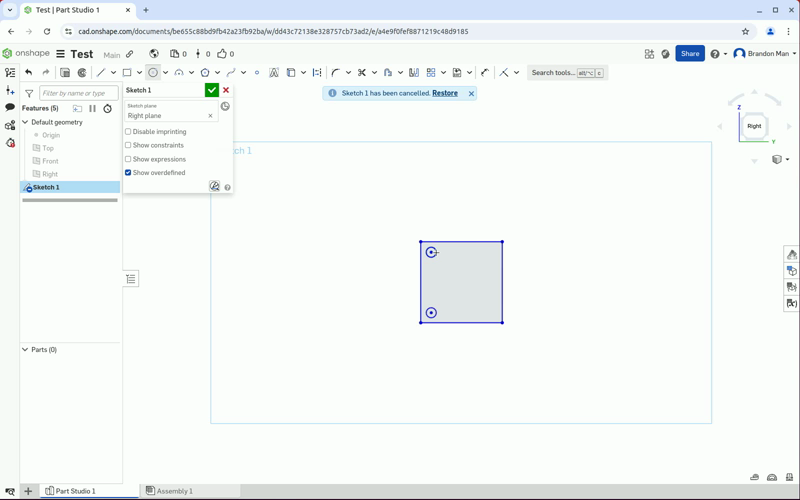
mouse_move(461, 281)
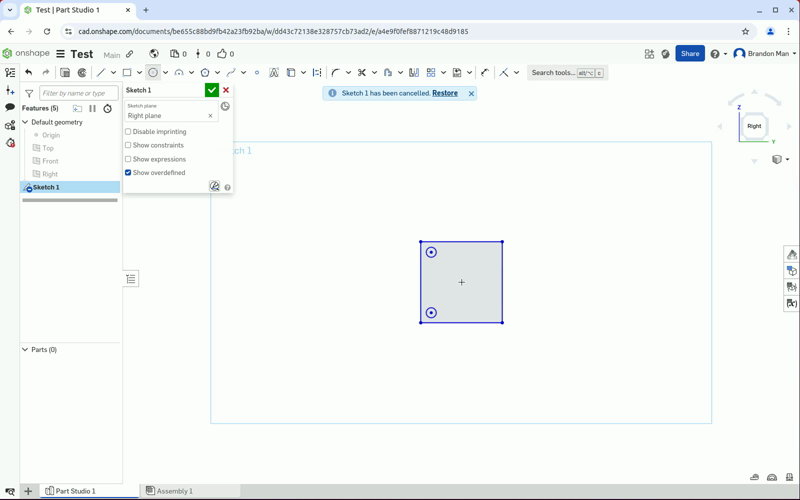
click(461, 281)
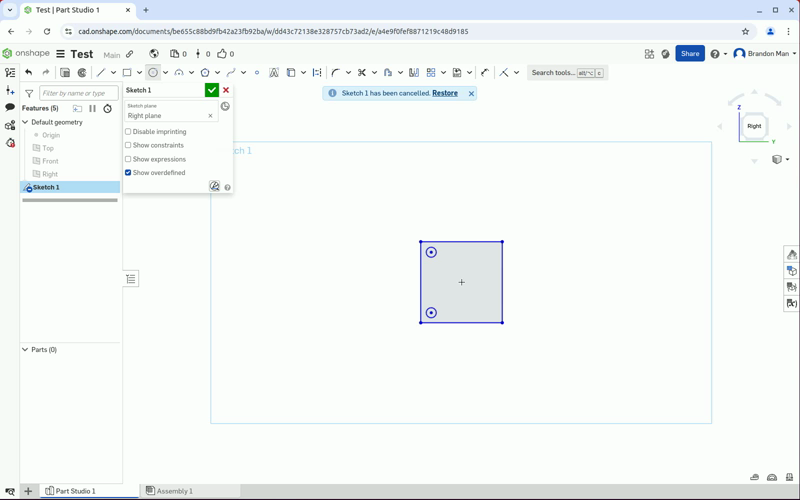
key_up(shift)
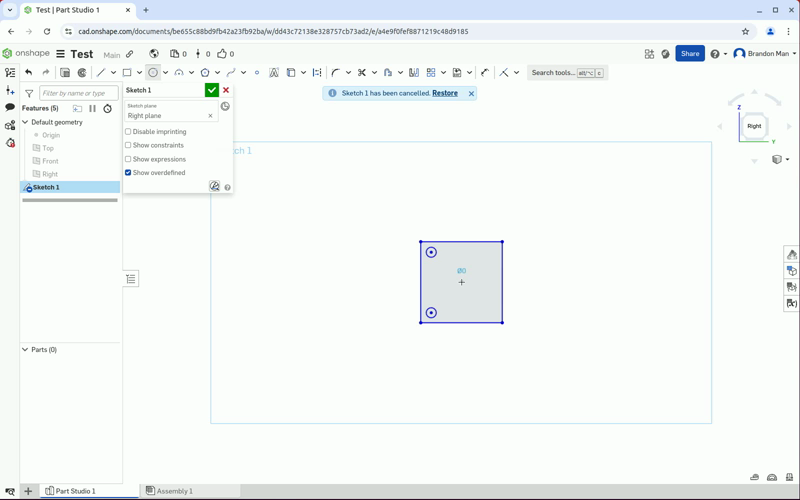
mouse_move(494, 281)
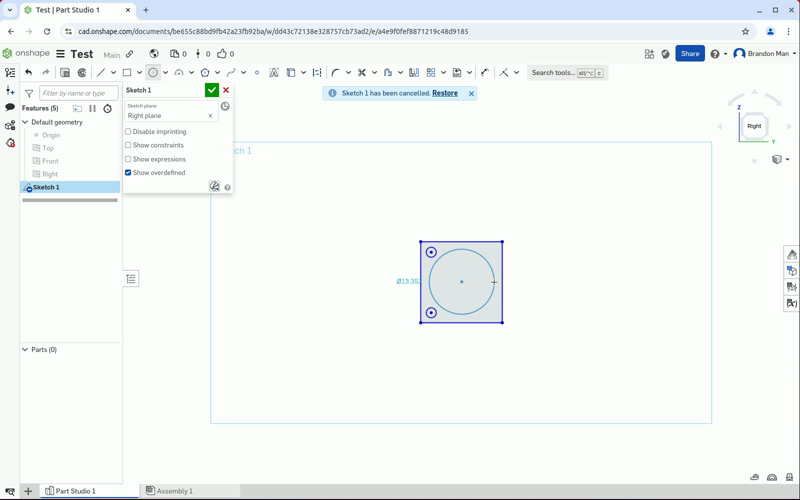
click(494, 281)
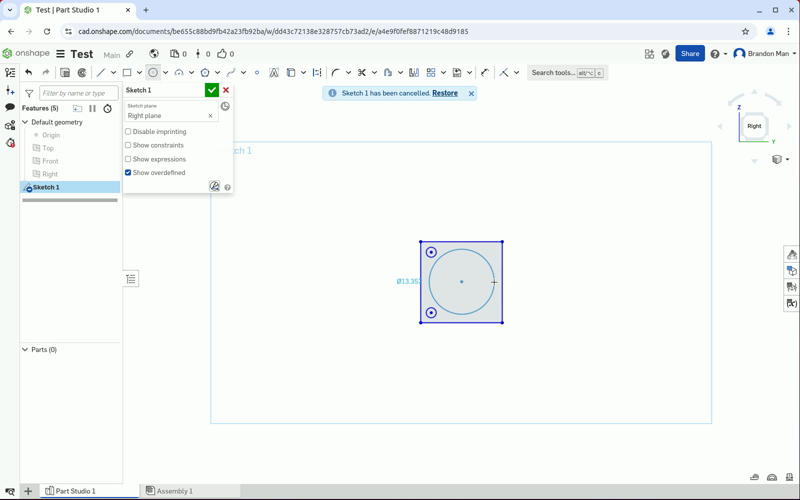
key(esc)
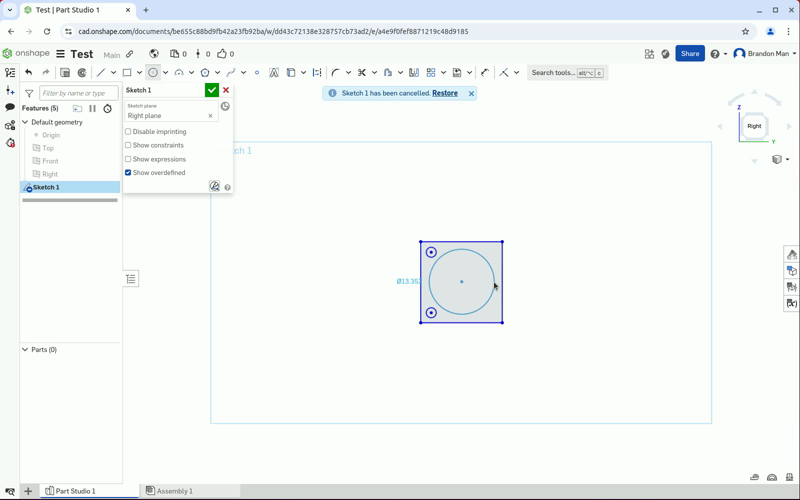
key(c)
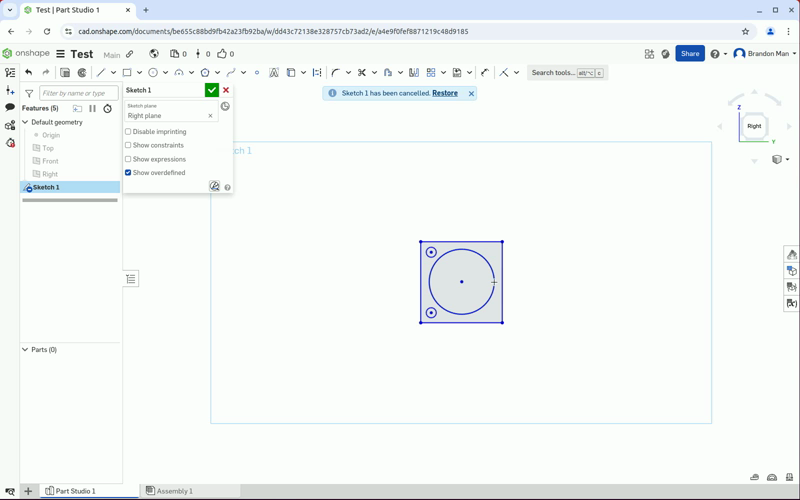
key_down(shift)
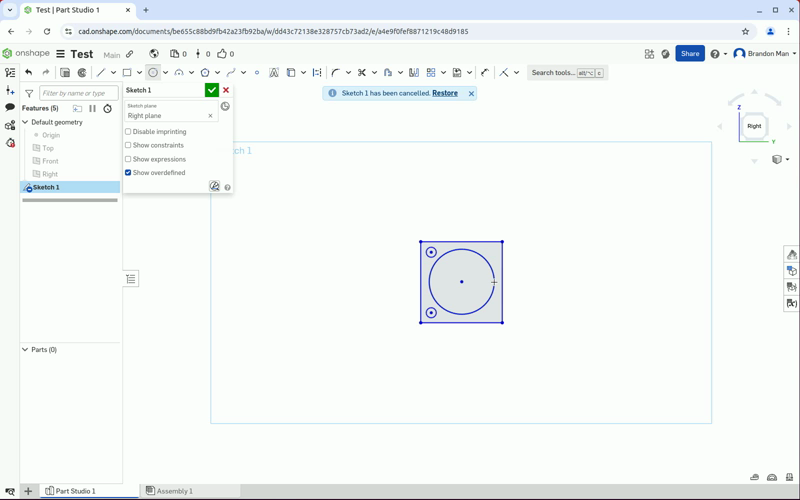
mouse_move(491, 312)
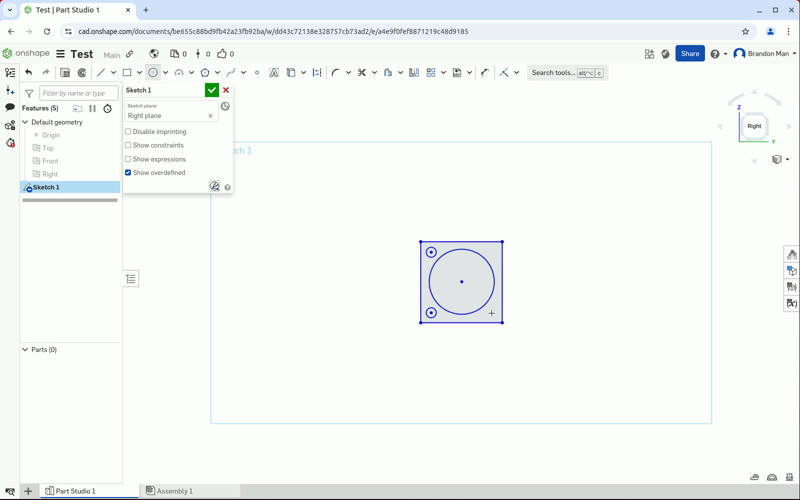
click(491, 312)
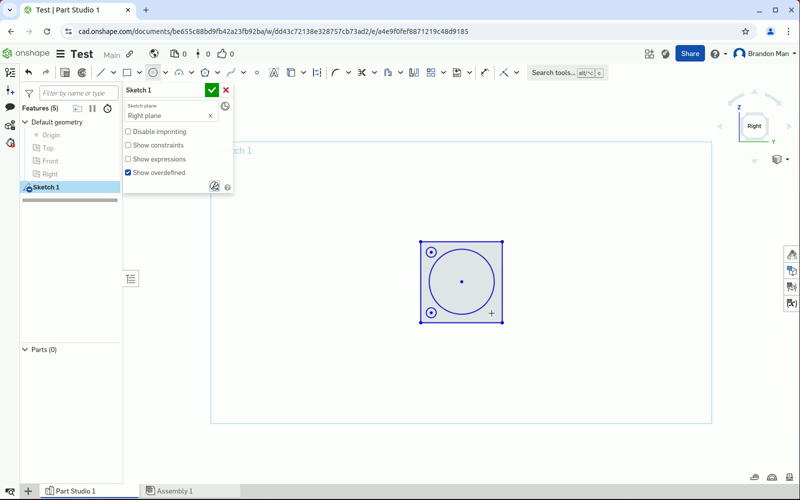
key_up(shift)
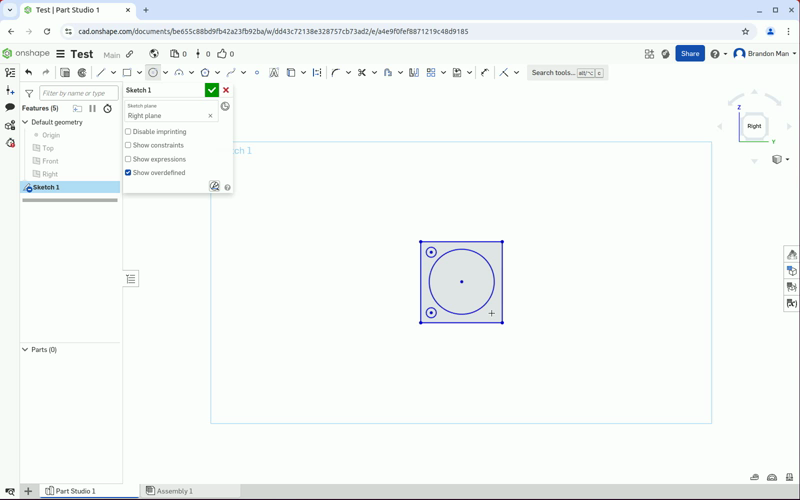
mouse_move(496, 312)
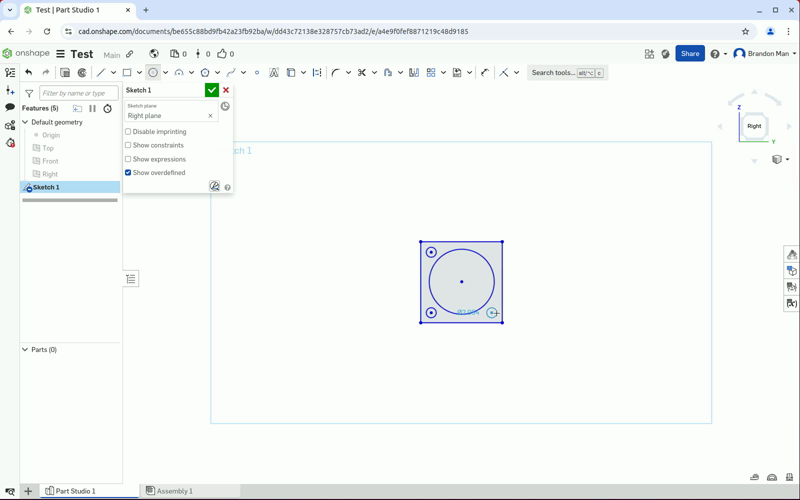
click(496, 312)
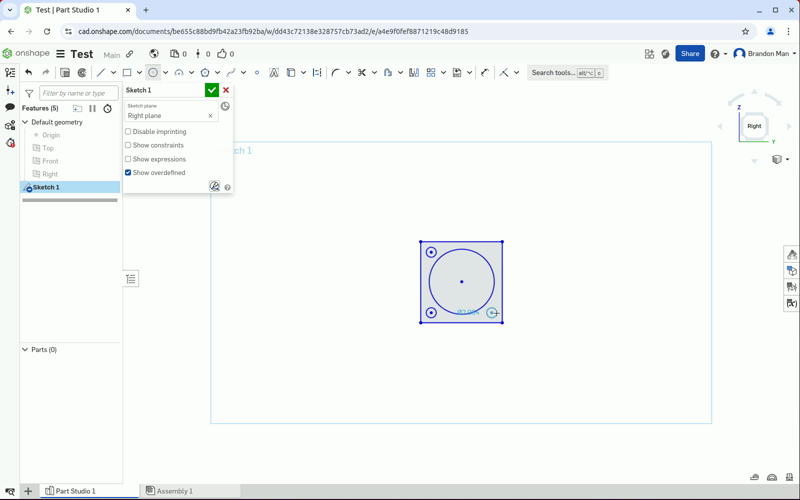
key(esc)
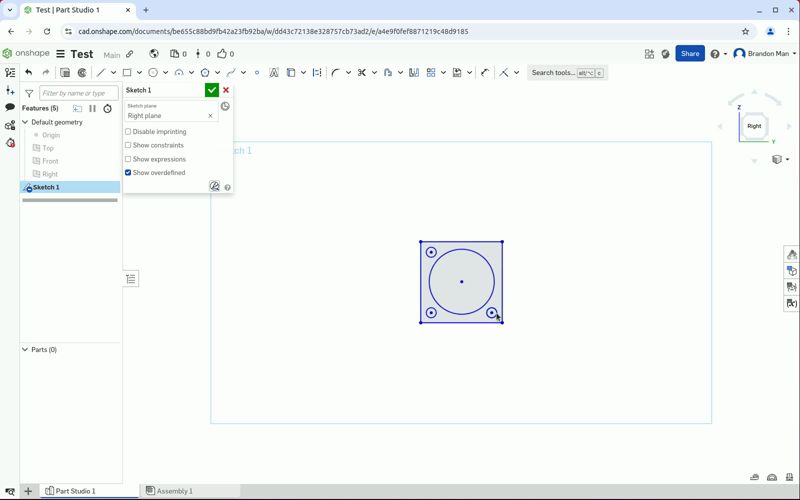
key(c)
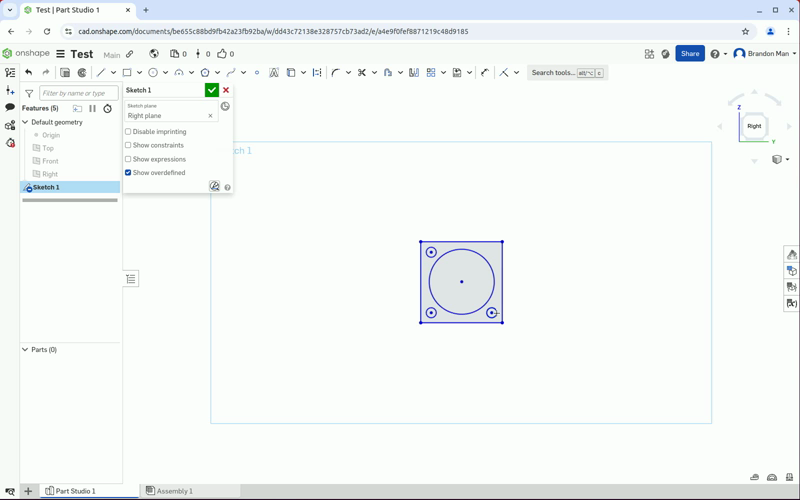
key_down(shift)
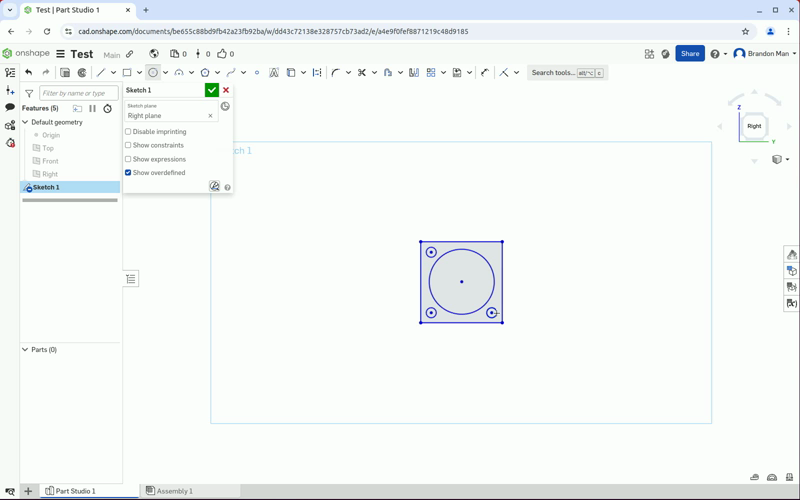
mouse_move(491, 252)
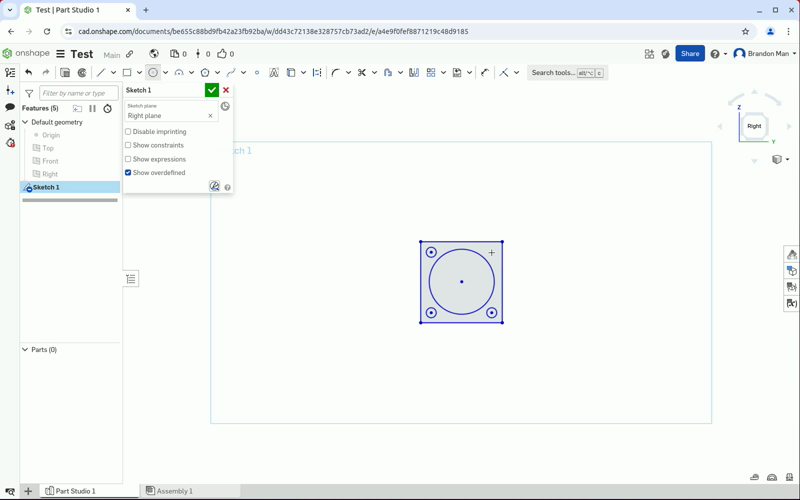
click(491, 252)
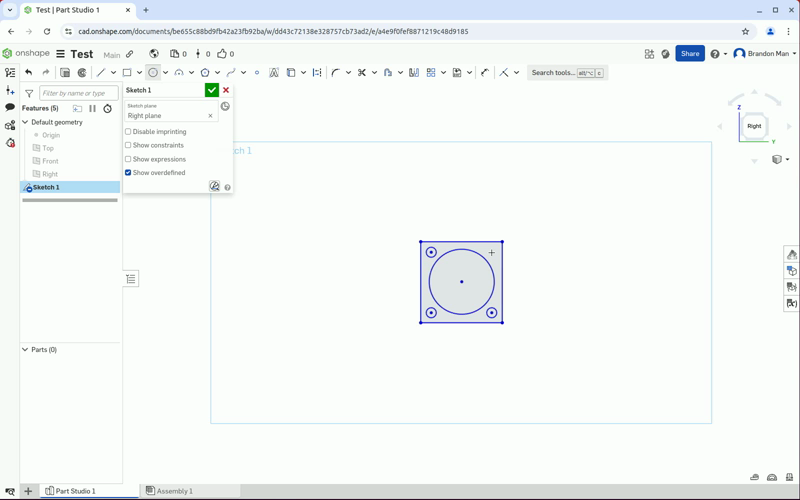
key_up(shift)
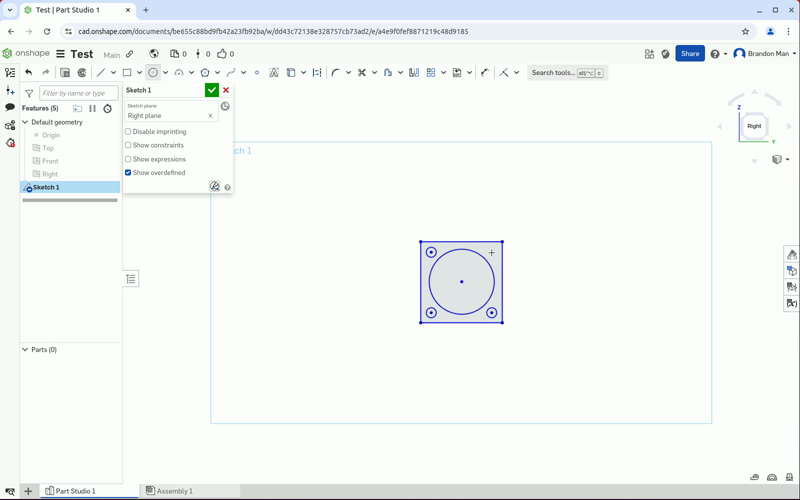
mouse_move(496, 252)
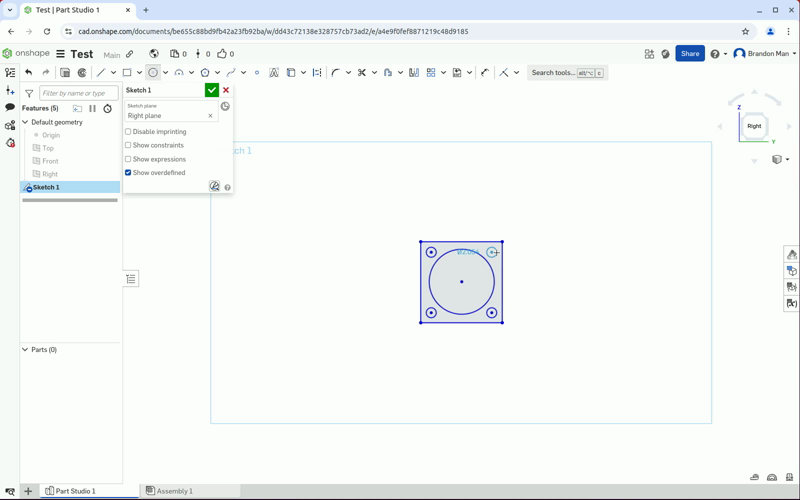
click(496, 252)
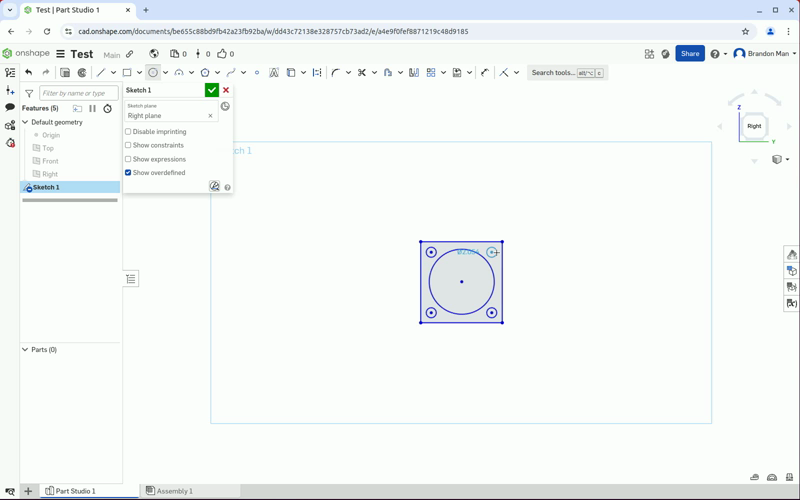
key(esc)
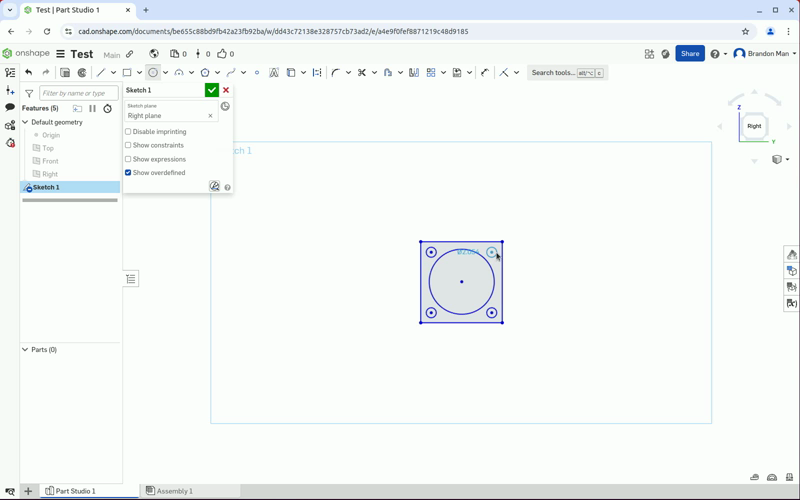
mouse_move(491, 303)
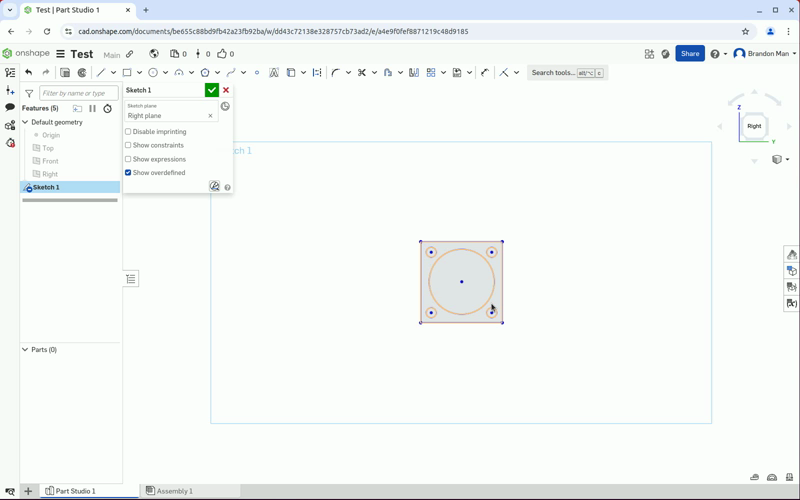
click(491, 303)
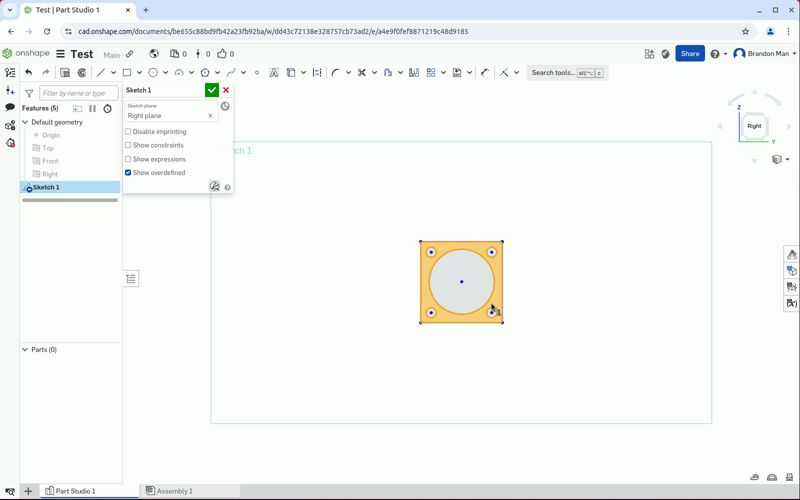
mouse_move(73, 352)
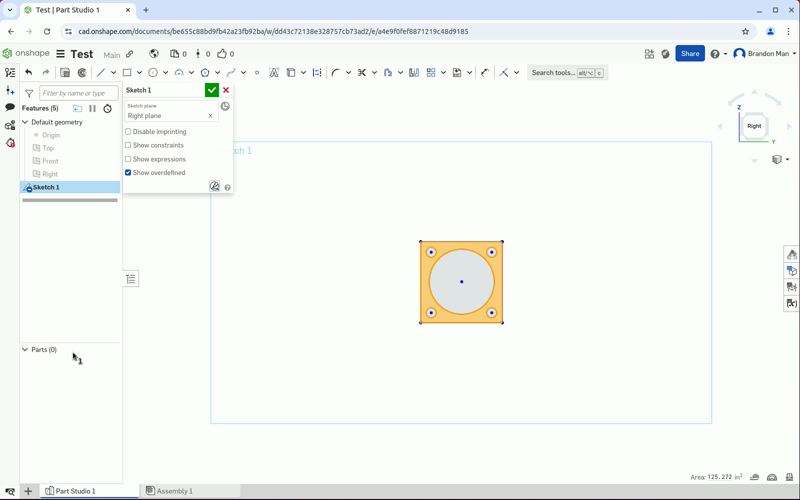
key(shift+y)
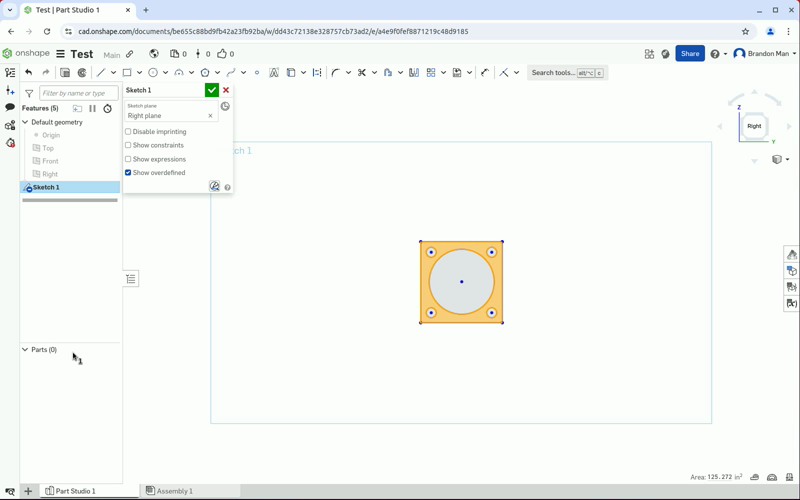
key(shift+e)
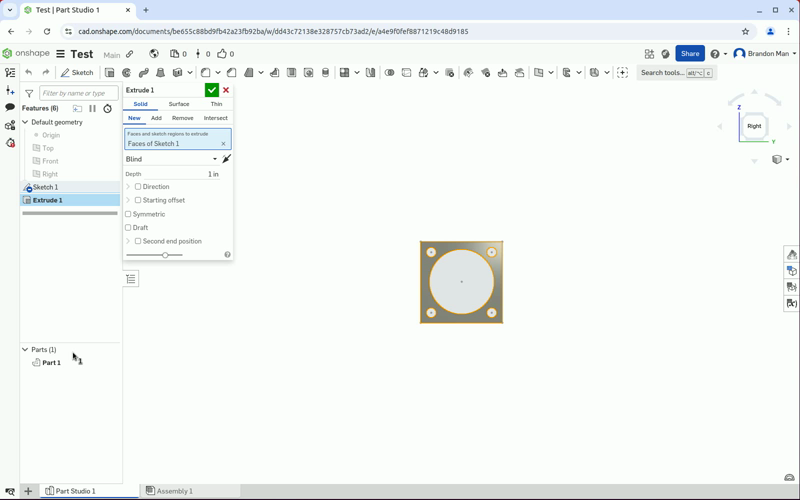
mouse_move(143, 106)
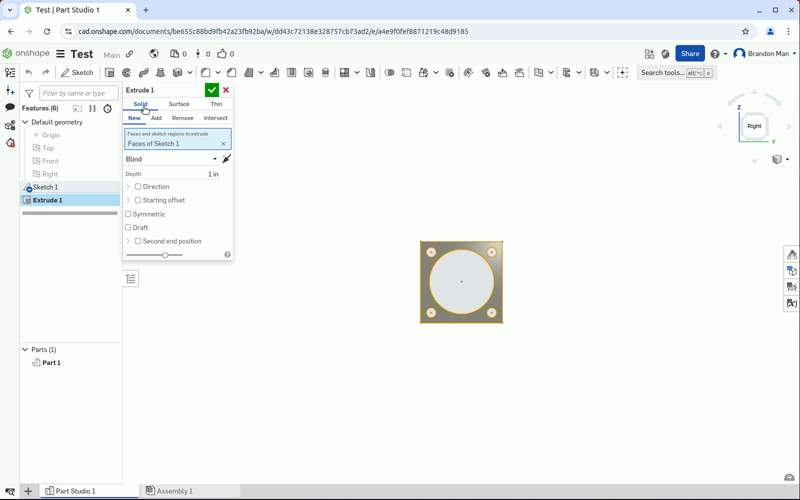
click(143, 106)
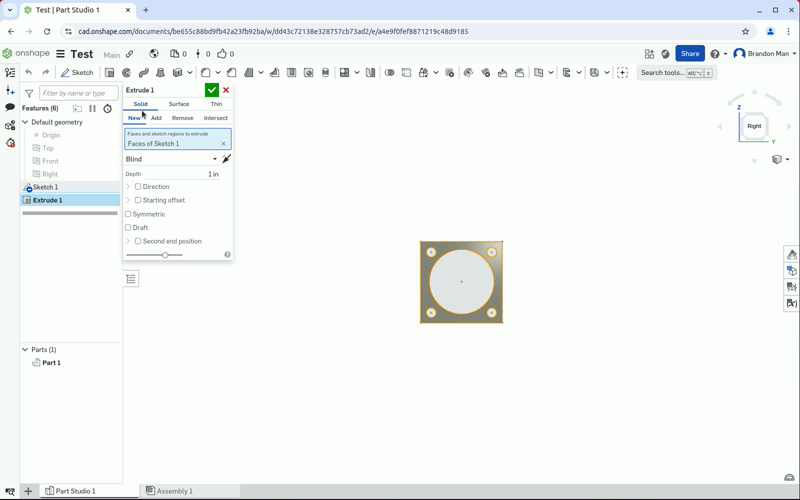
mouse_move(137, 120)
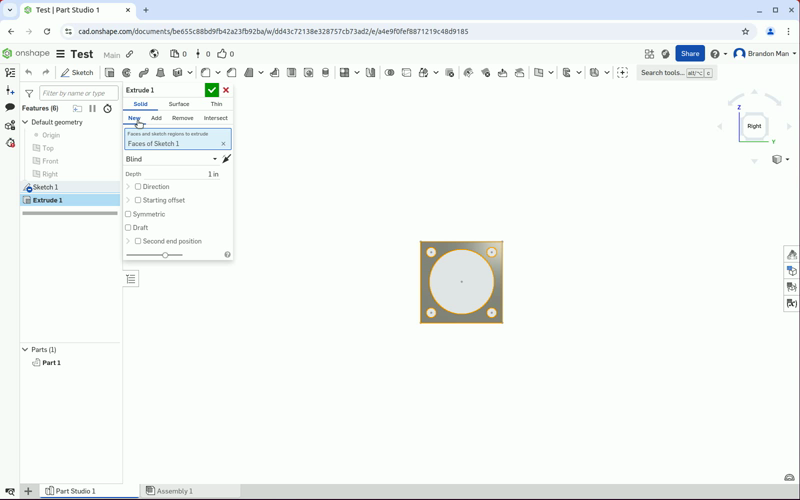
click(137, 120)
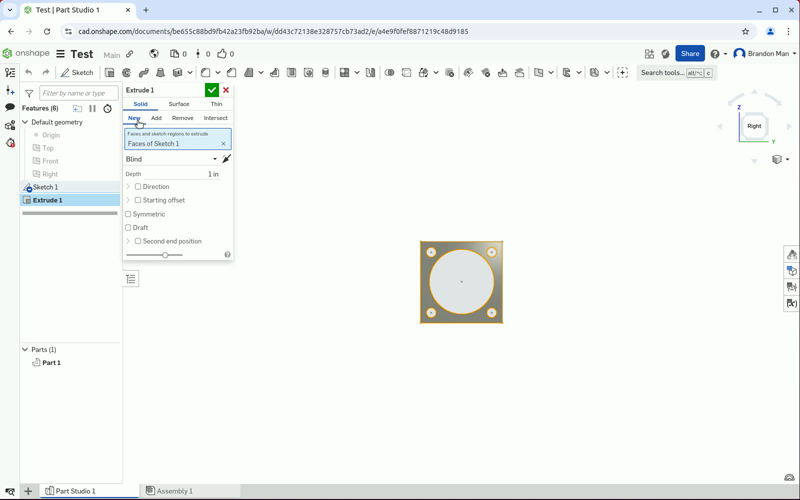
key(tab, 4)
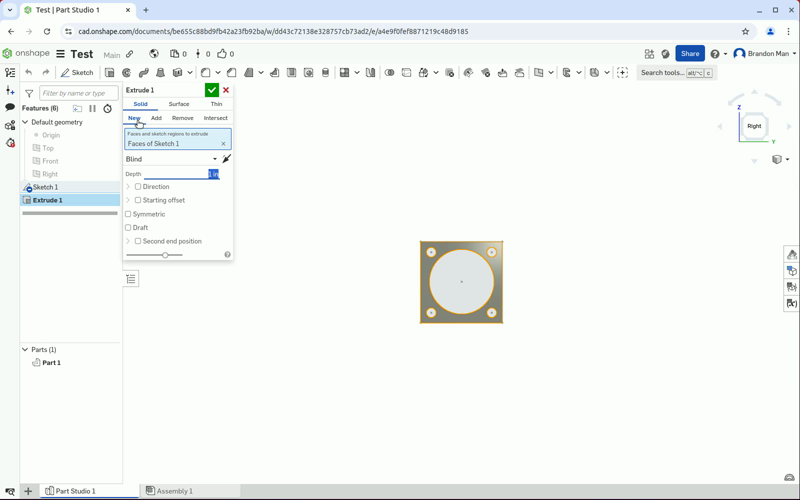
text(-23.108)
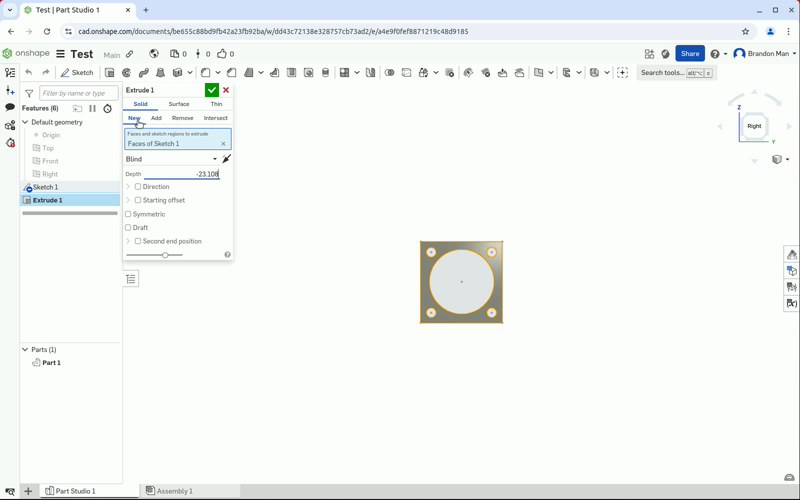
key(enter)
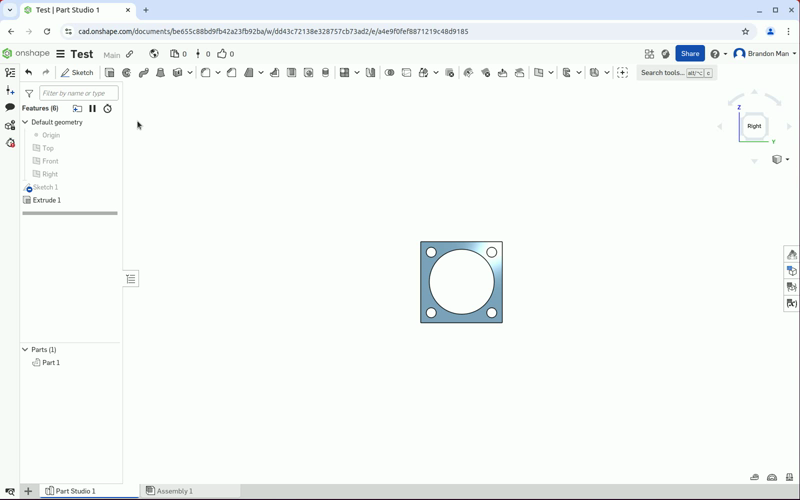
key(shift+h)
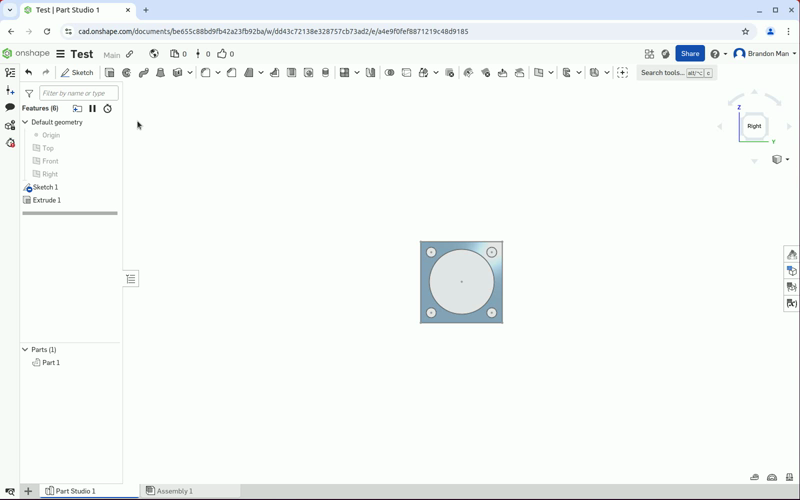
key(shift+h)
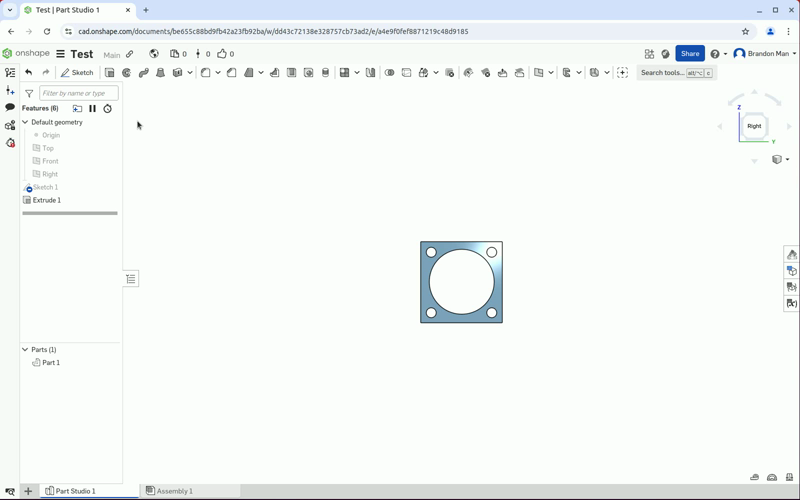
mouse_move(73, 189)
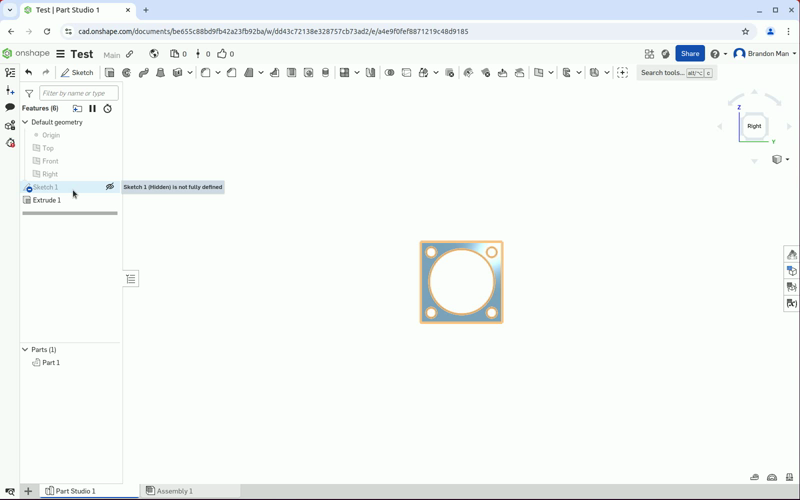
click(73, 189)
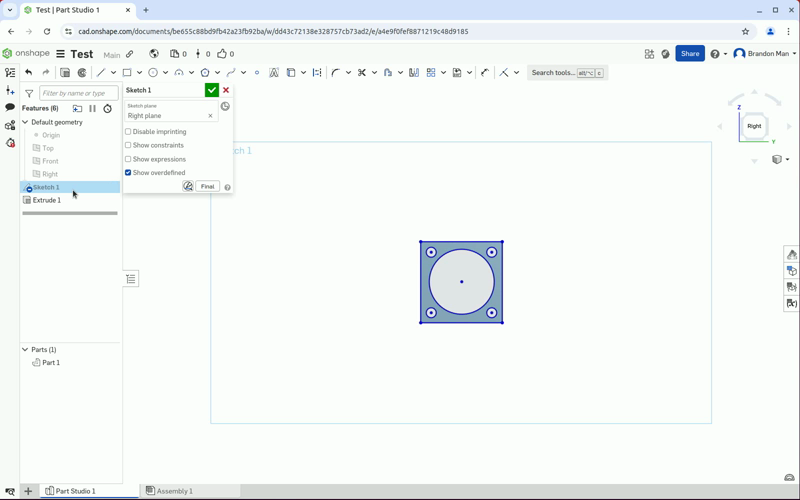
mouse_move(229, 92)
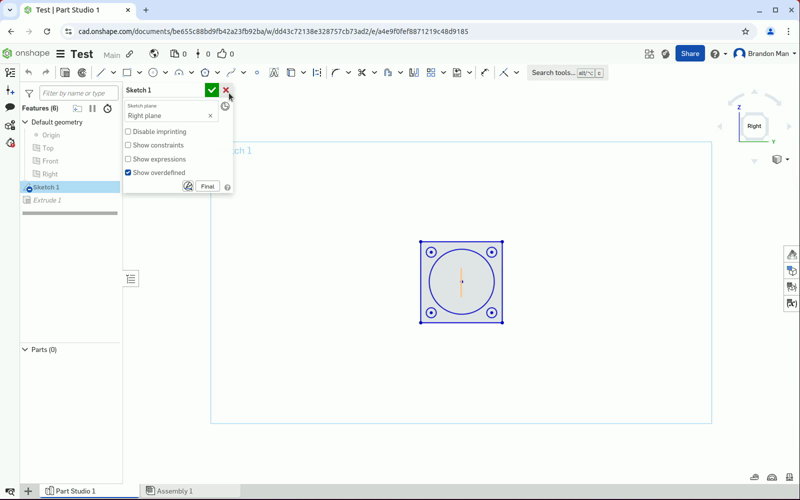
click(229, 92)
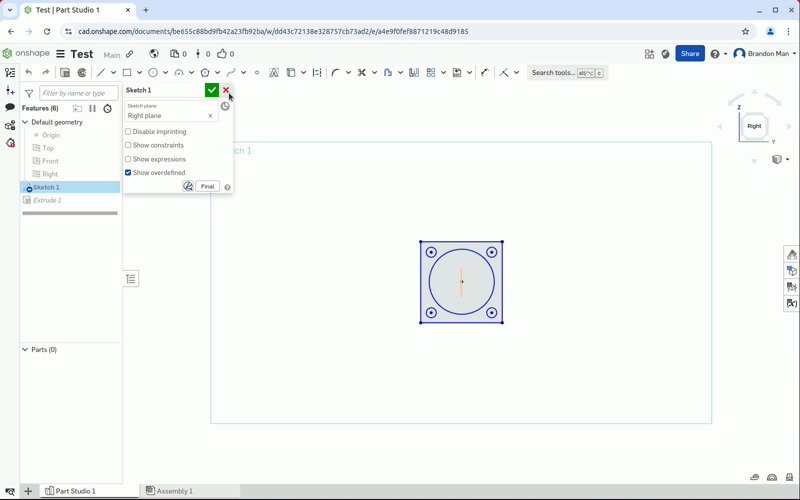
key(shift+s)
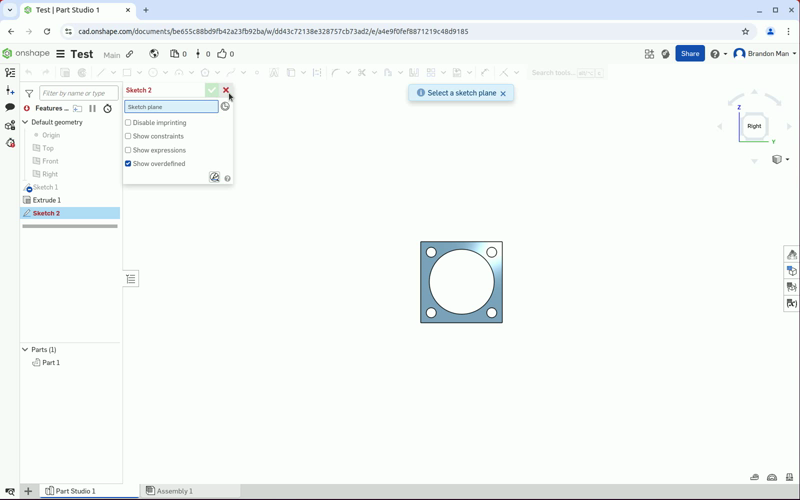
mouse_move(73, 176)
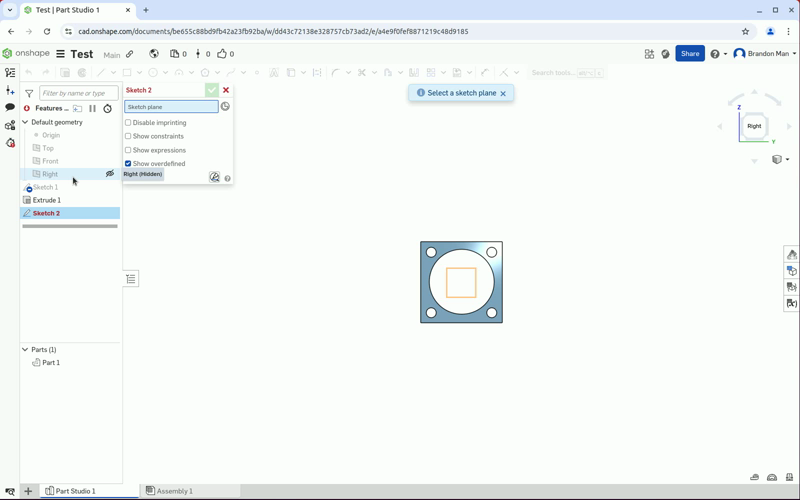
click(73, 176)
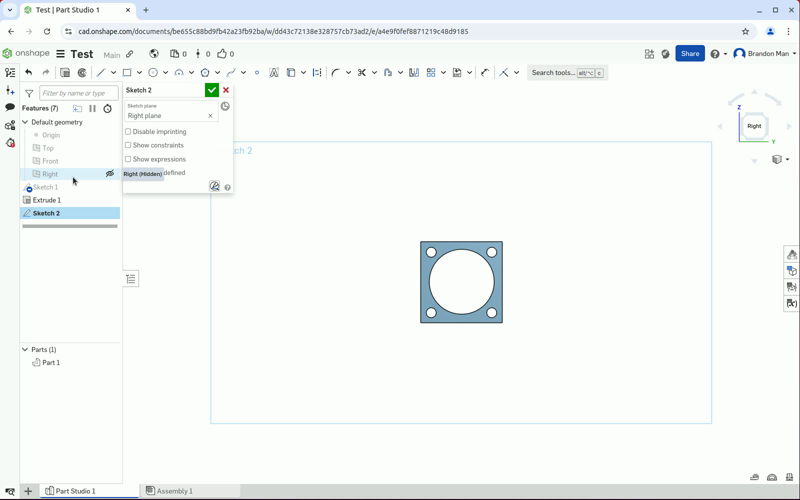
mouse_move(73, 352)
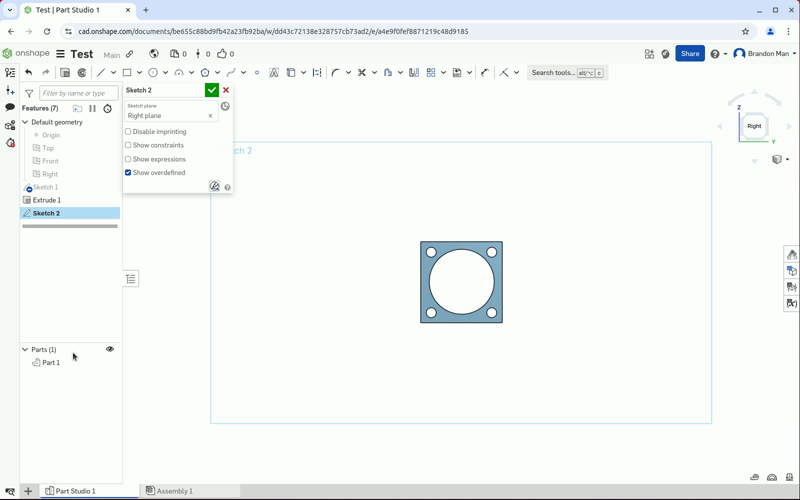
key(y)
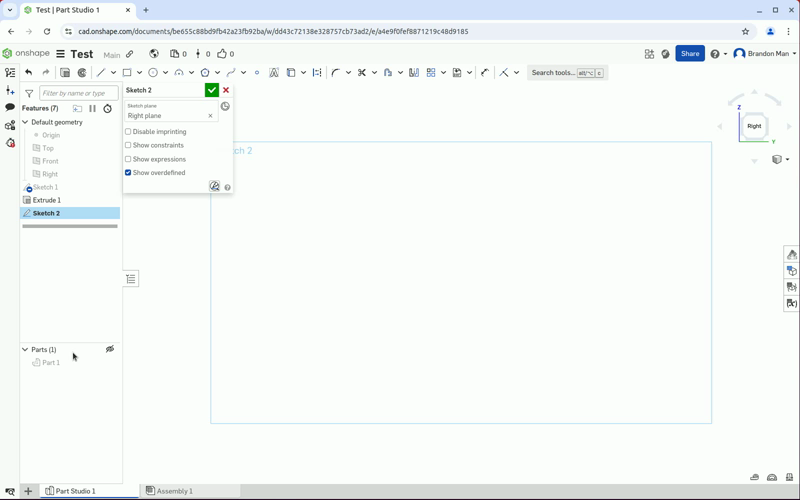
key(c)
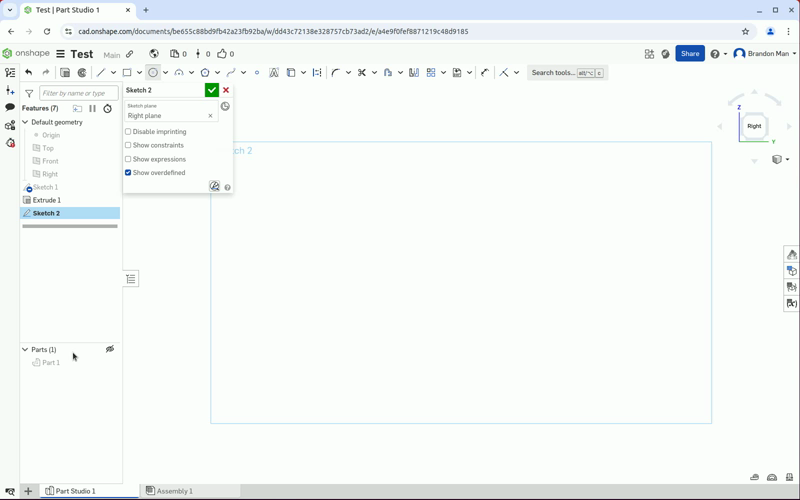
key_down(shift)
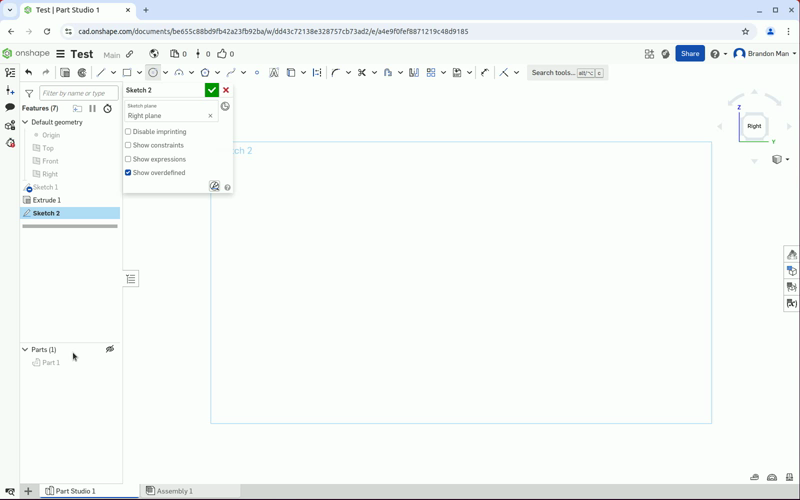
mouse_move(461, 282)
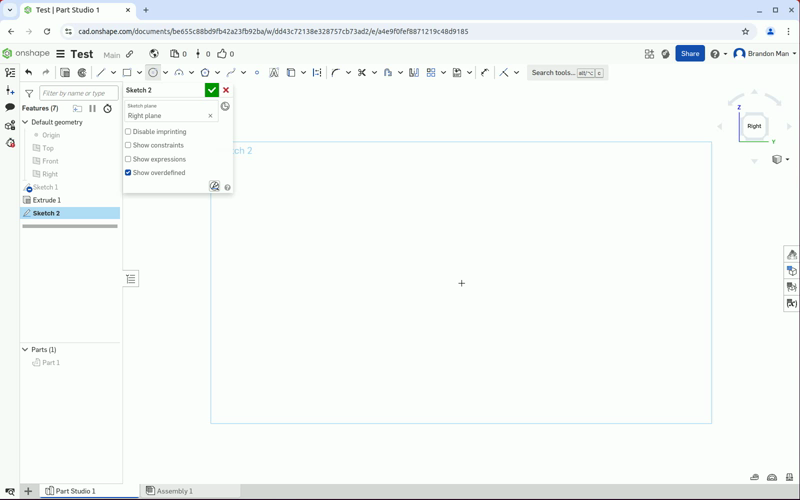
click(461, 282)
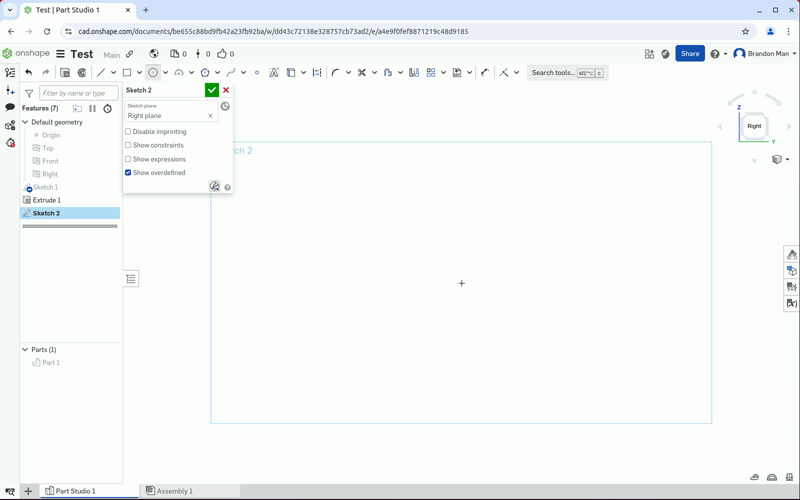
key_up(shift)
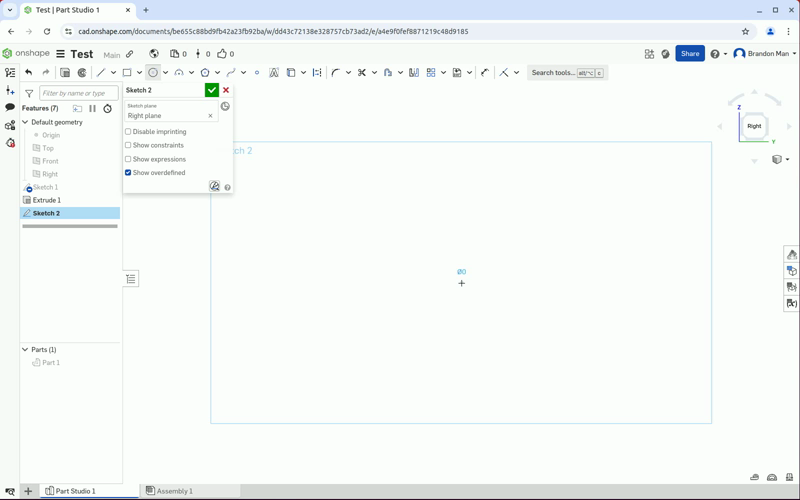
mouse_move(494, 282)
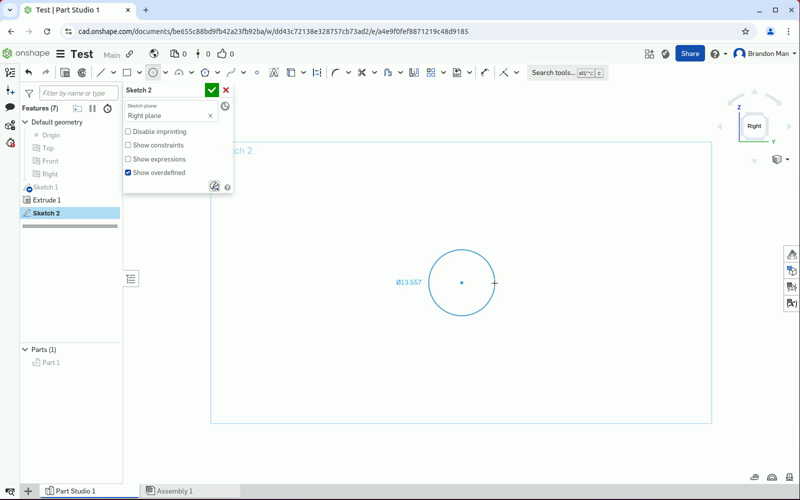
click(494, 282)
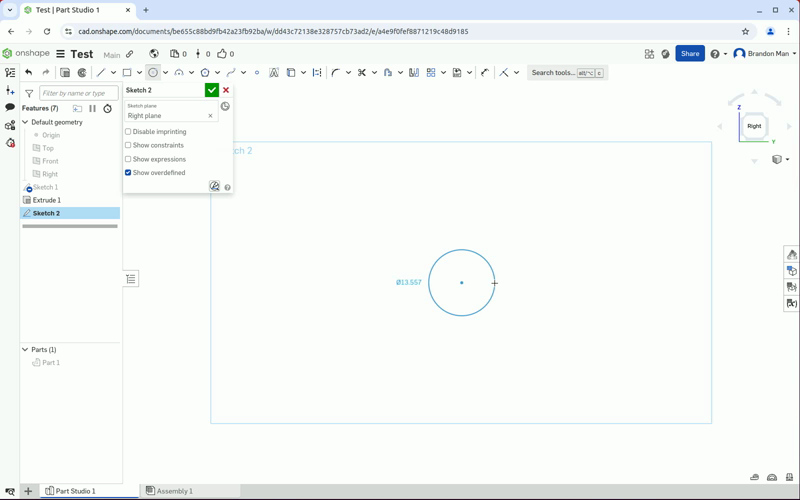
key(esc)
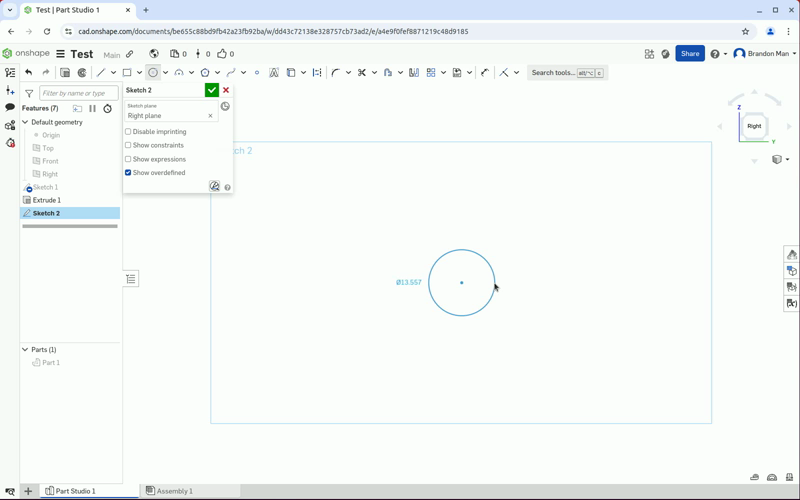
key(c)
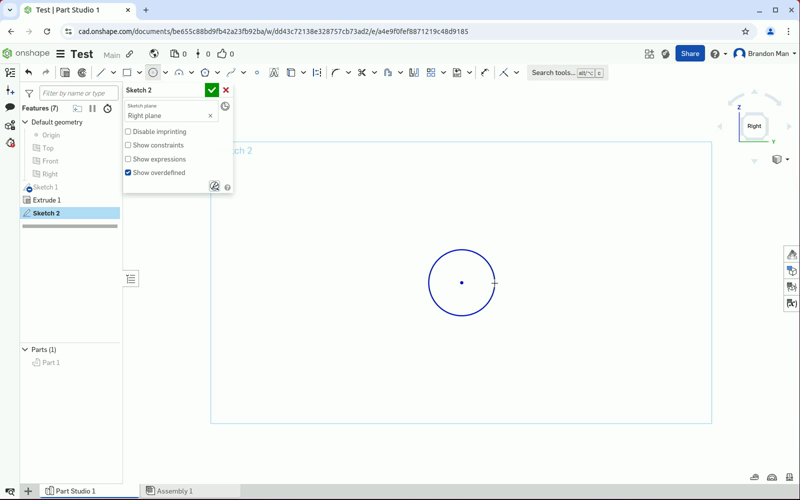
key_down(shift)
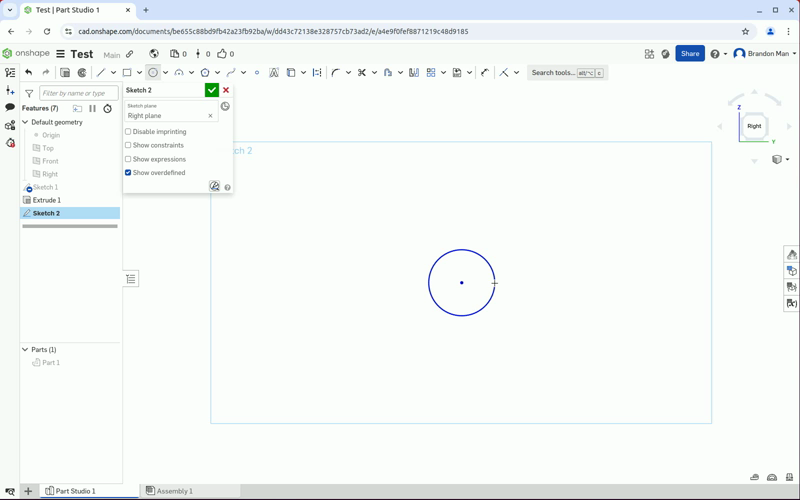
mouse_move(461, 282)
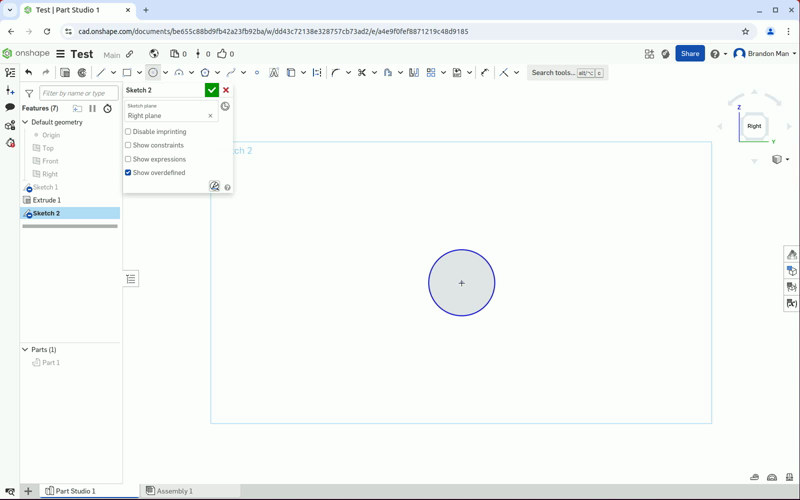
click(461, 282)
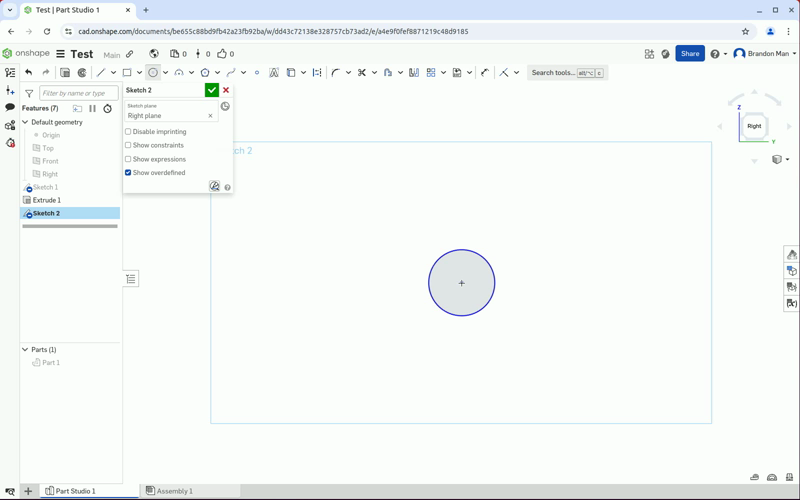
key_up(shift)
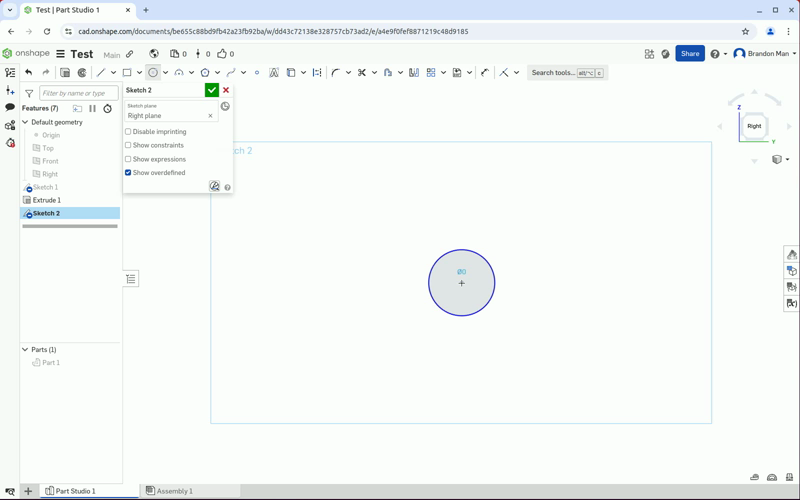
mouse_move(470, 282)
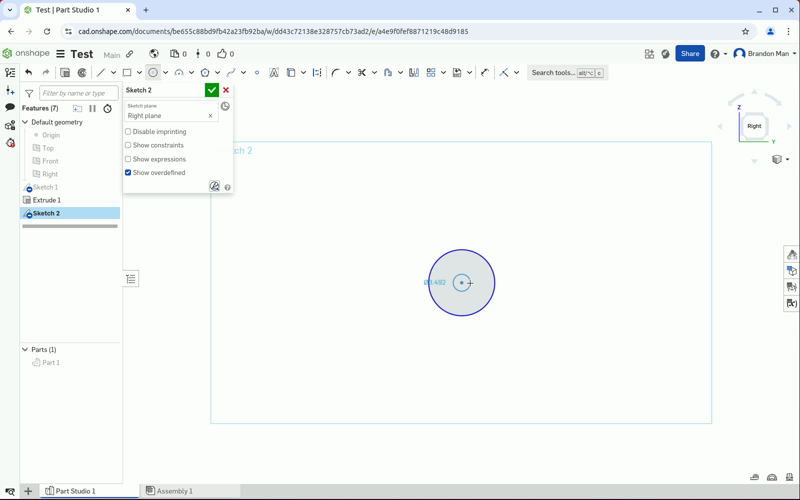
click(470, 282)
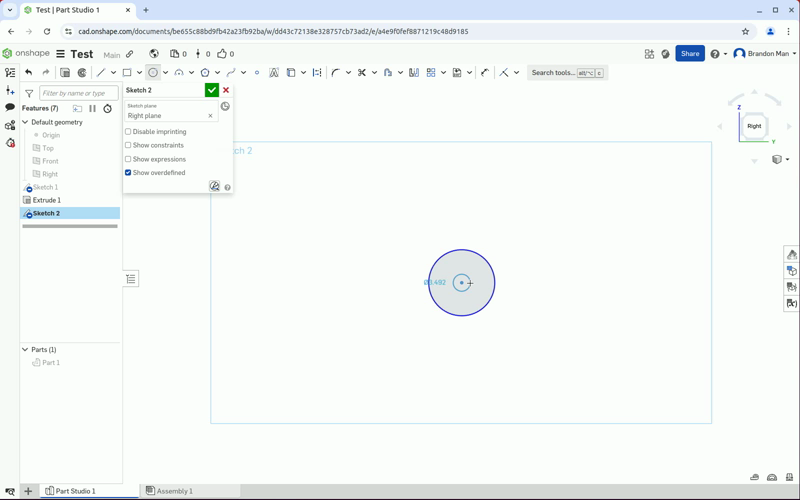
key(esc)
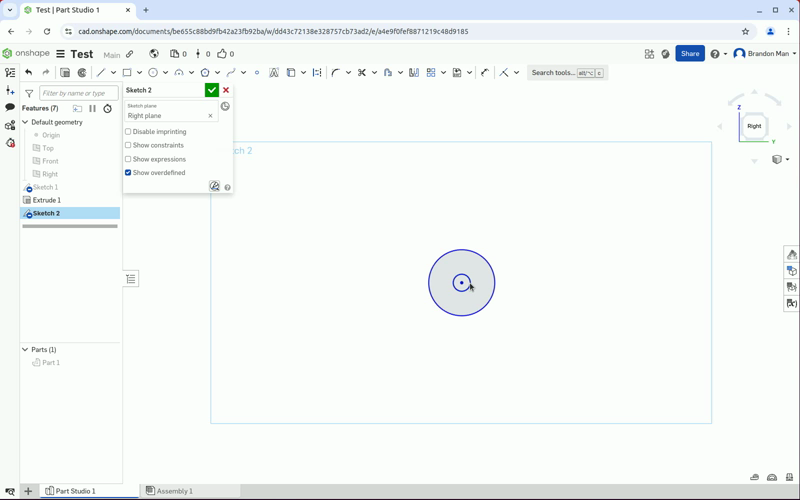
mouse_move(449, 302)
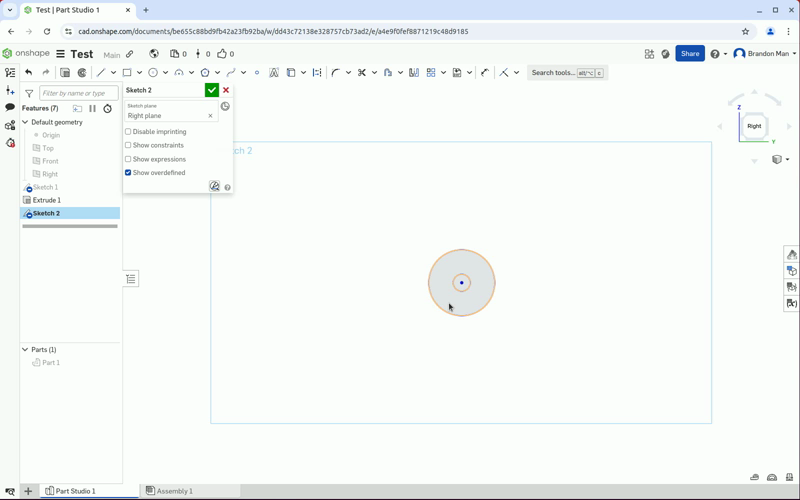
click(449, 302)
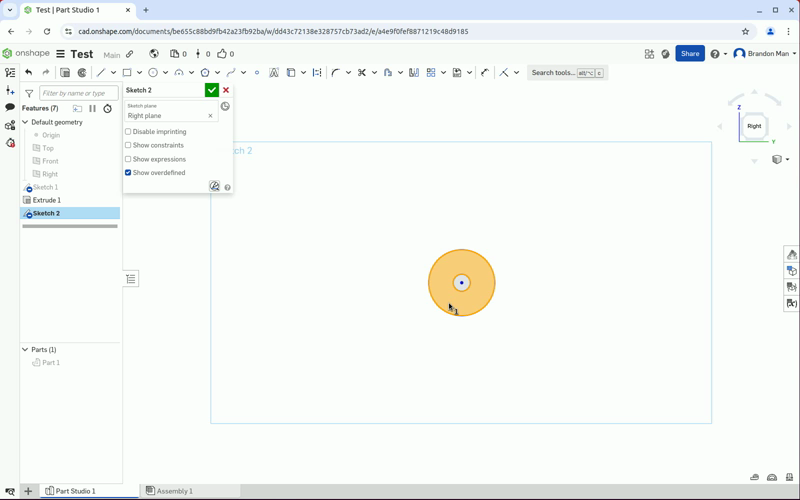
mouse_move(73, 352)
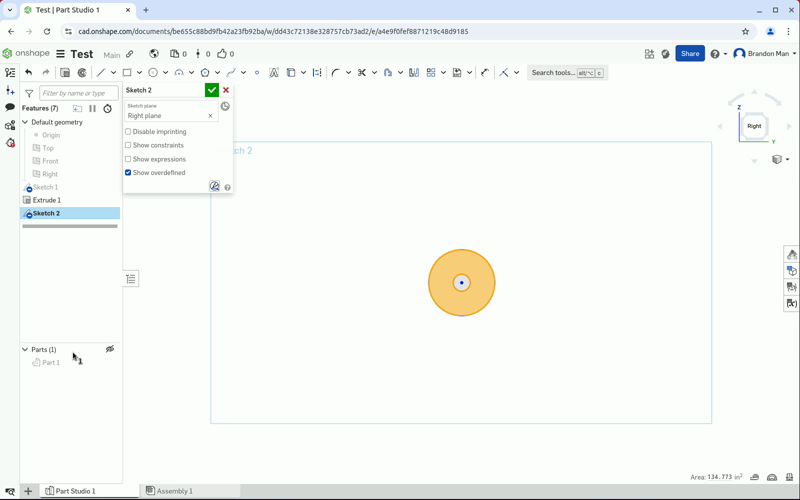
key(shift+y)
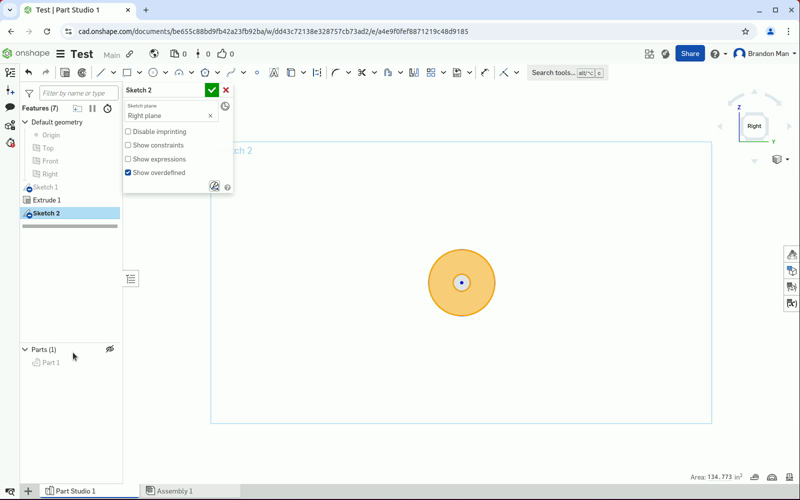
key(shift+e)
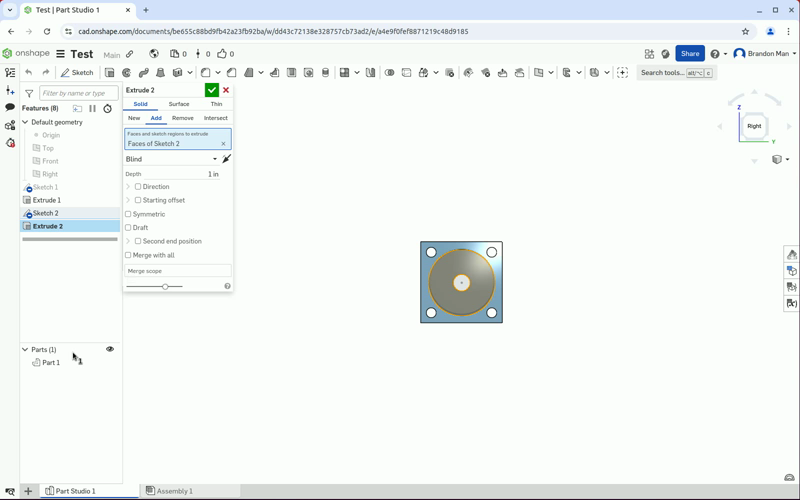
mouse_move(143, 106)
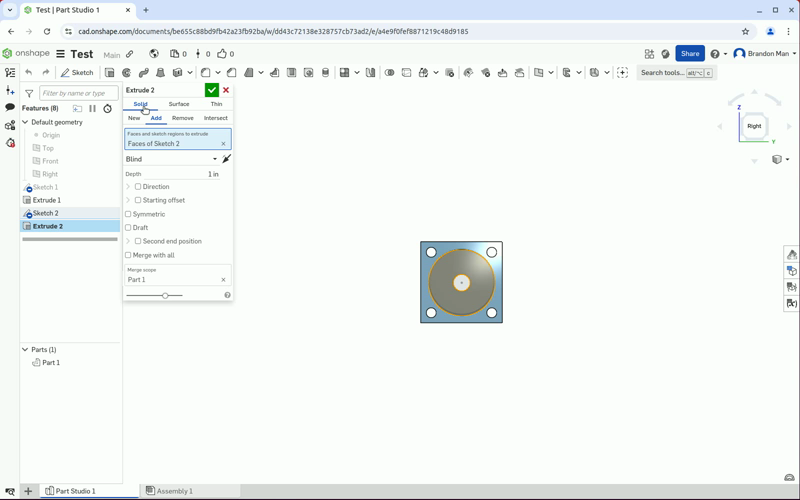
click(143, 106)
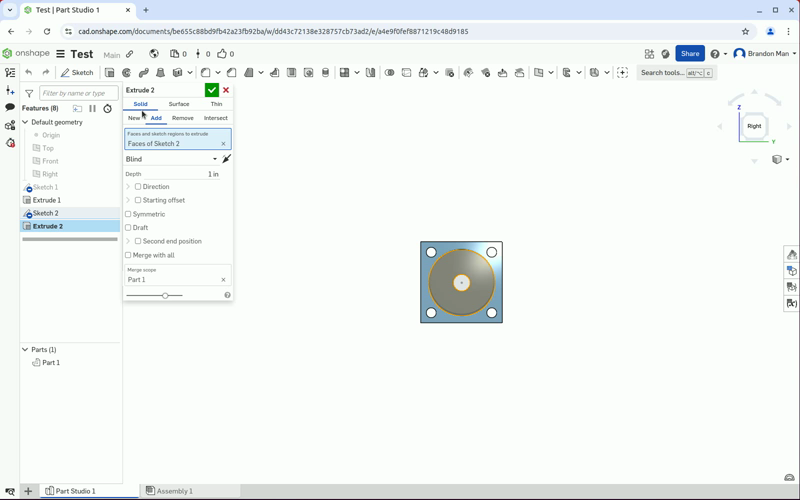
mouse_move(137, 120)
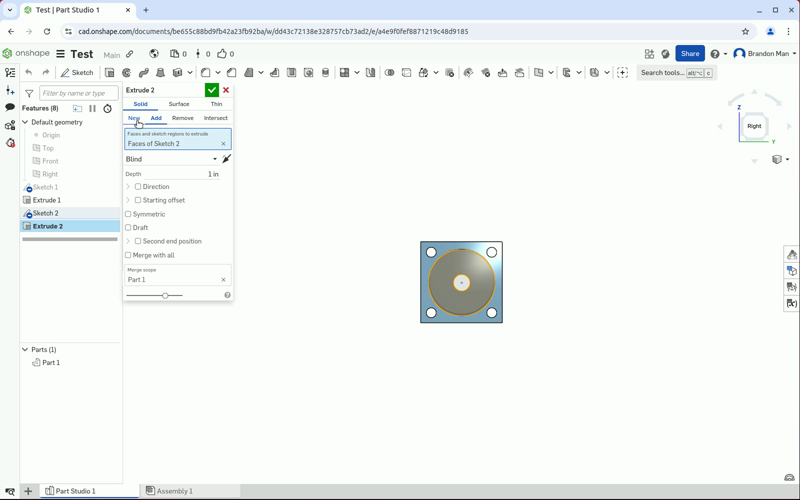
click(137, 120)
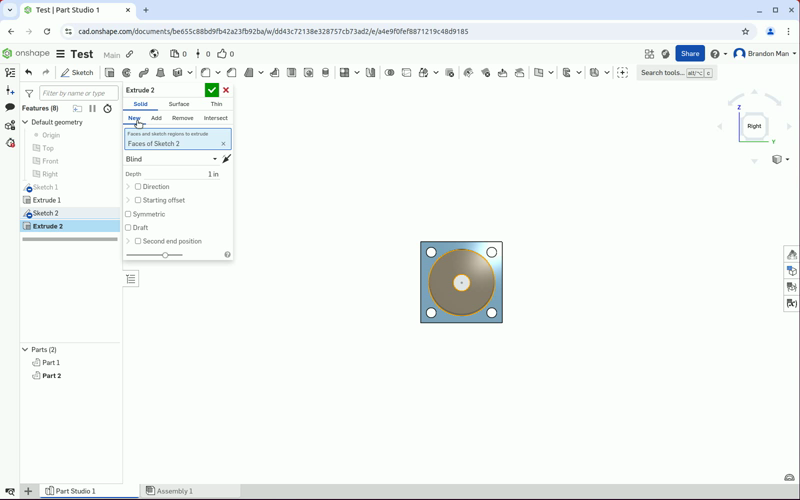
key(tab, 4)
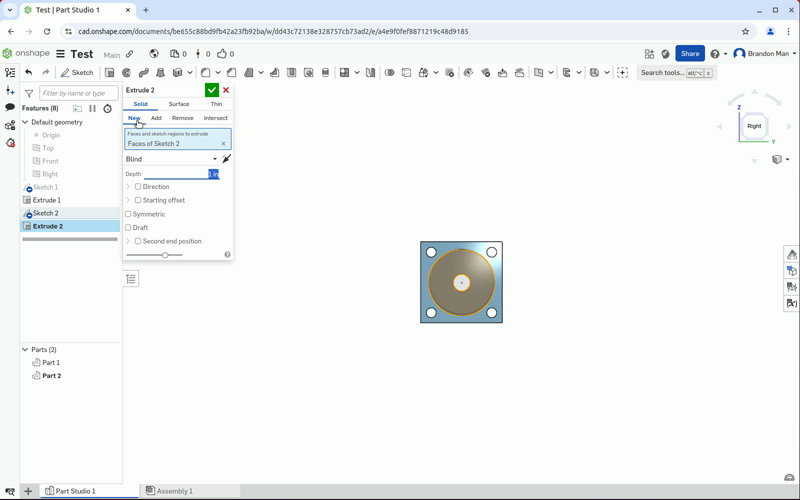
text(-23.108)
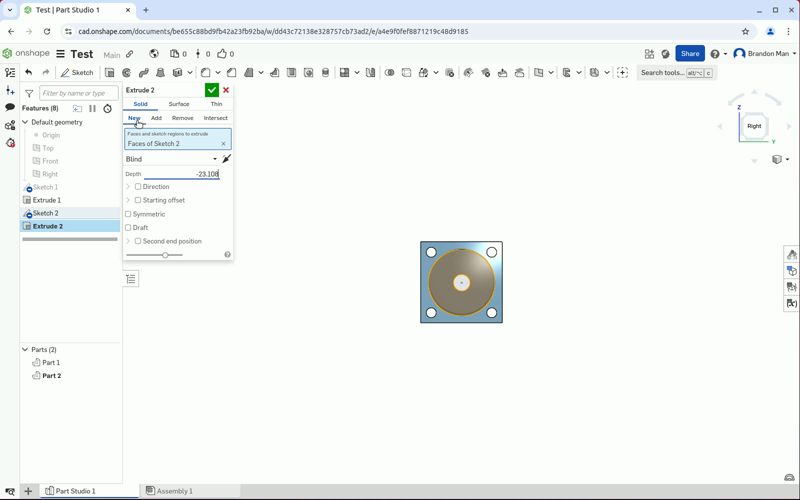
key(enter)
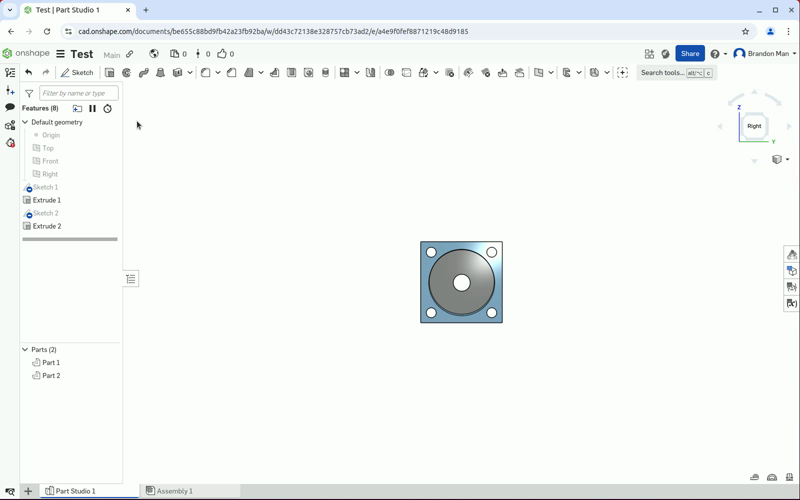
key(shift+h)
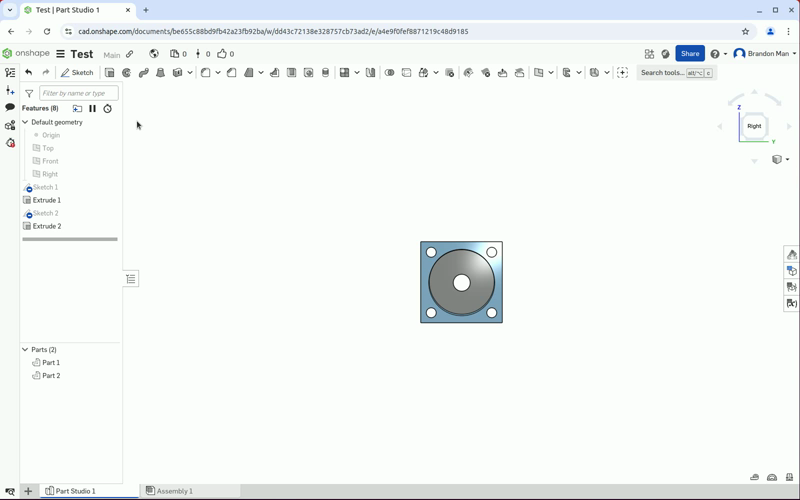
key(shift+h)
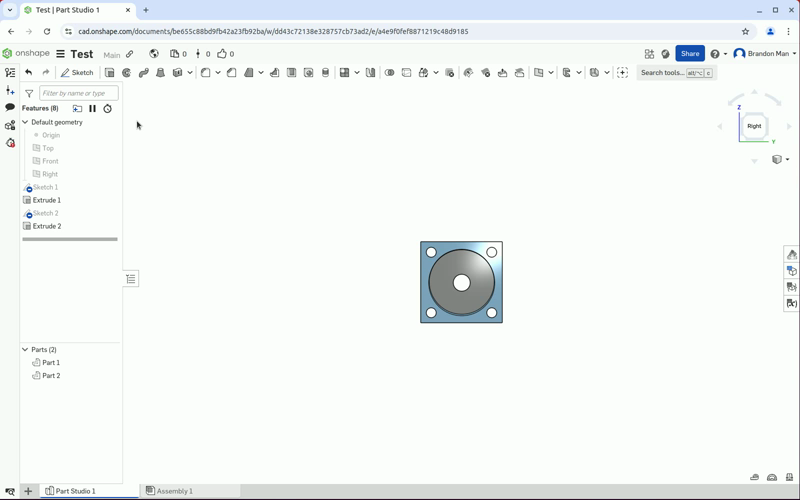
mouse_move(73, 189)
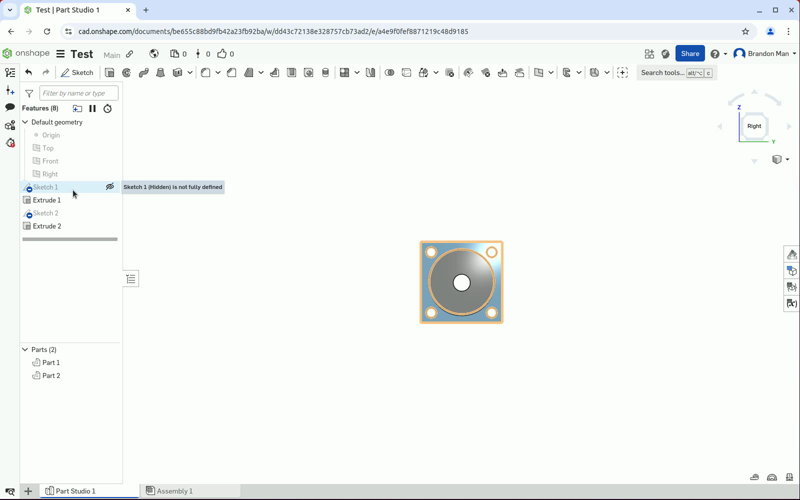
click(73, 189)
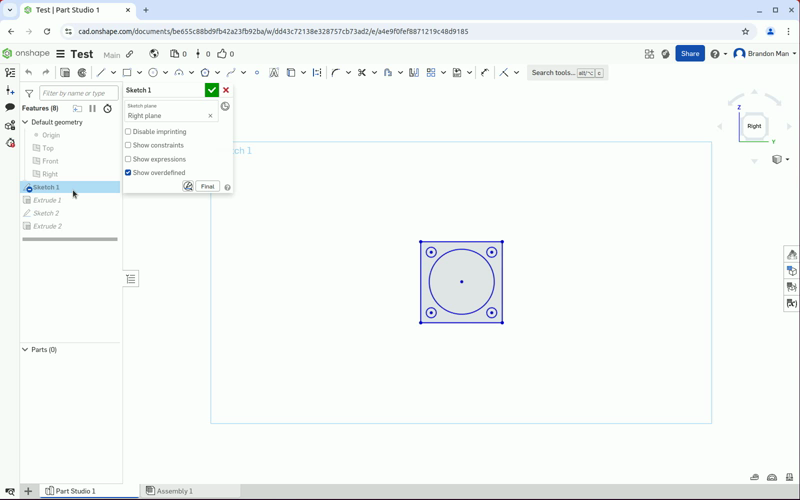
mouse_move(229, 92)
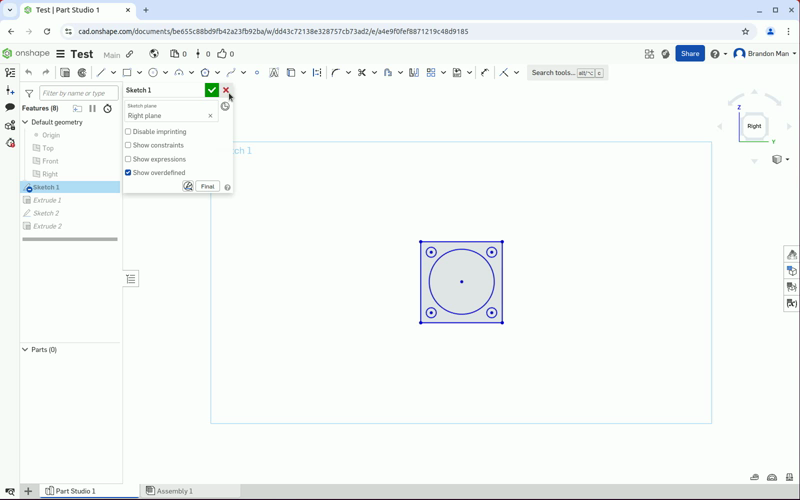
click(229, 92)
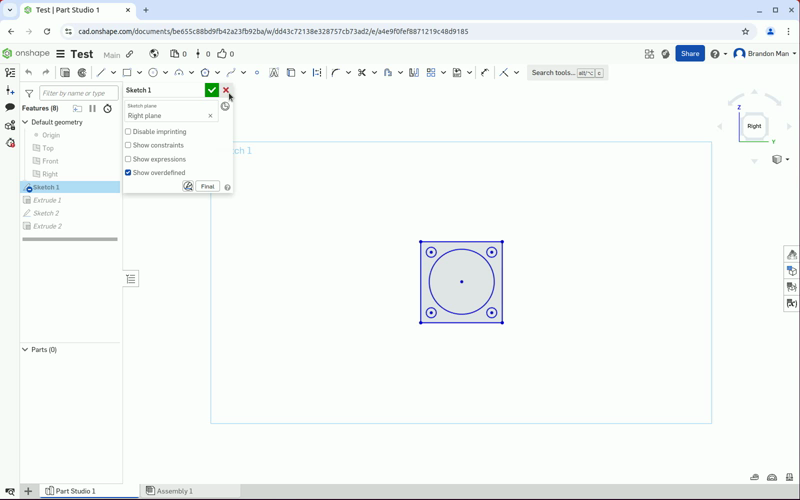
key(shift+s)
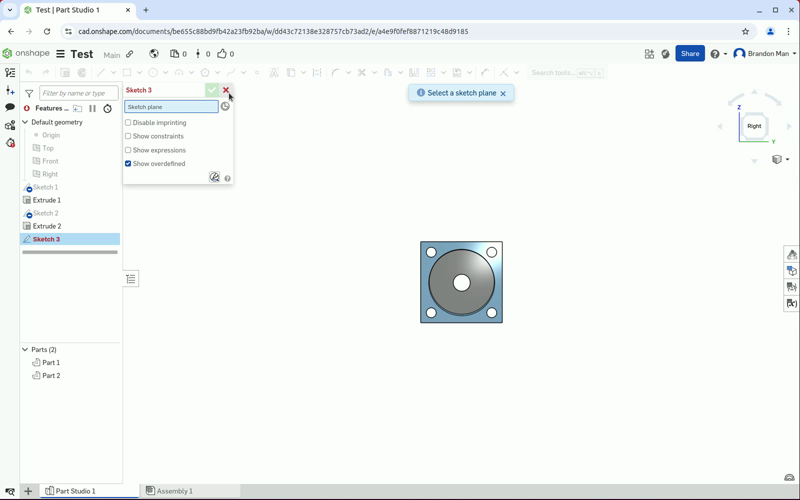
mouse_move(73, 176)
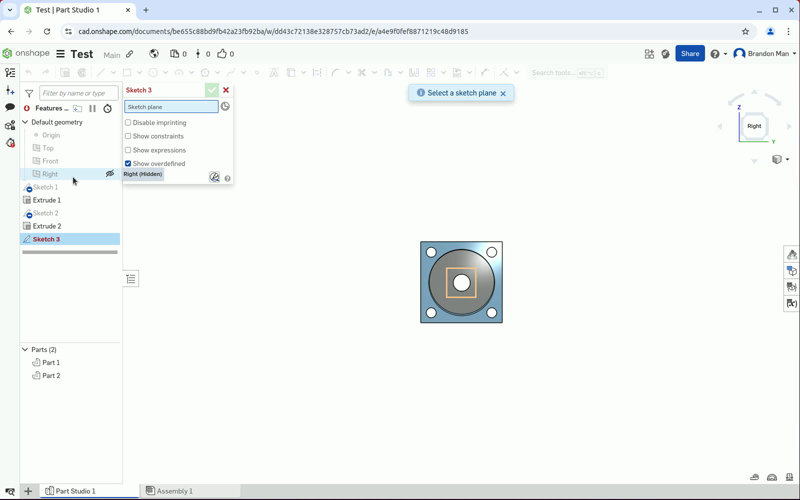
click(73, 176)
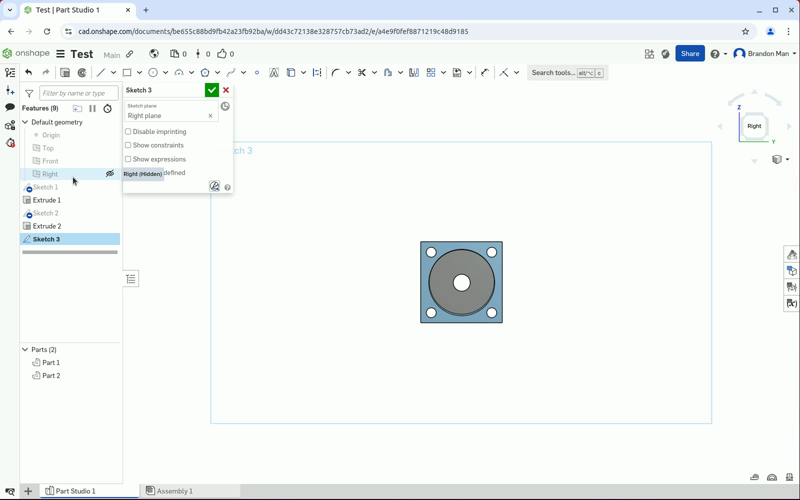
mouse_move(73, 352)
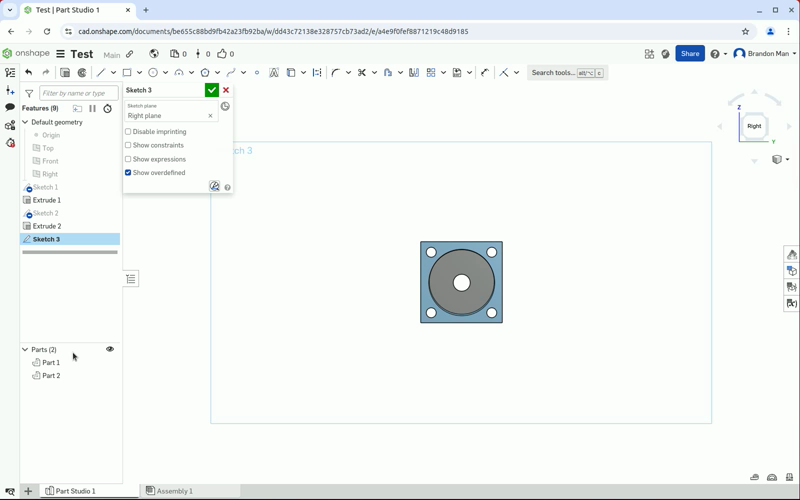
key(y)
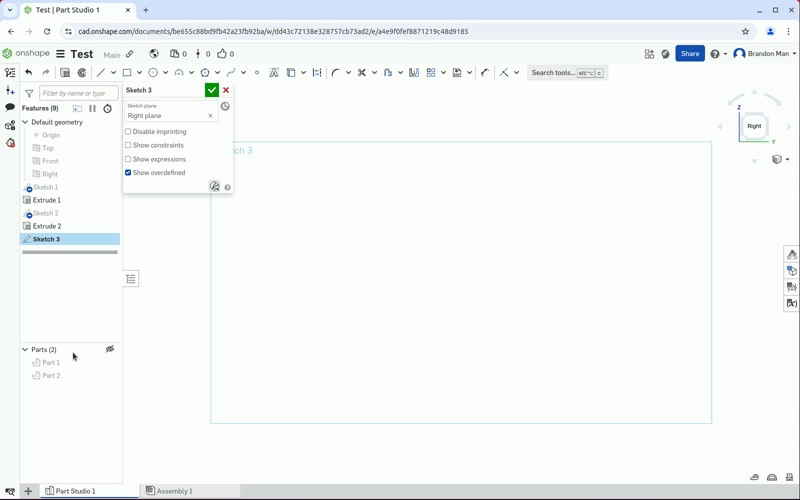
key(c)
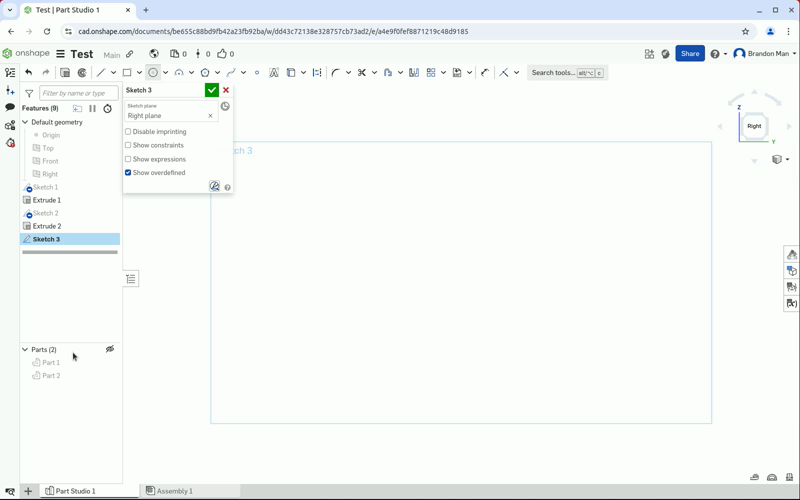
key_down(shift)
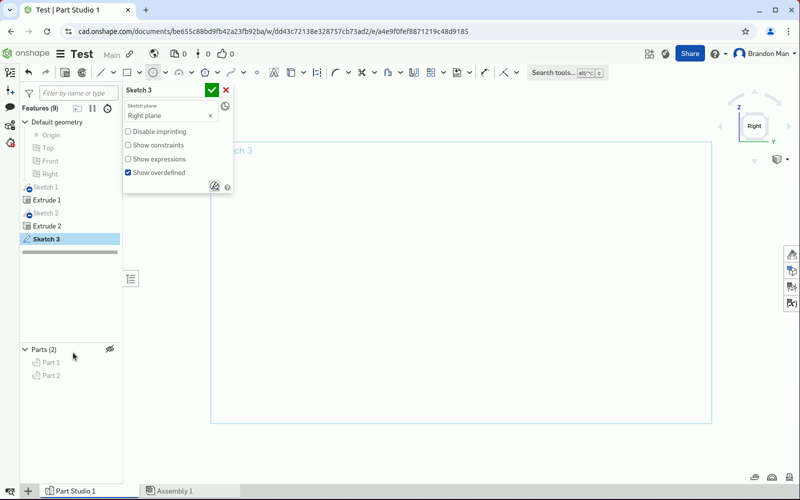
mouse_move(461, 282)
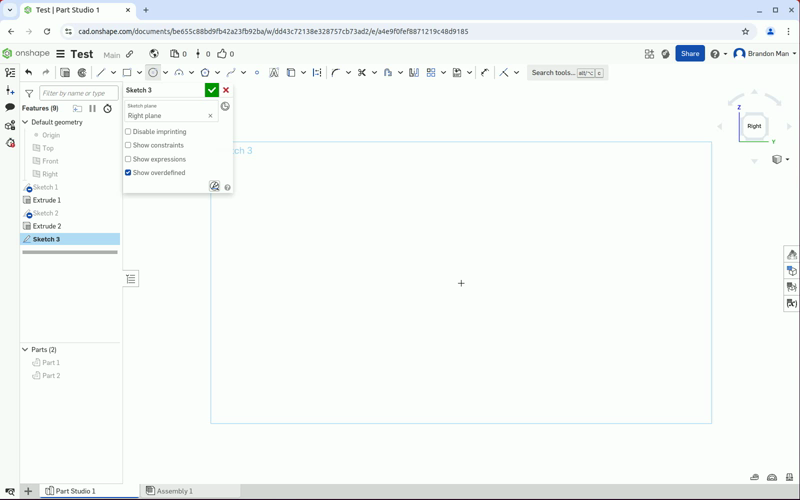
click(461, 282)
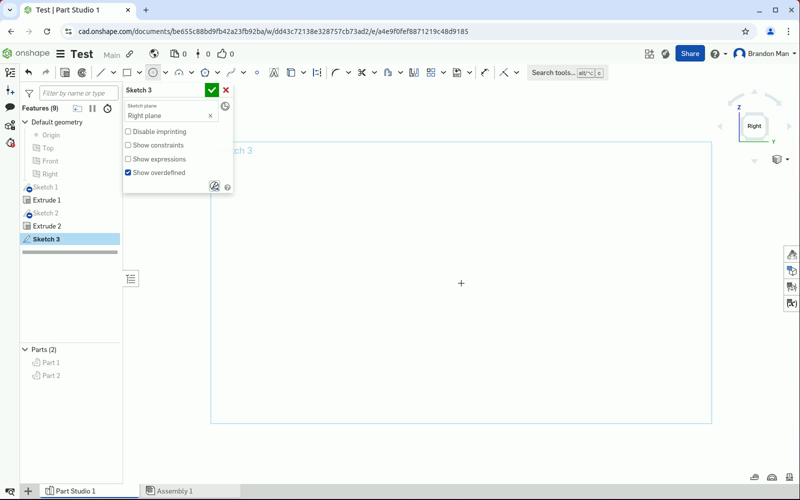
key_up(shift)
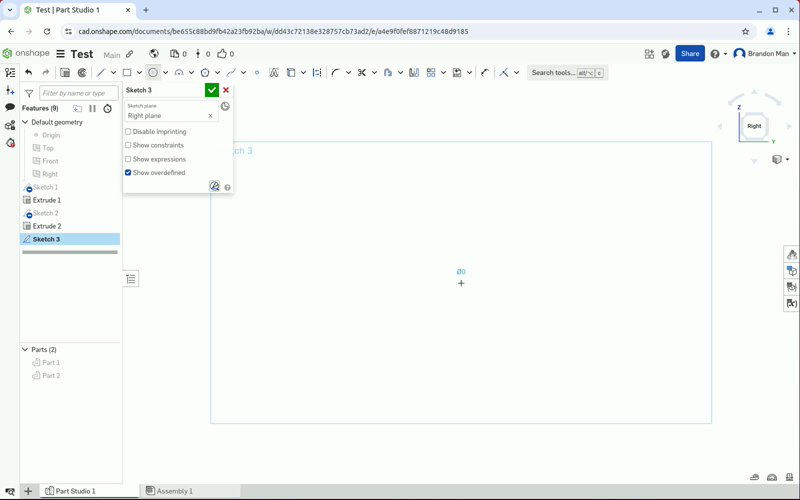
mouse_move(470, 282)
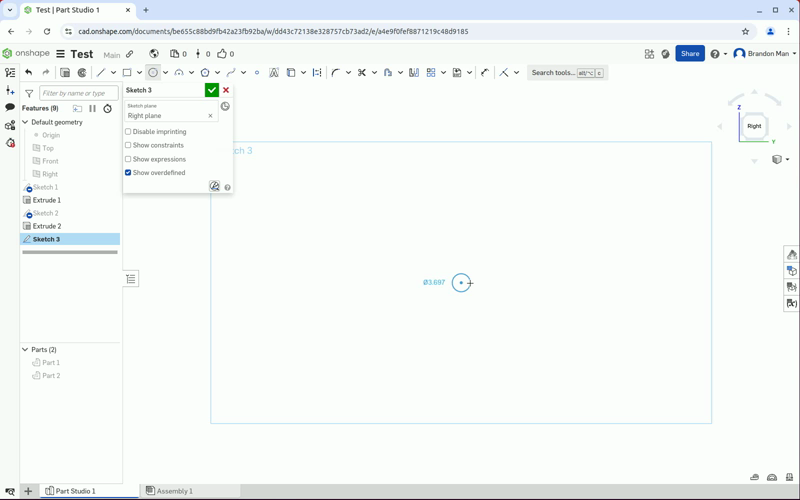
click(470, 282)
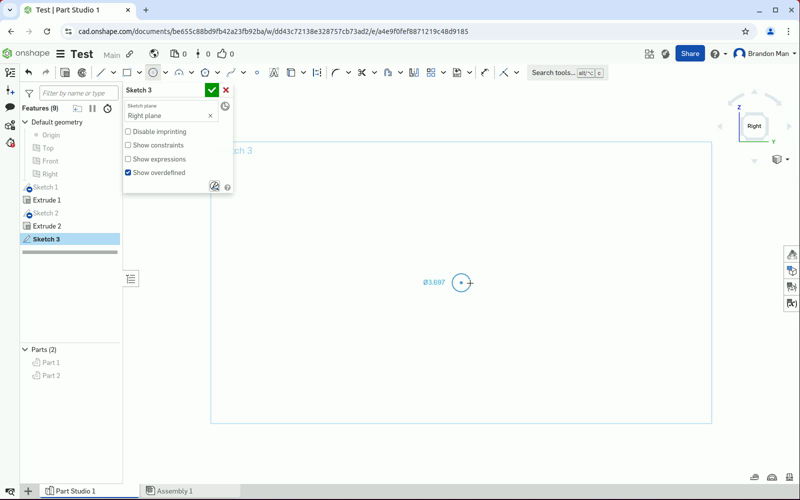
key(esc)
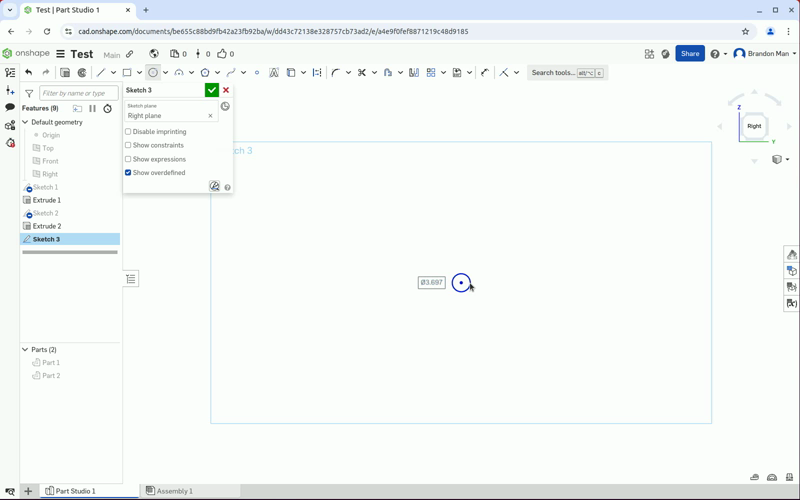
mouse_move(460, 284)
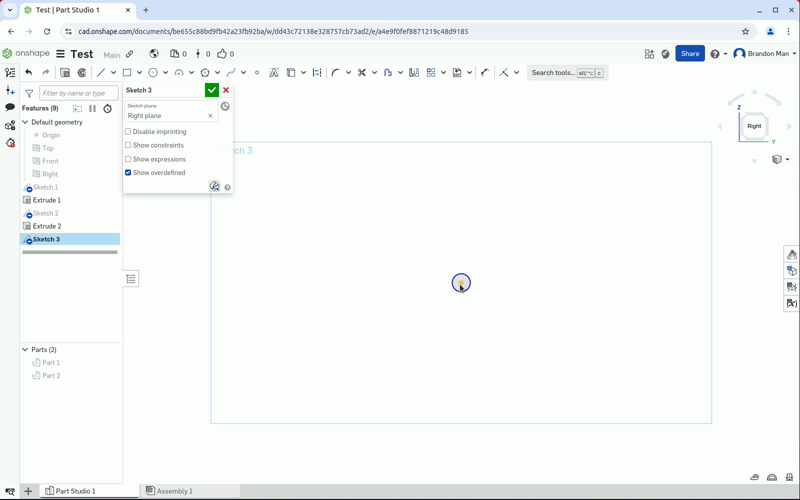
scroll(6)
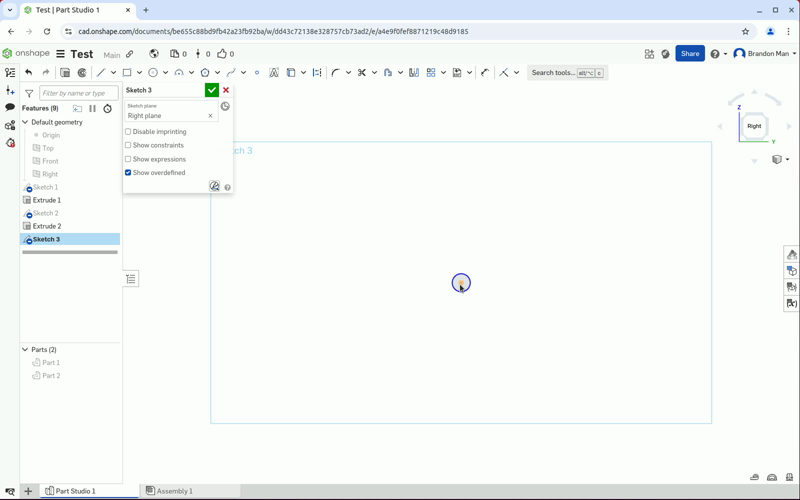
scroll(6)
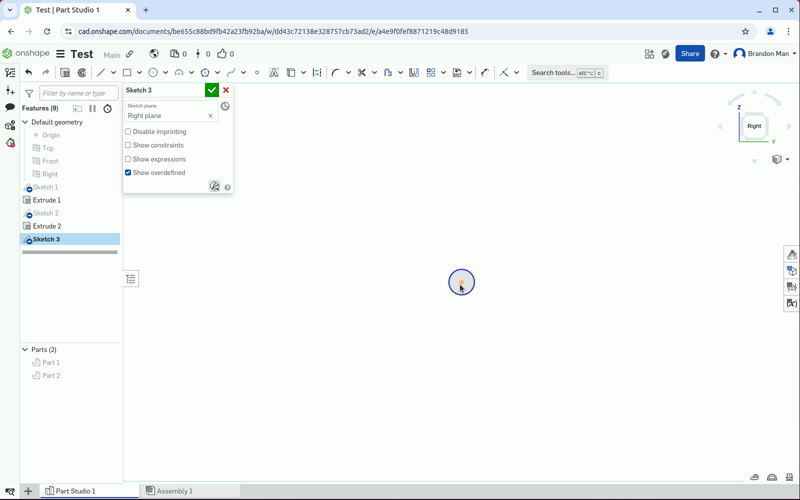
scroll(6)
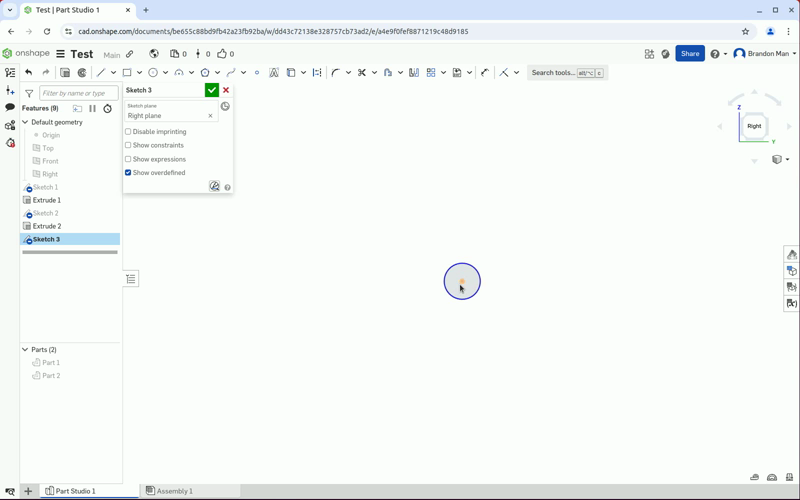
scroll(6)
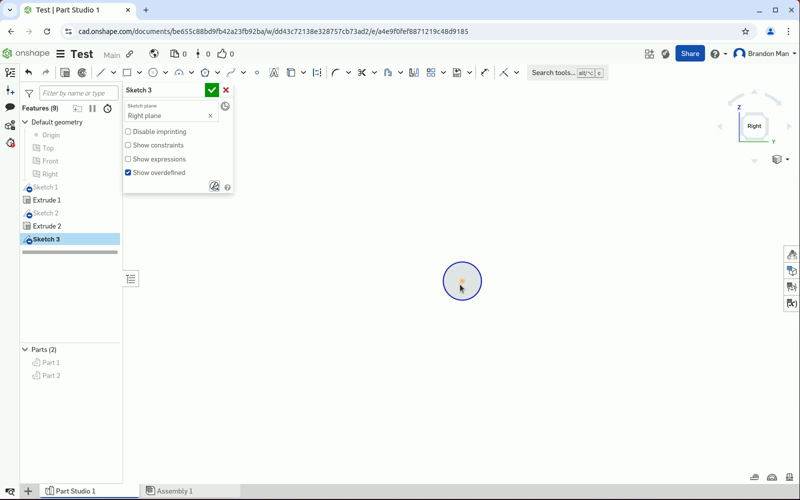
scroll(6)
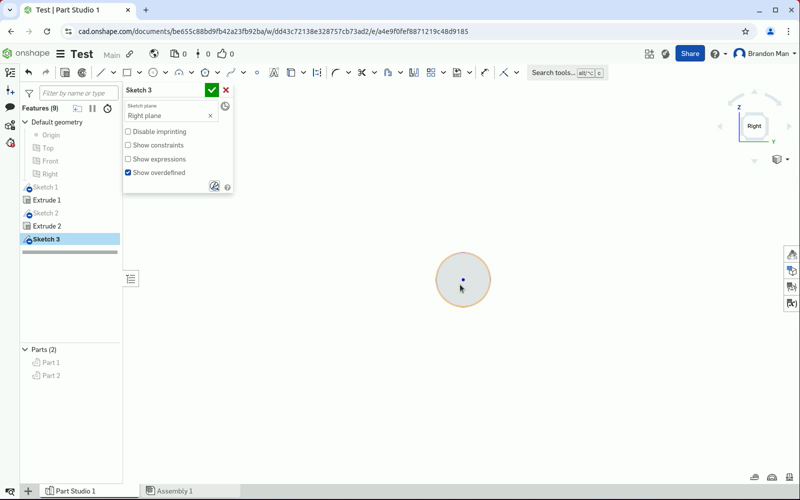
scroll(6)
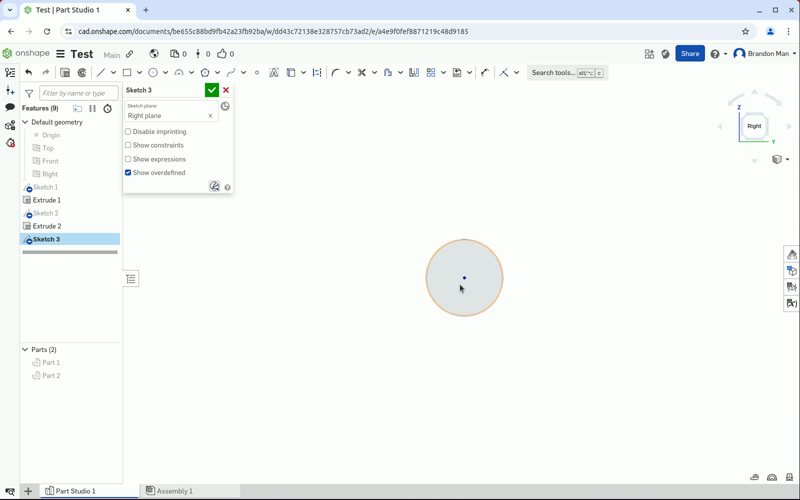
scroll(6)
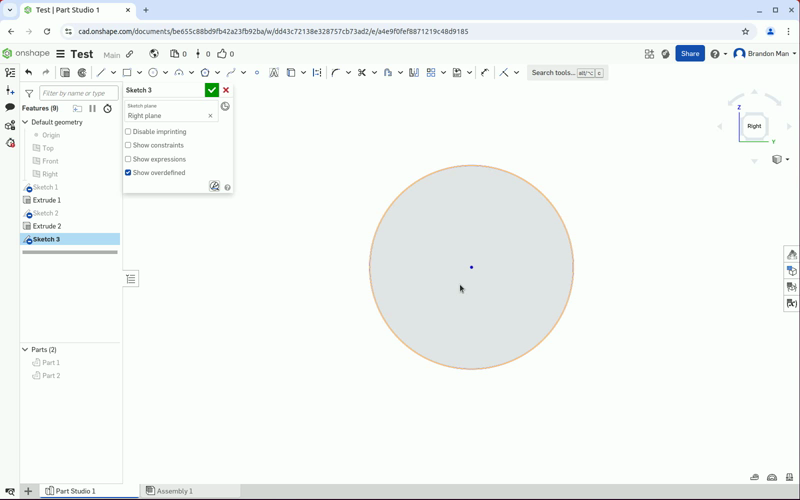
click(460, 284)
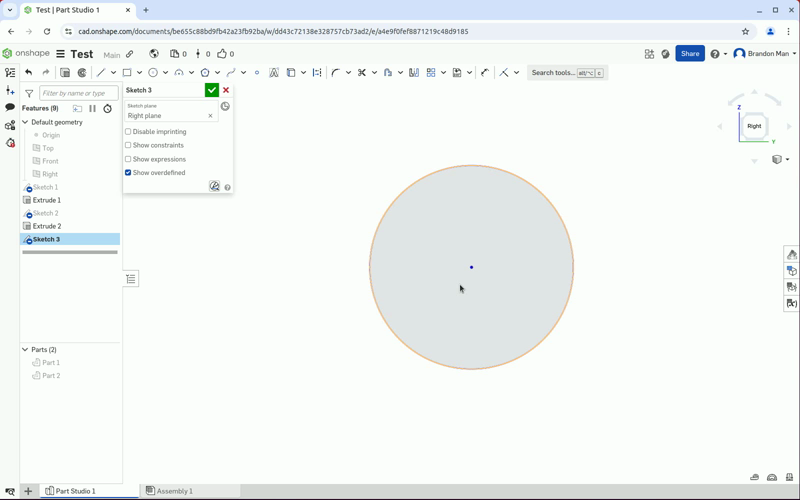
scroll(-6)
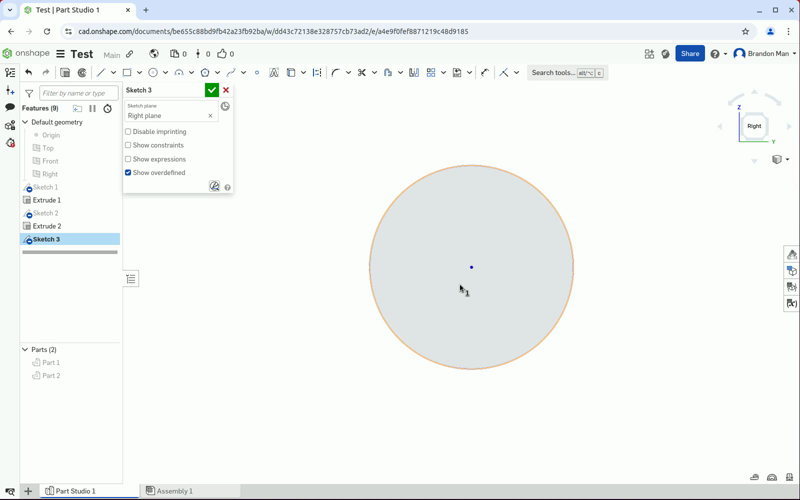
scroll(-6)
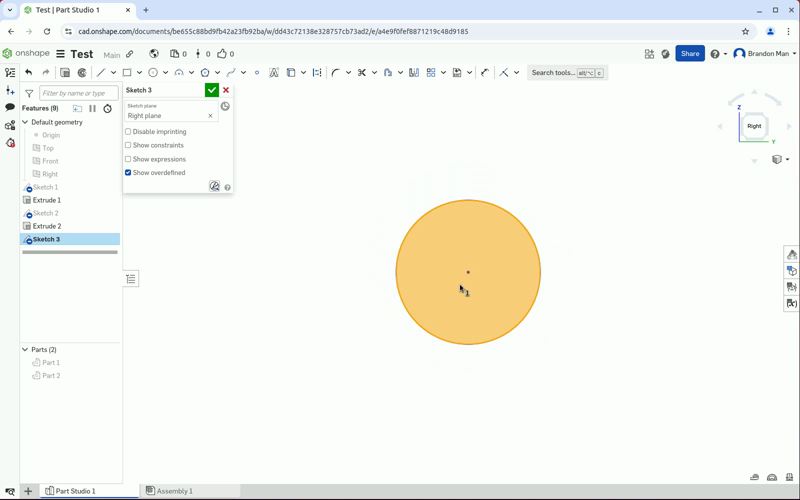
scroll(-6)
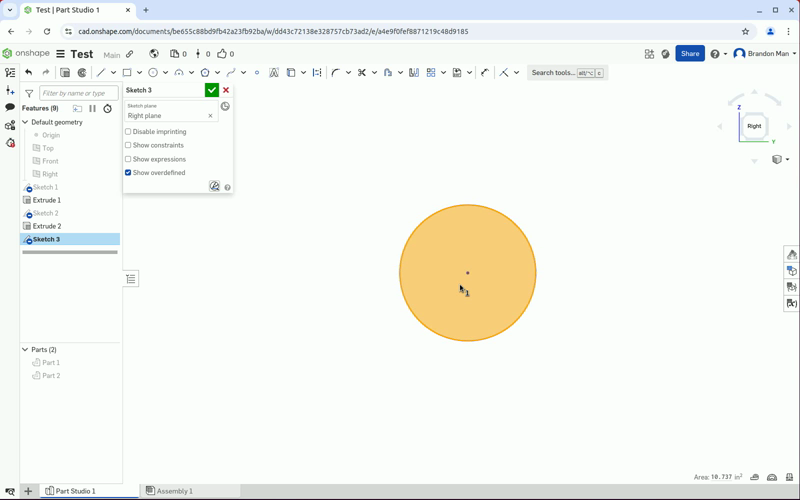
scroll(-6)
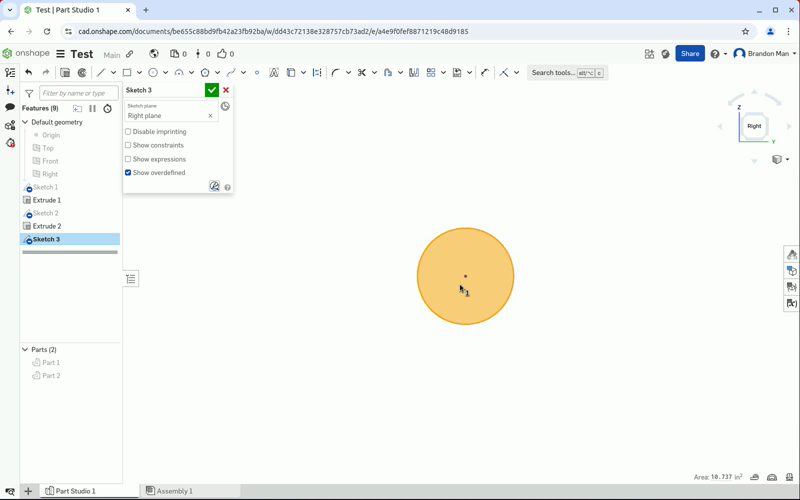
scroll(-6)
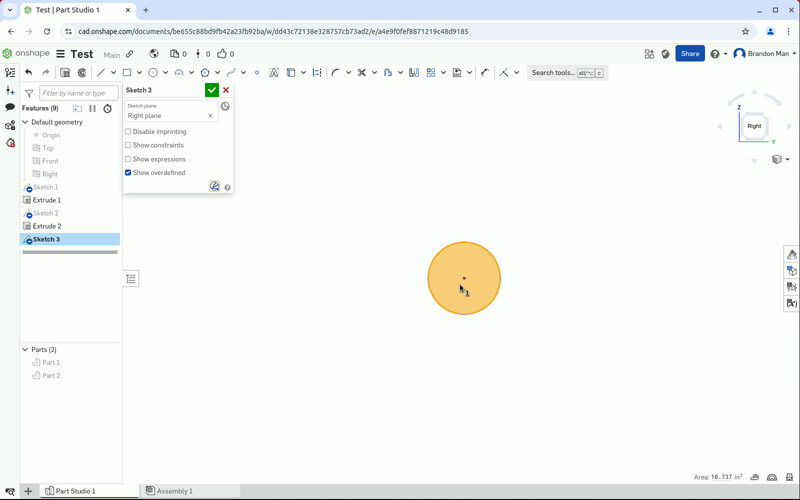
scroll(-6)
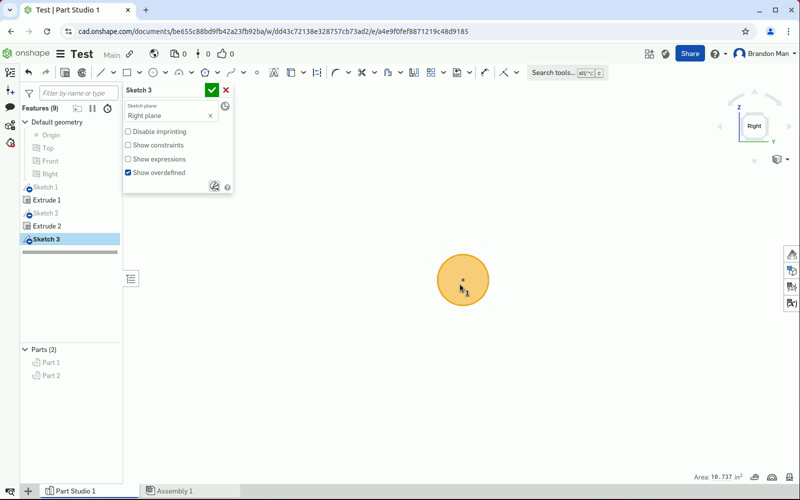
scroll(-6)
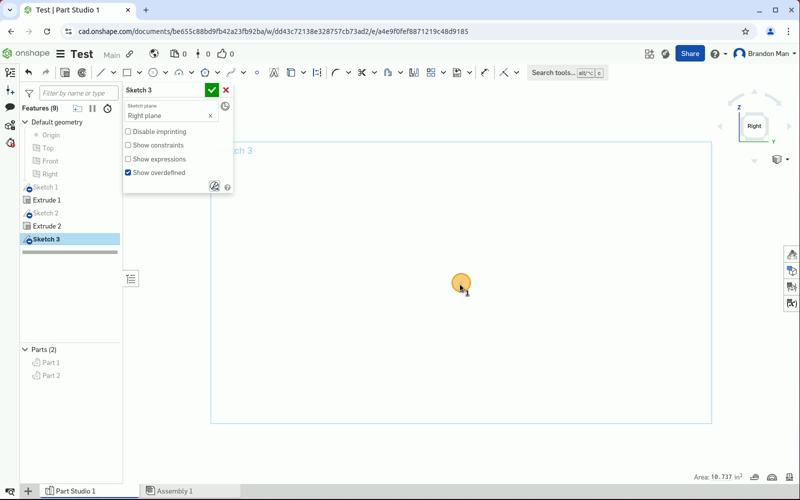
mouse_move(73, 352)
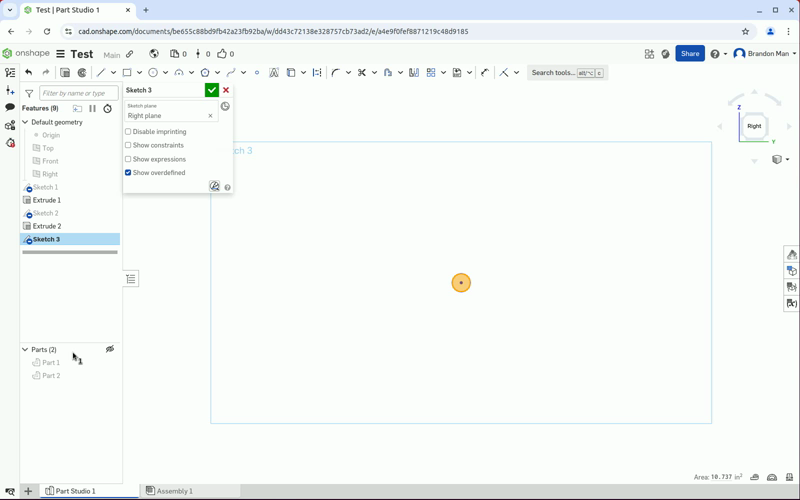
key(shift+y)
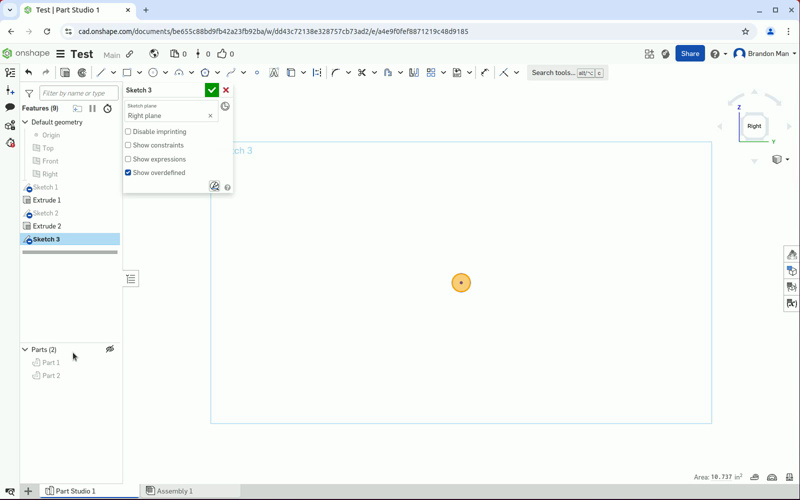
key(shift+e)
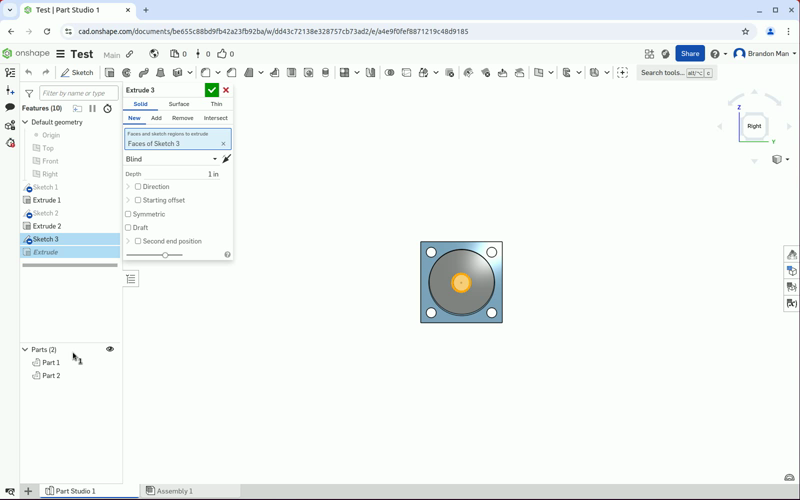
mouse_move(143, 106)
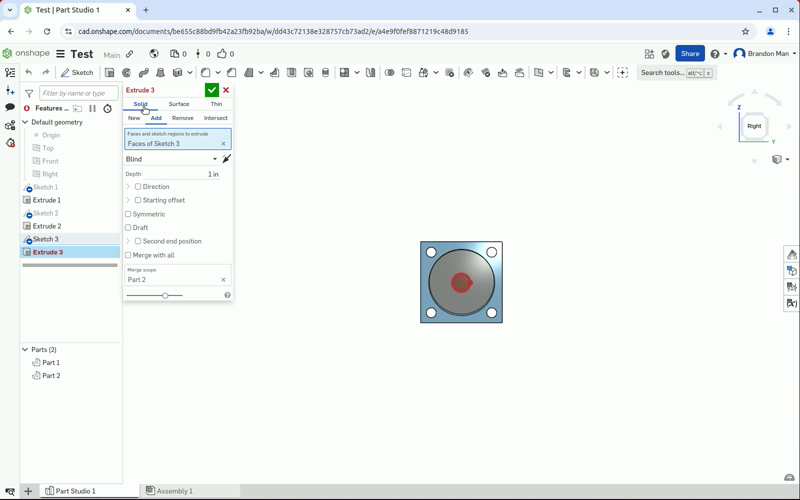
click(143, 106)
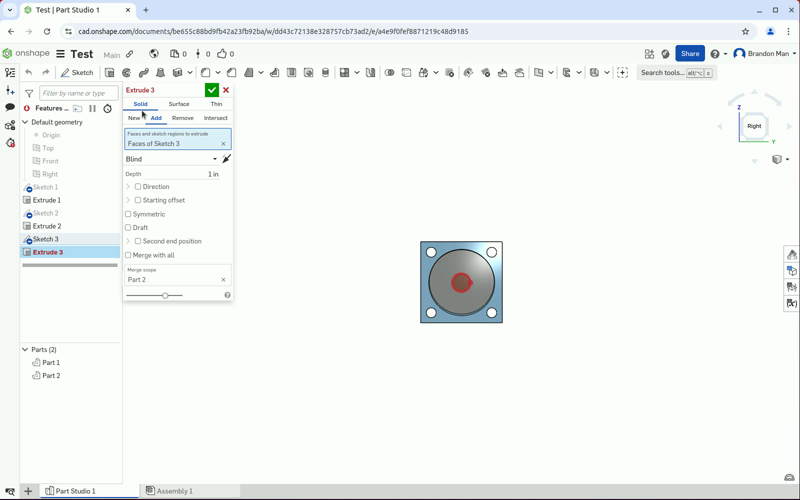
mouse_move(137, 120)
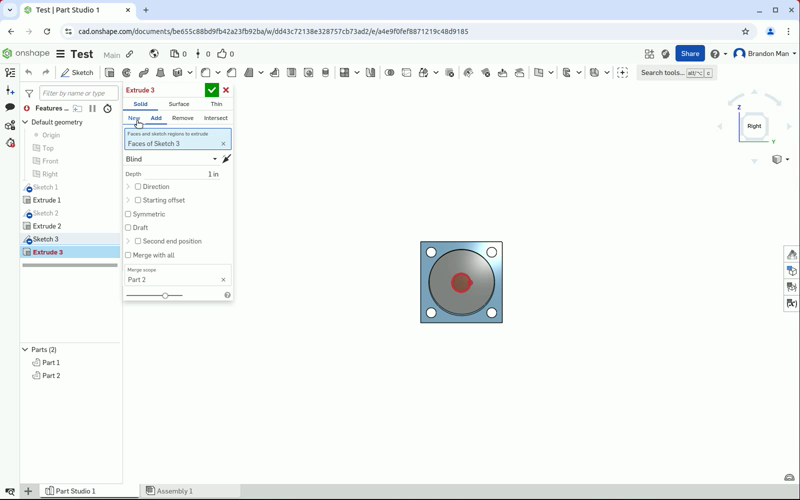
click(137, 120)
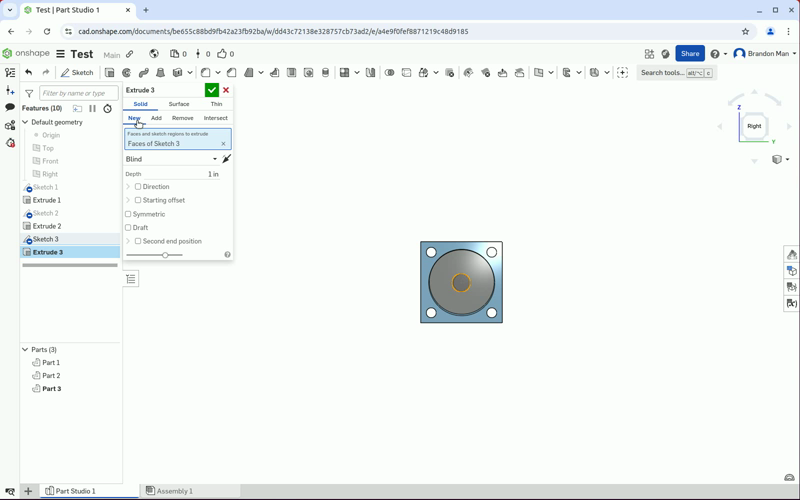
key(tab, 4)
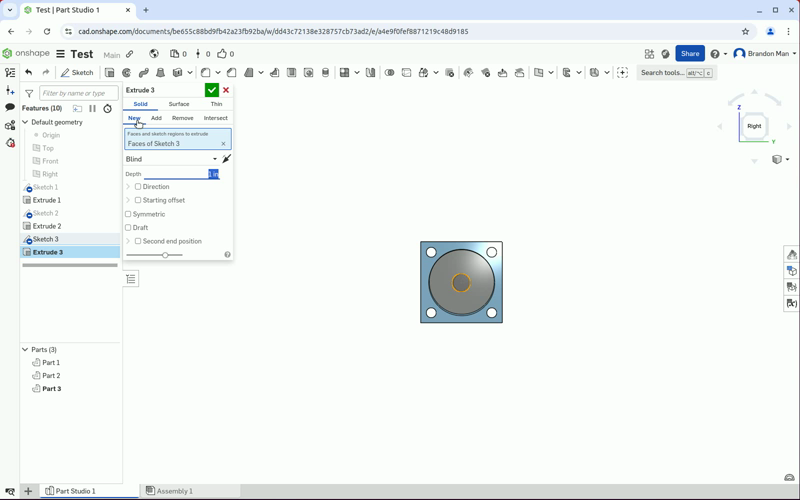
text(-23.108)
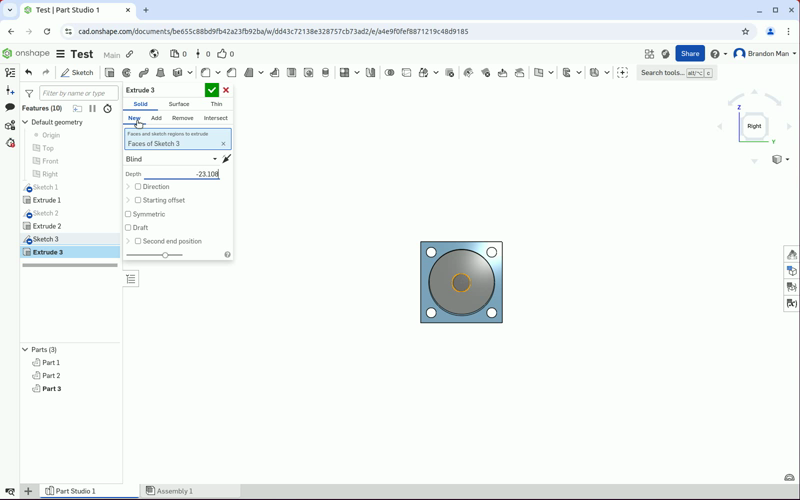
key(enter)
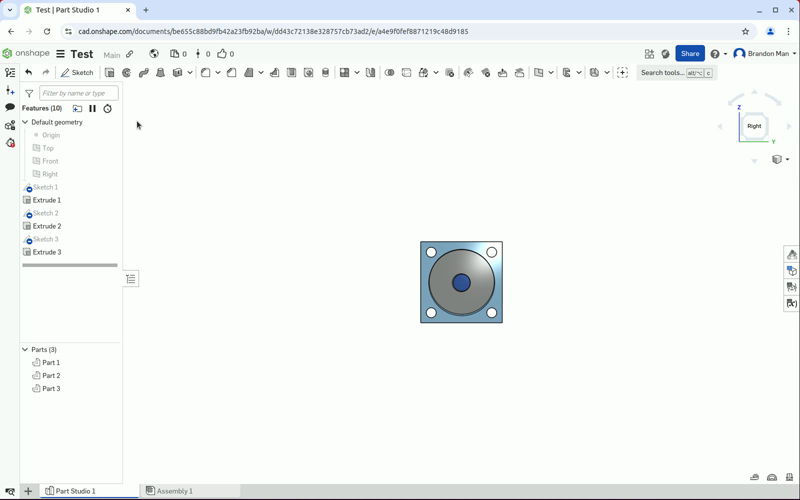
key(shift+h)
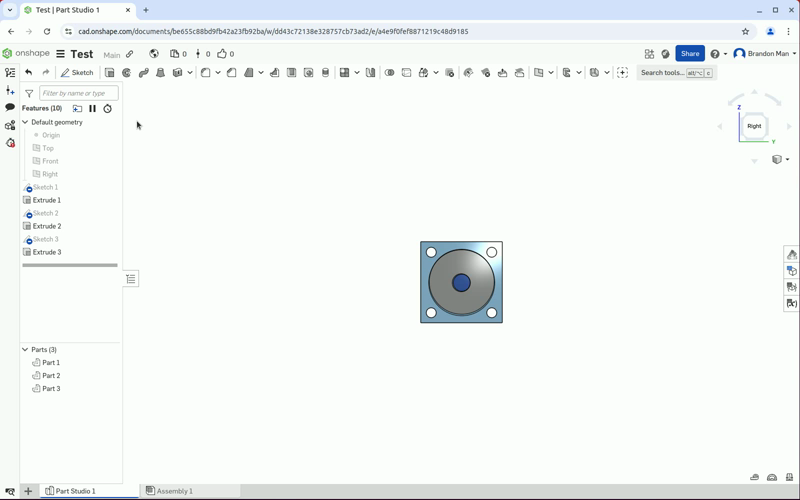
key(shift+h)
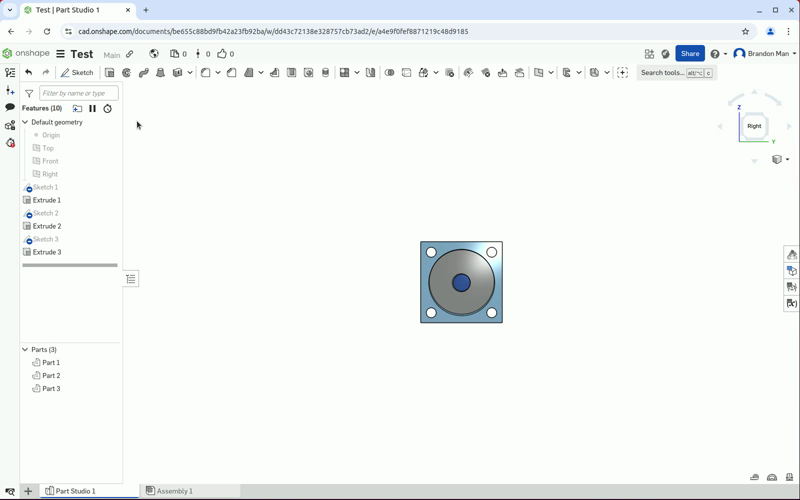
mouse_move(73, 189)
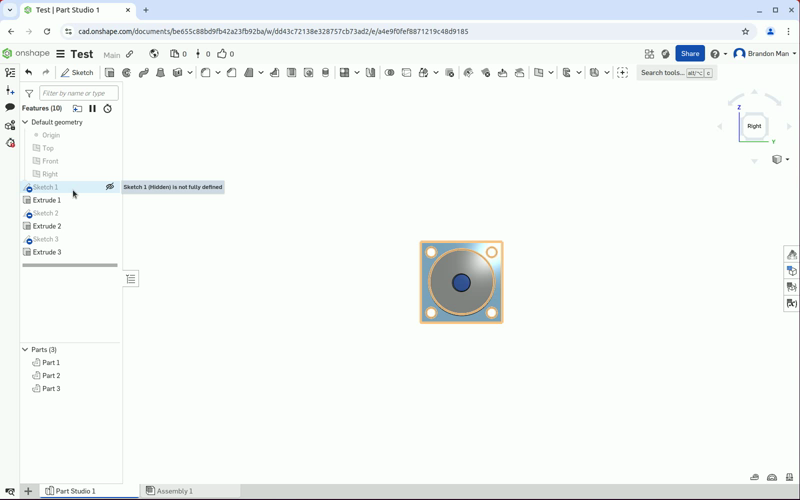
click(73, 189)
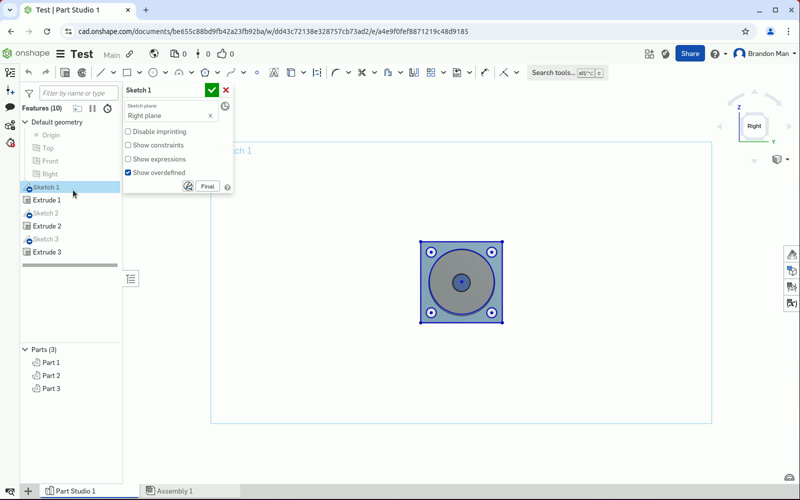
mouse_move(229, 92)
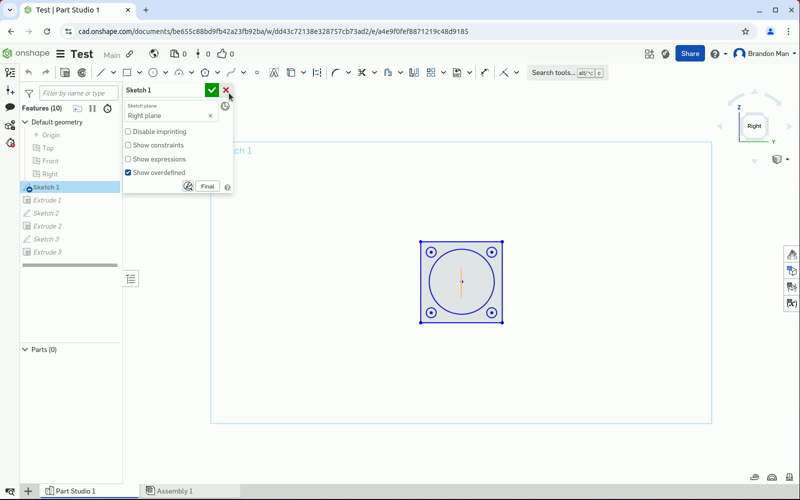
click(229, 92)
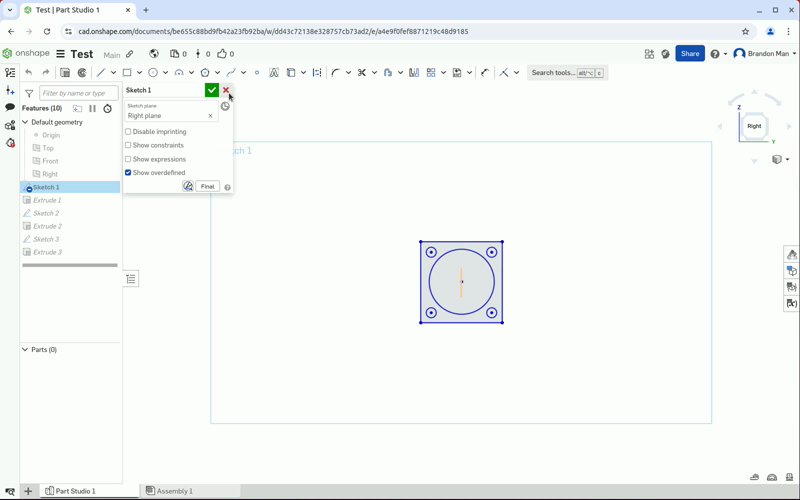
key(shift+s)
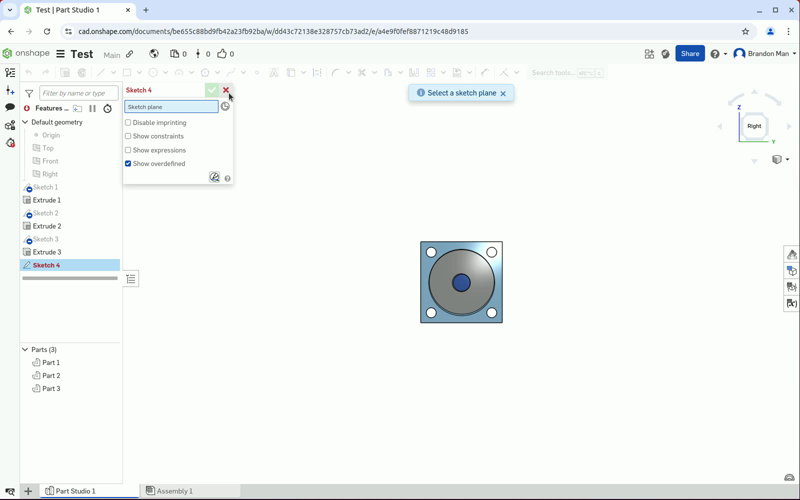
mouse_move(73, 176)
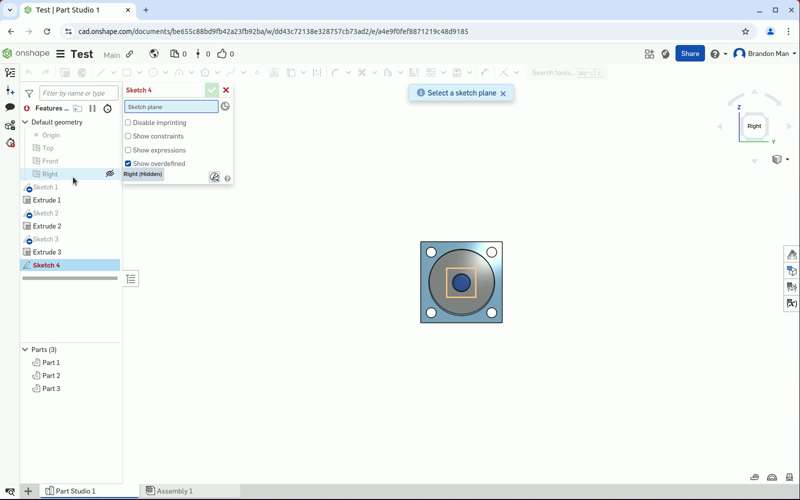
click(73, 176)
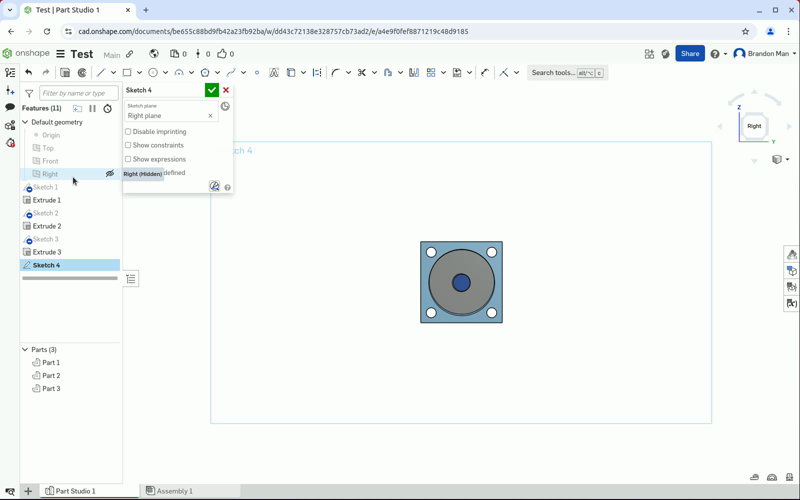
mouse_move(73, 352)
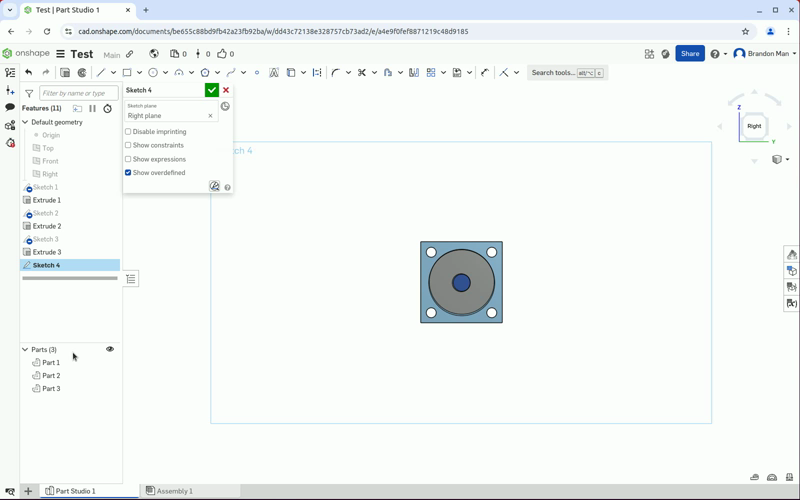
key(y)
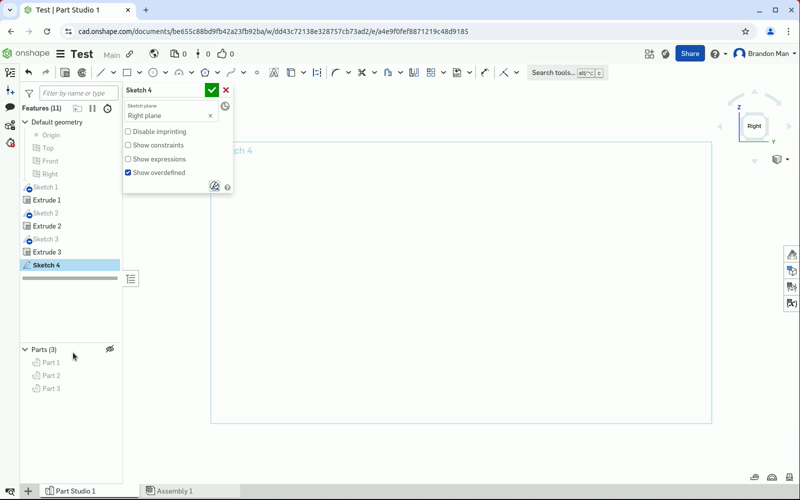
key(c)
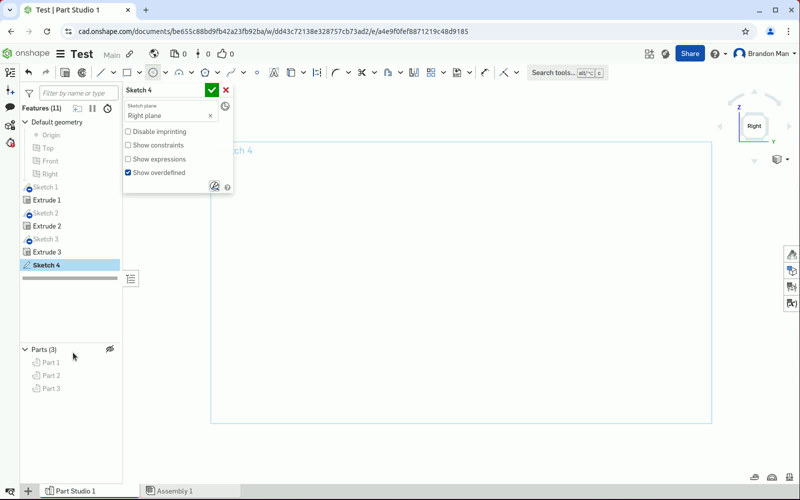
key_down(shift)
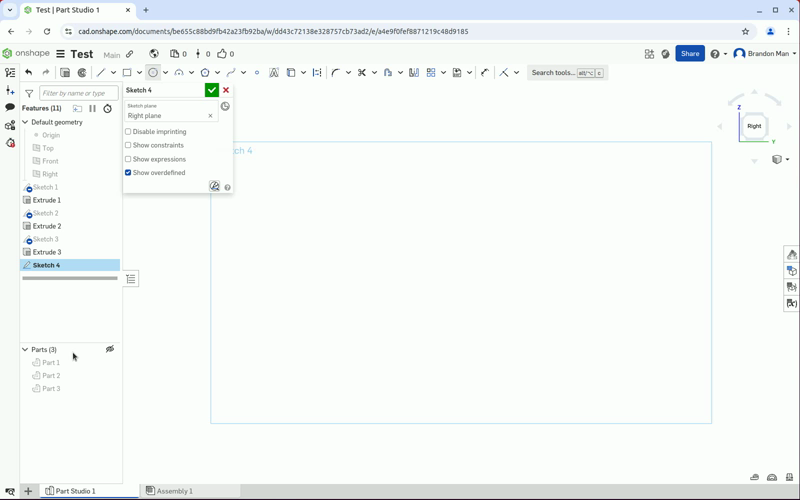
mouse_move(461, 282)
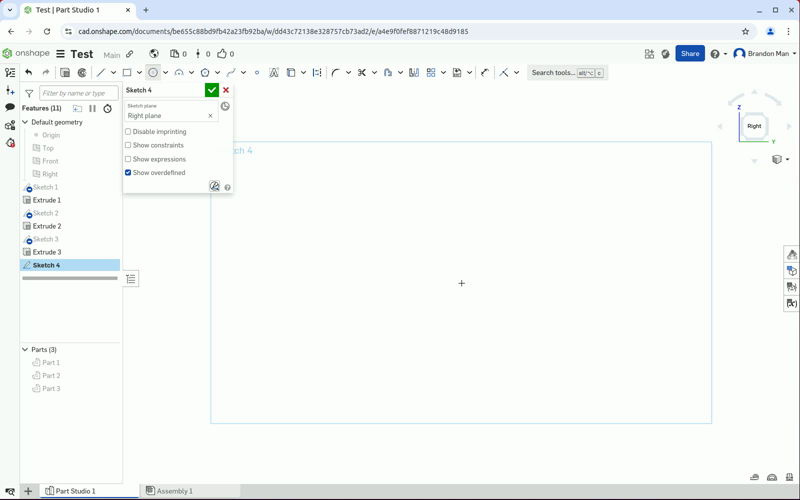
click(461, 282)
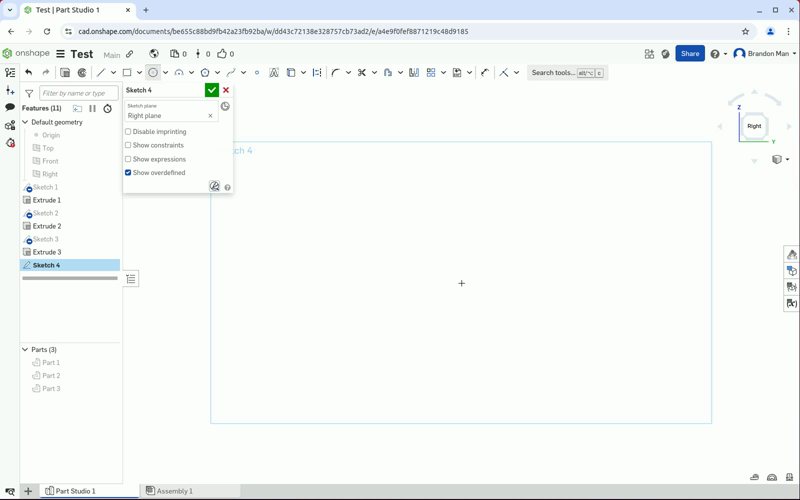
key_up(shift)
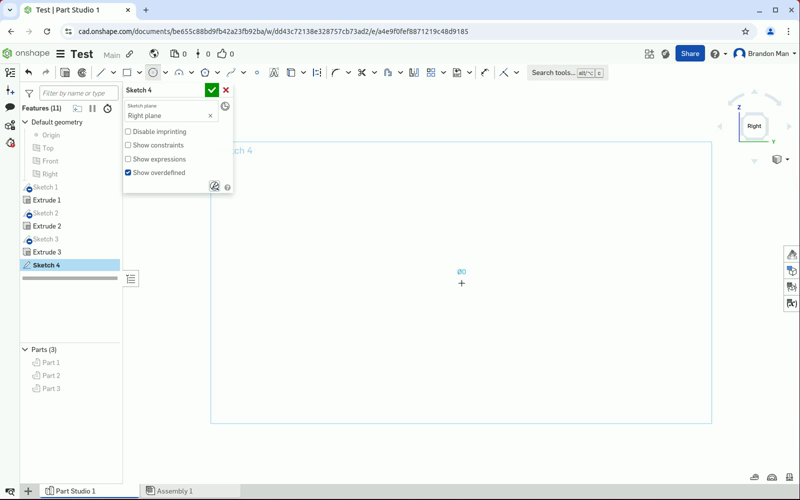
mouse_move(494, 282)
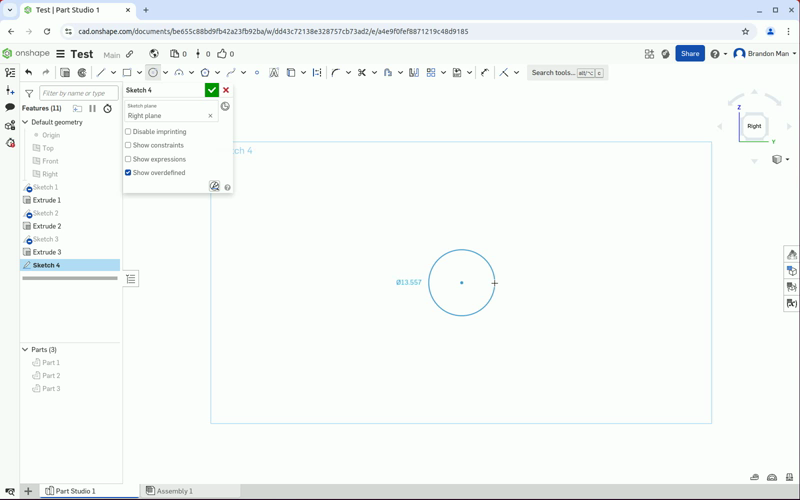
click(494, 282)
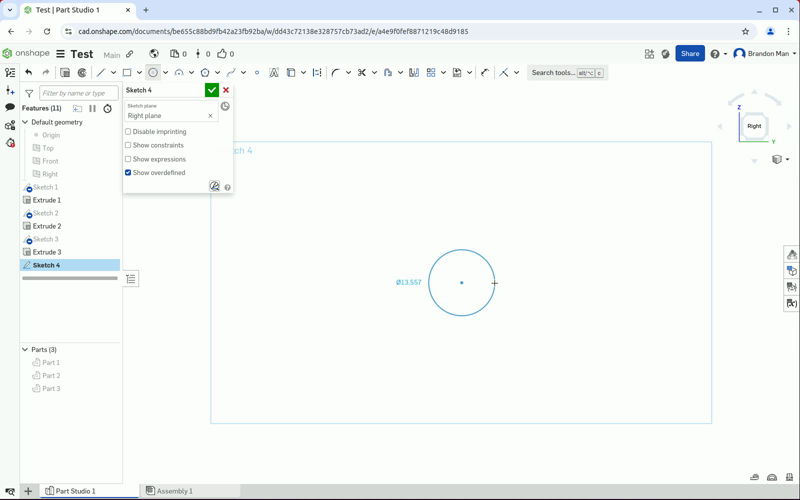
key(esc)
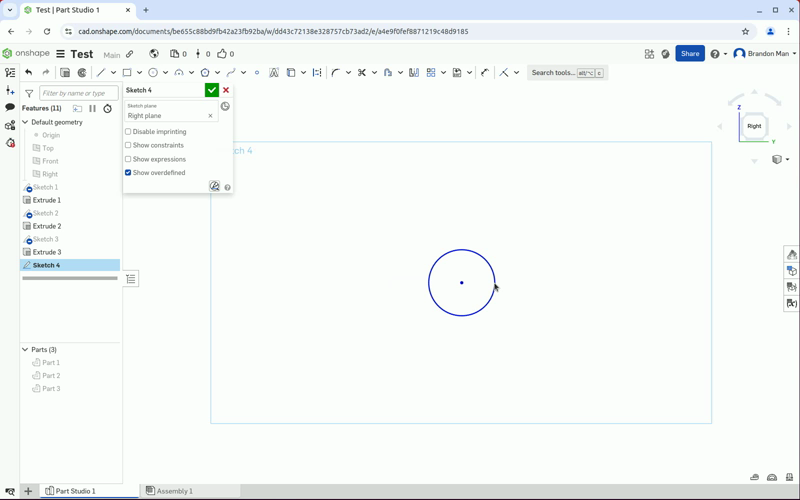
key(c)
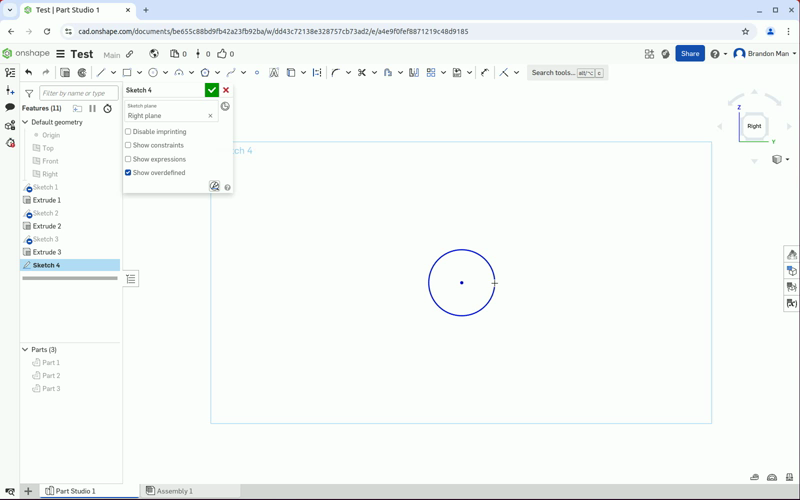
key_down(shift)
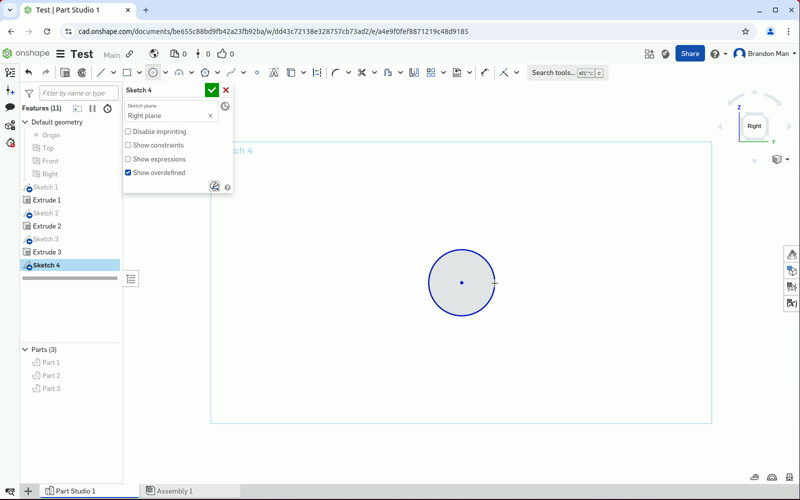
mouse_move(461, 282)
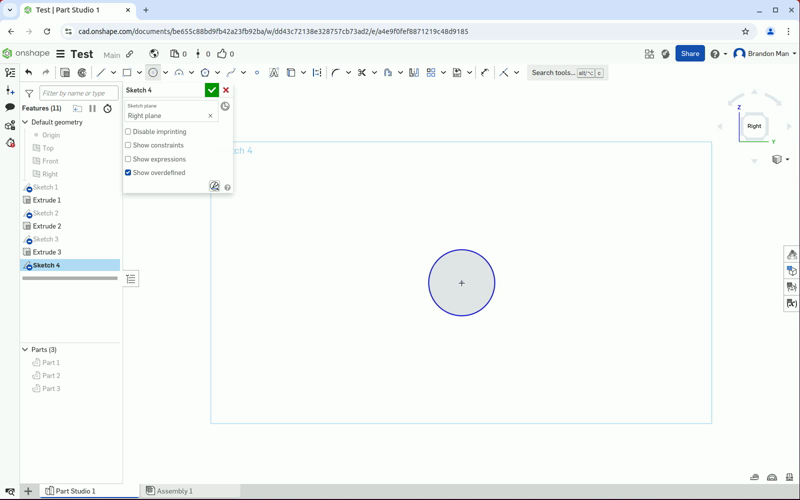
click(461, 282)
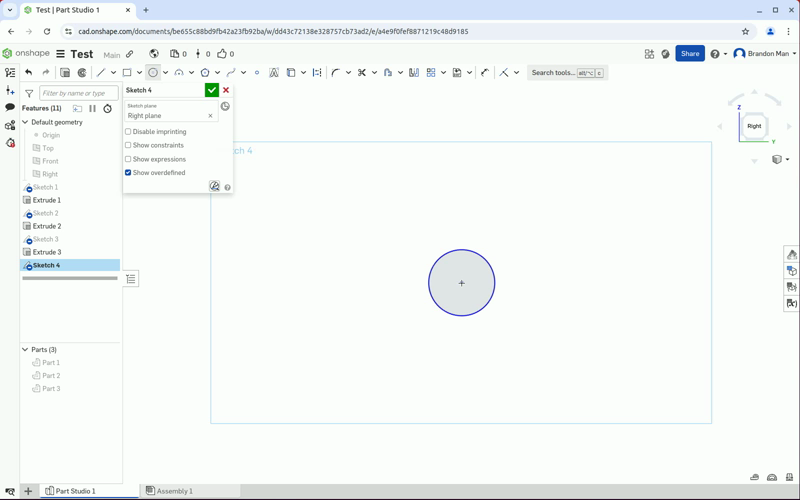
key_up(shift)
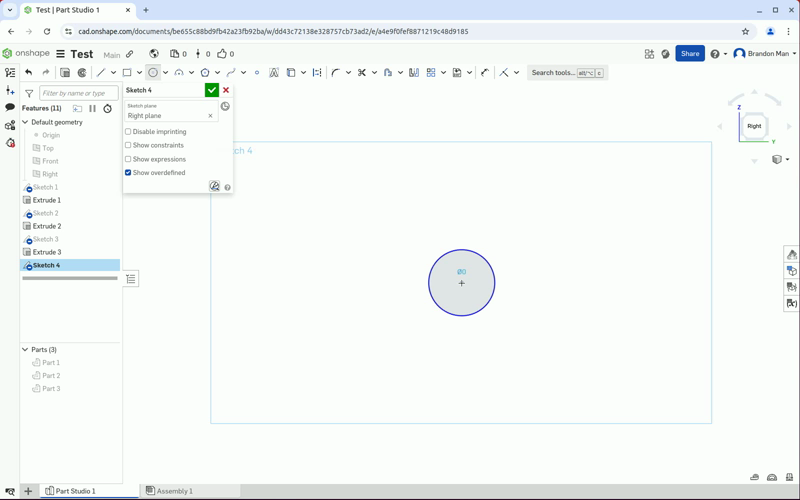
mouse_move(470, 282)
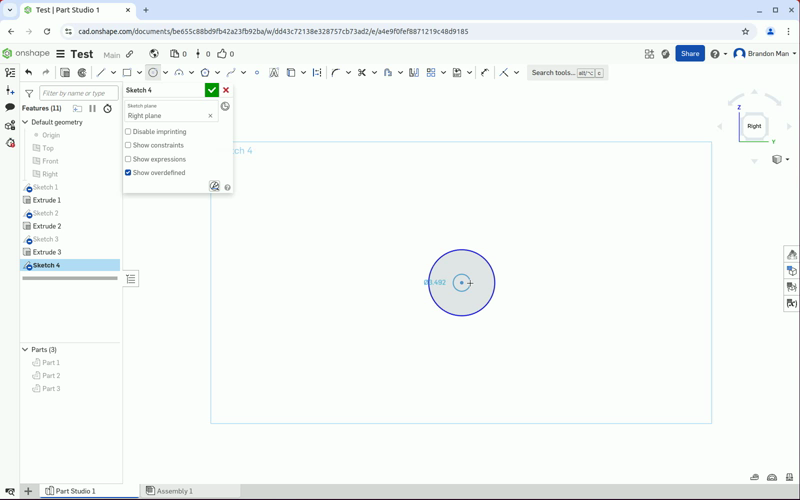
click(470, 282)
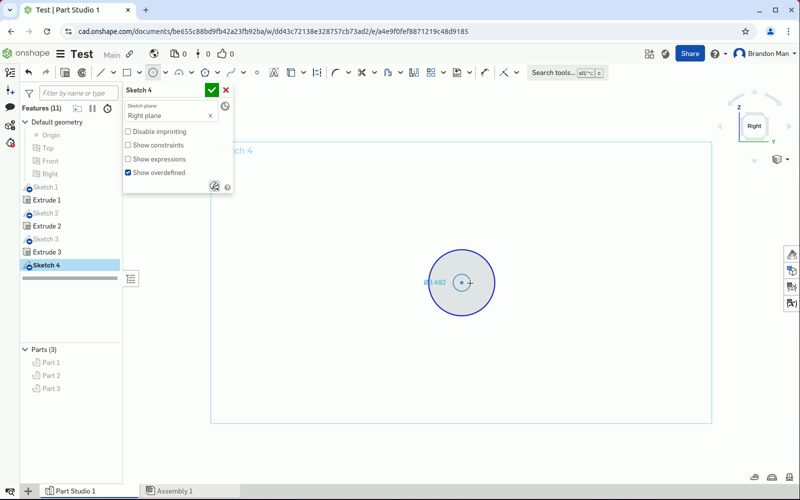
key(esc)
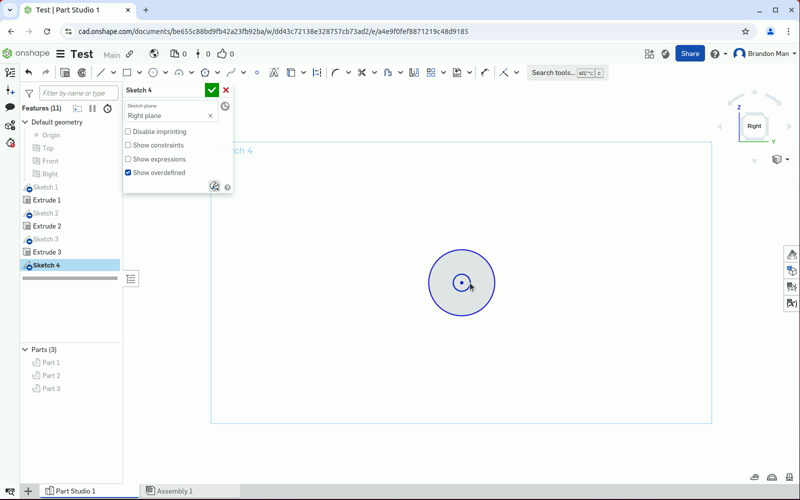
mouse_move(478, 296)
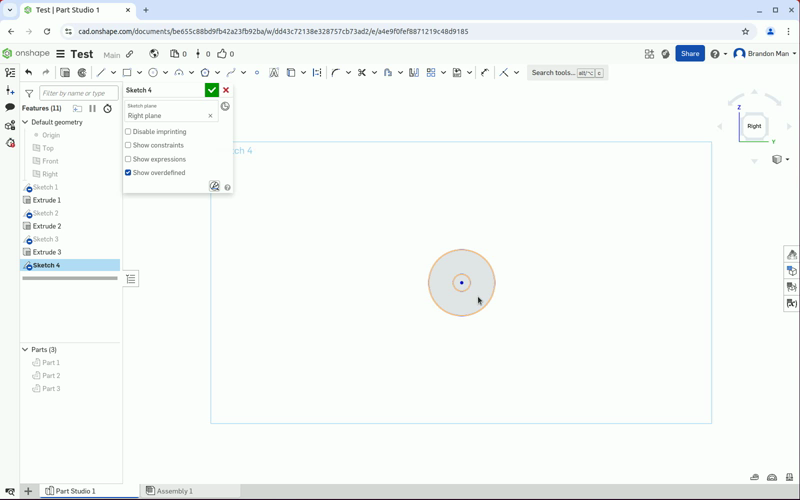
click(478, 296)
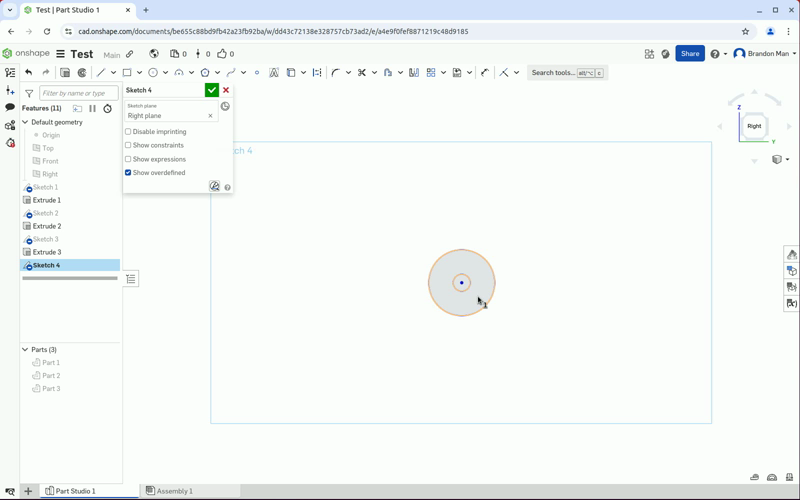
mouse_move(73, 352)
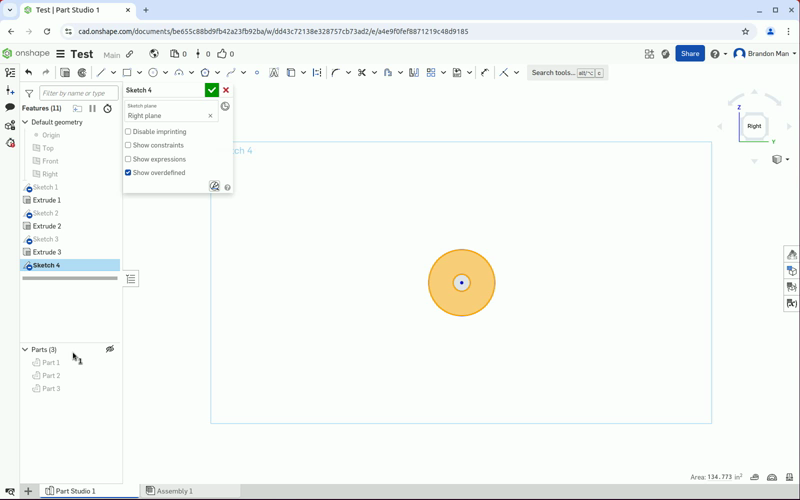
key(shift+y)
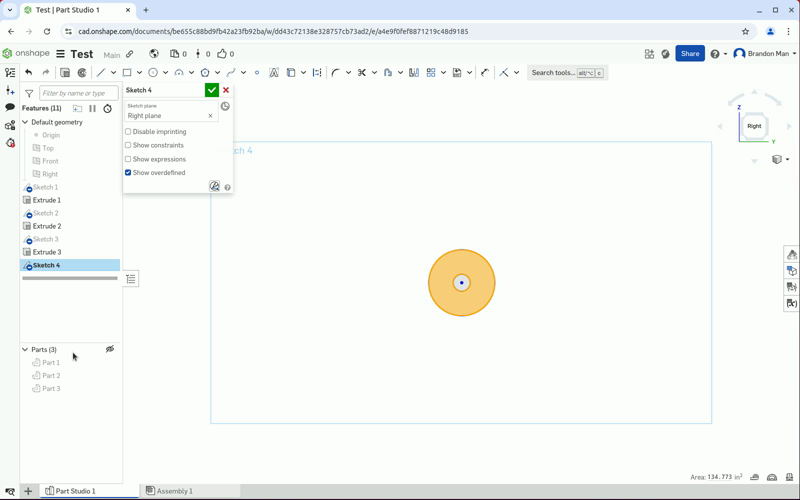
key(shift+e)
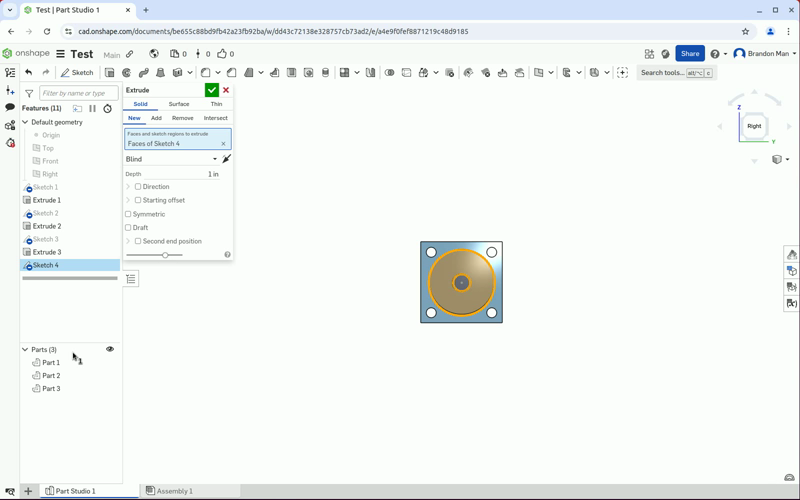
mouse_move(143, 106)
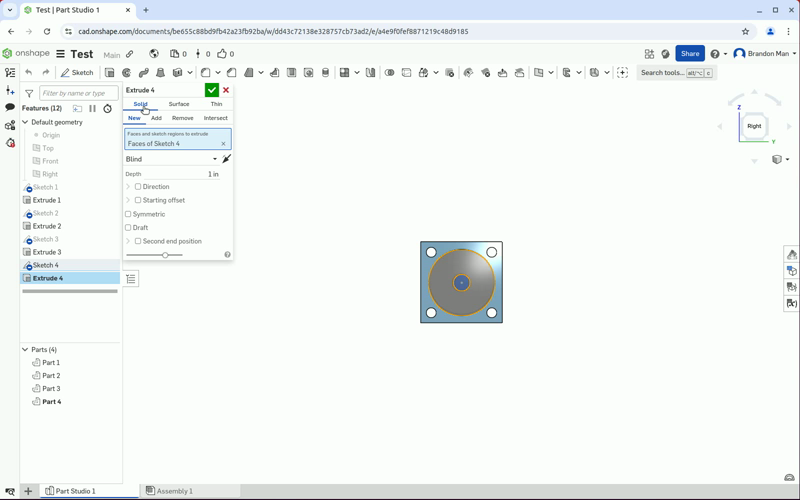
click(143, 106)
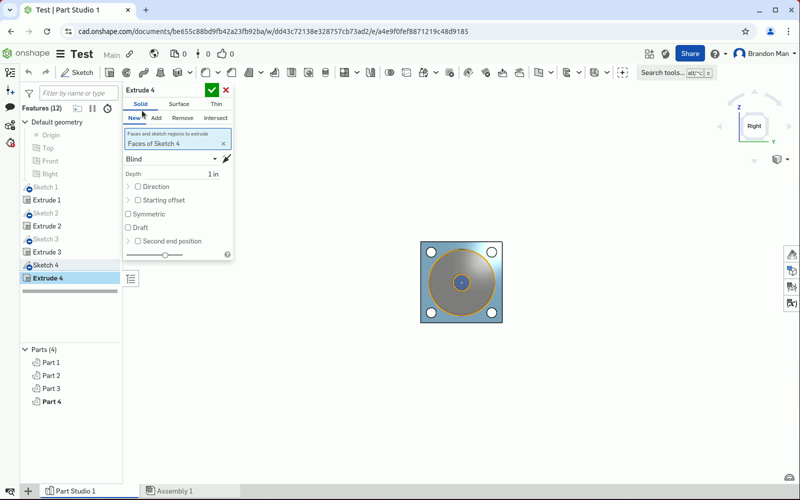
mouse_move(137, 120)
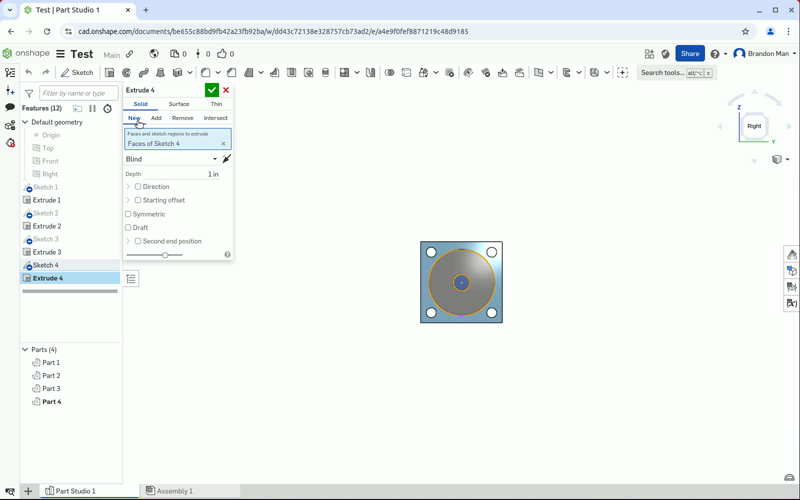
click(137, 120)
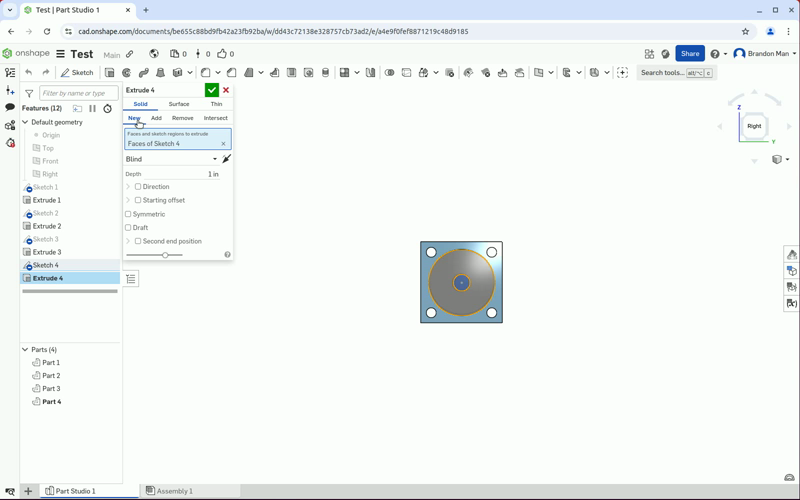
key(tab, 4)
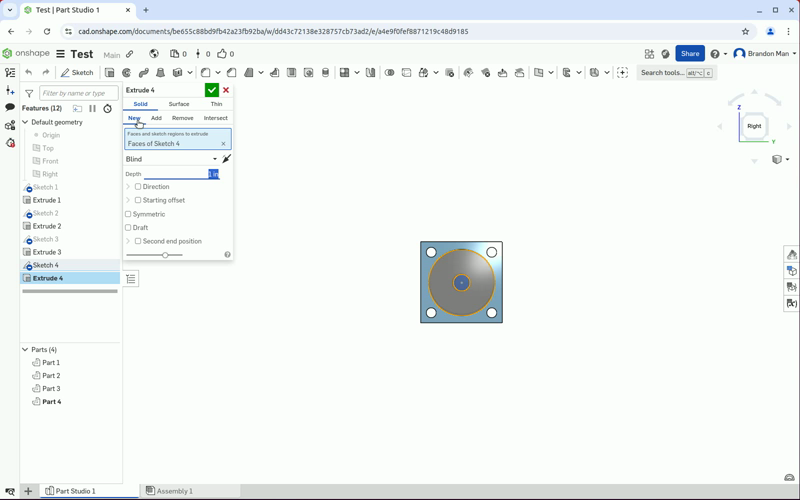
text(1.204)
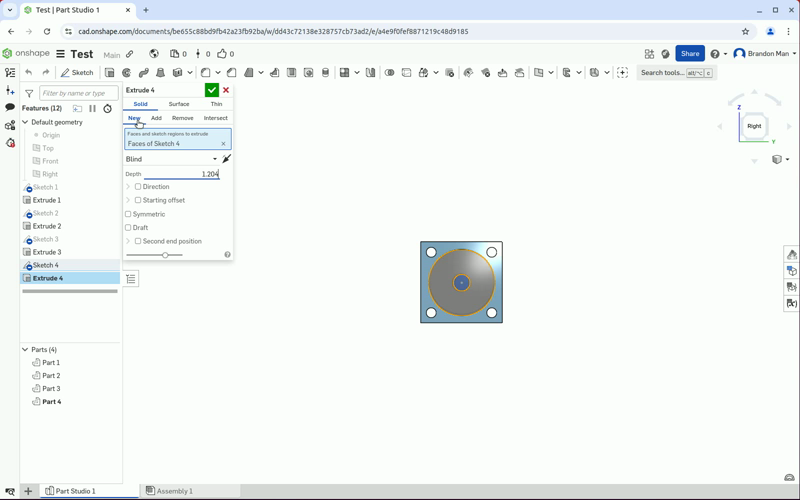
key(enter)
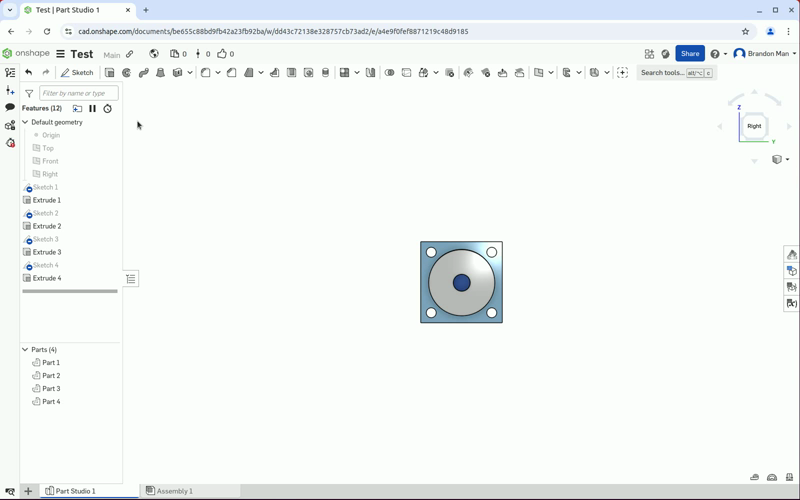
key(shift+h)
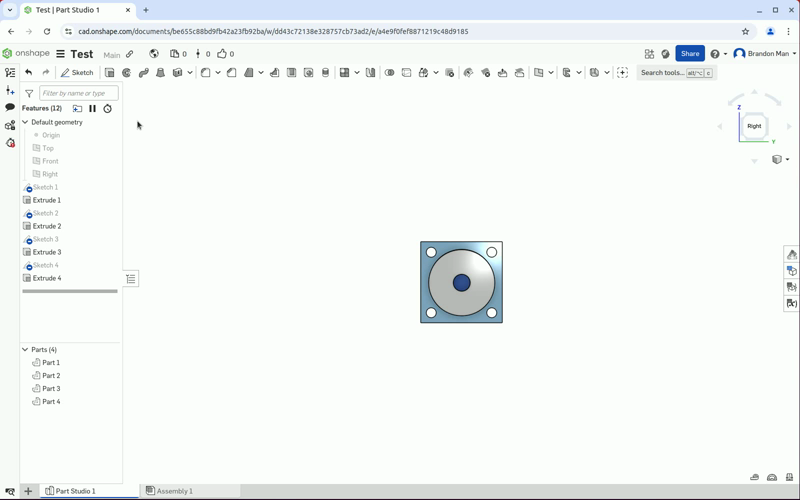
key(shift+h)
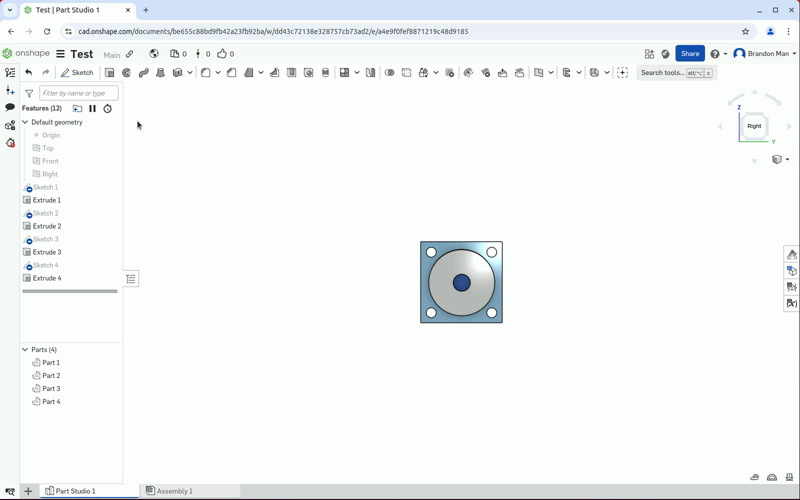
mouse_move(73, 189)
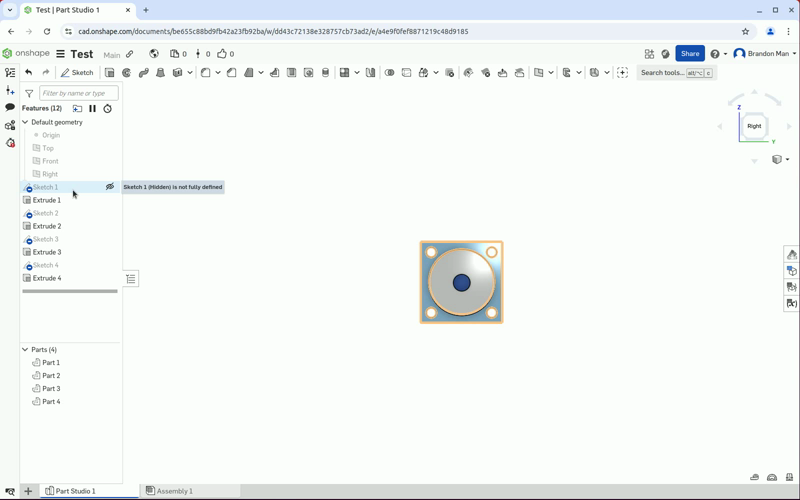
click(73, 189)
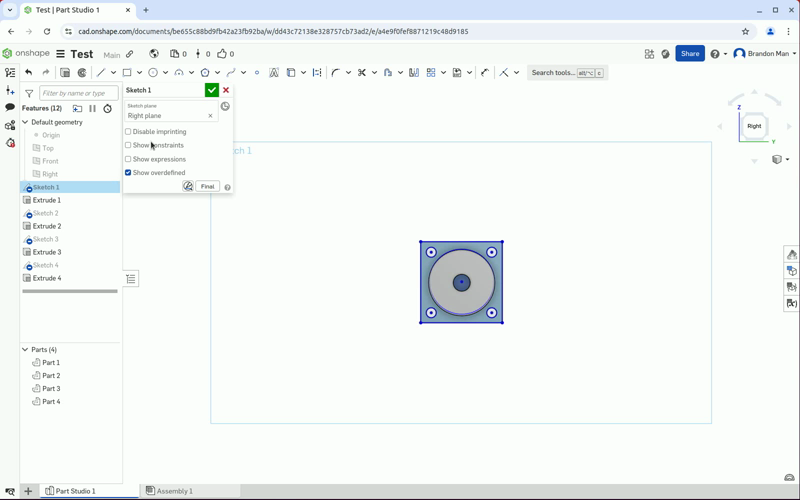
mouse_move(229, 92)
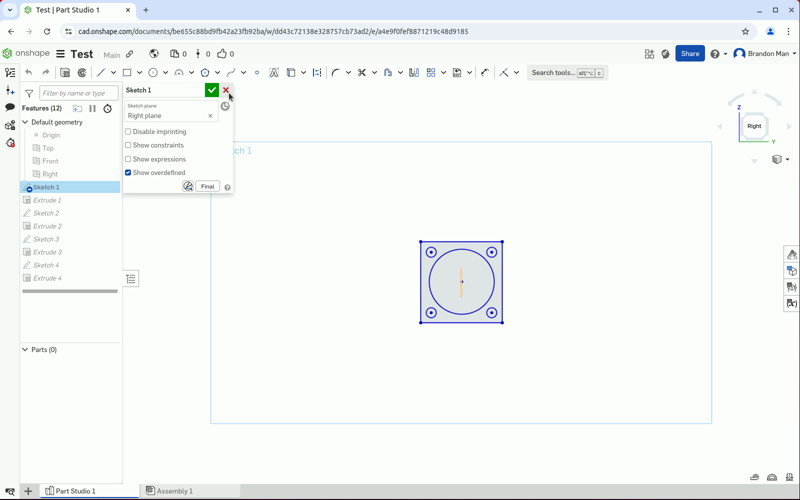
click(229, 92)
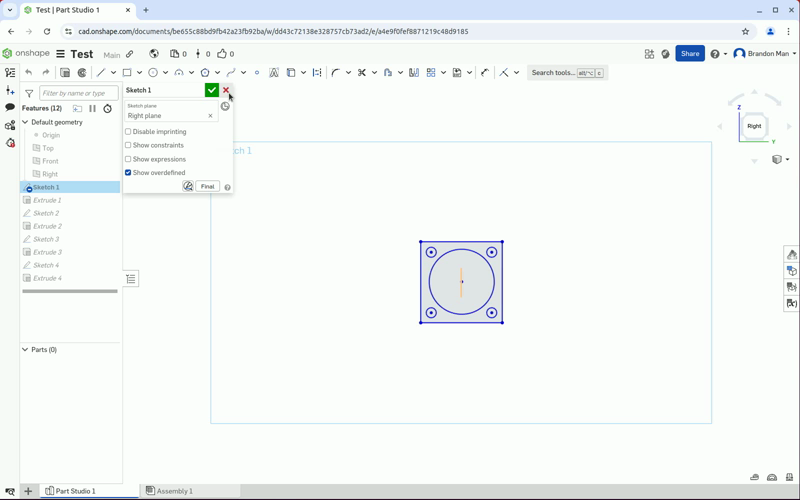
key(shift+s)
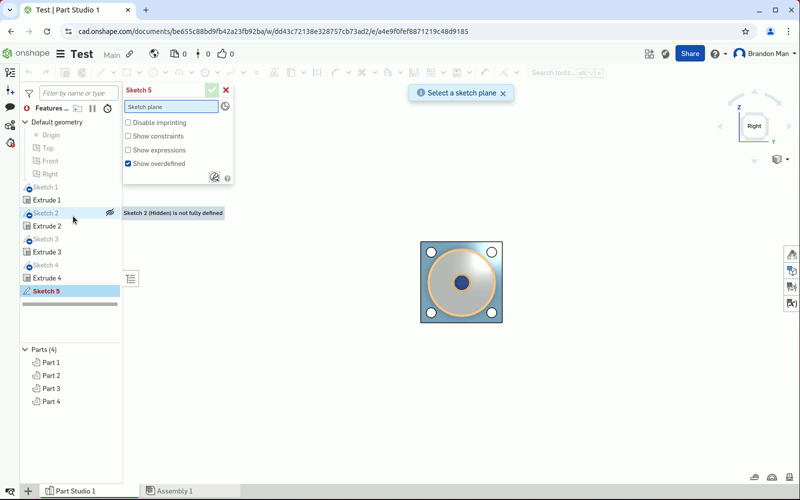
scroll(3)
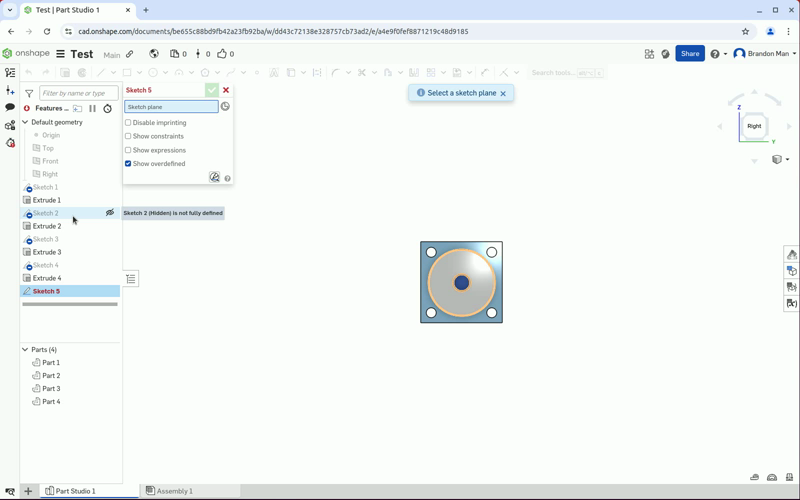
mouse_move(73, 176)
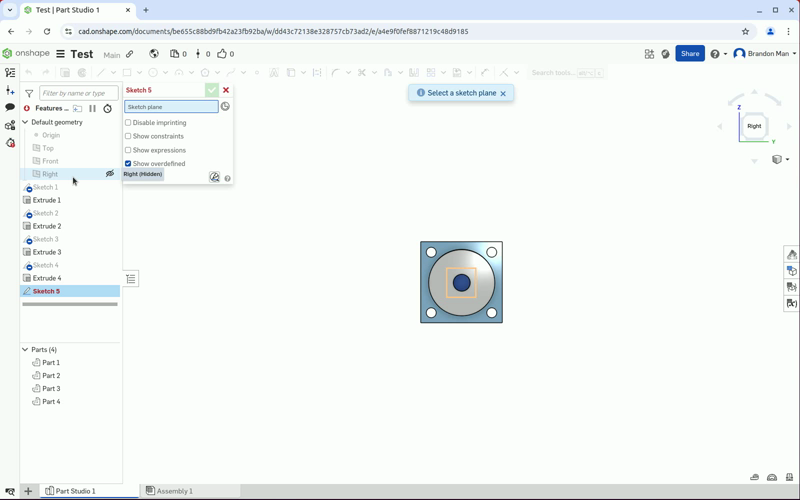
click(73, 176)
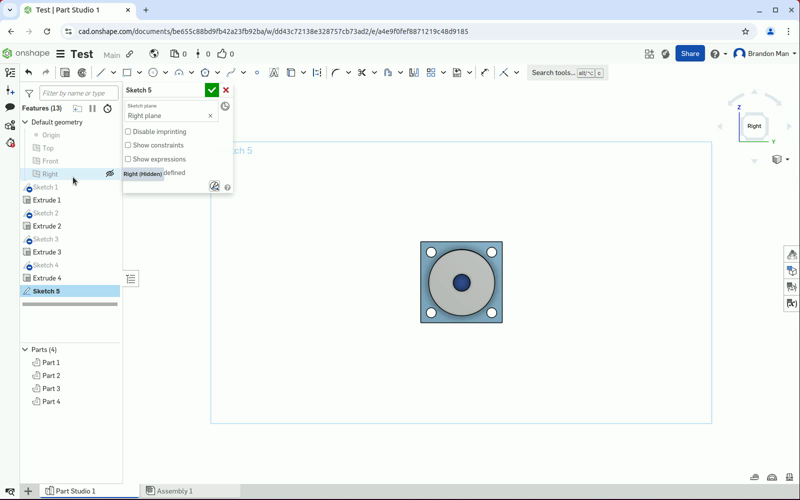
mouse_move(73, 352)
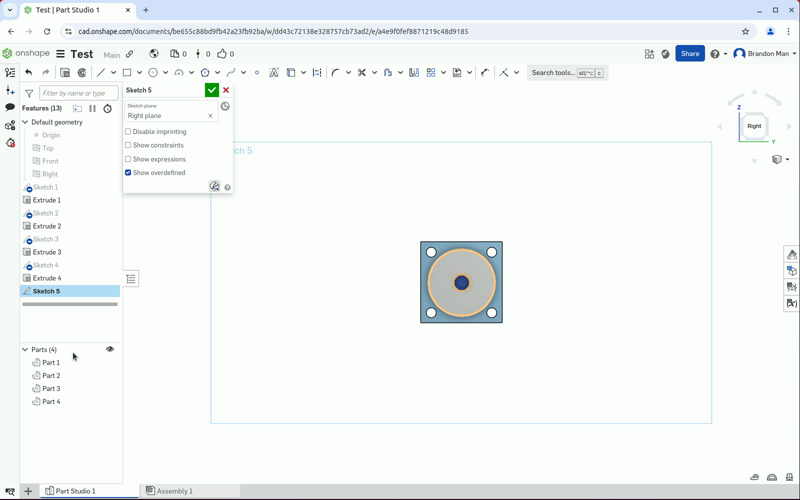
key(y)
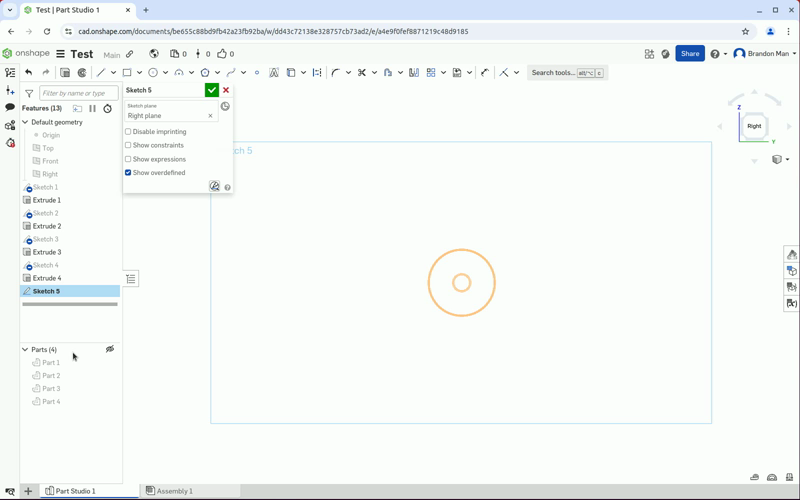
key(c)
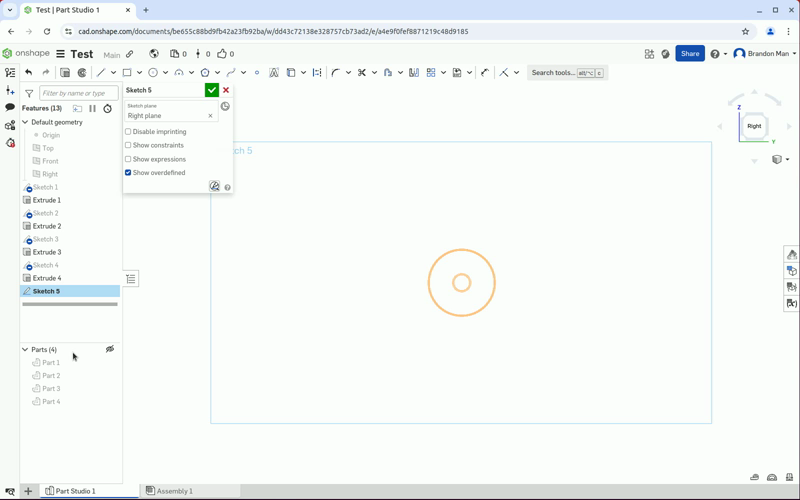
key_down(shift)
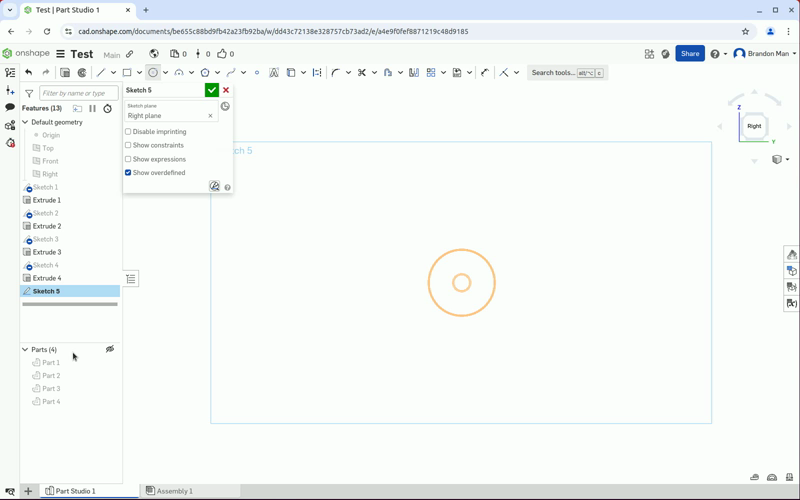
mouse_move(461, 282)
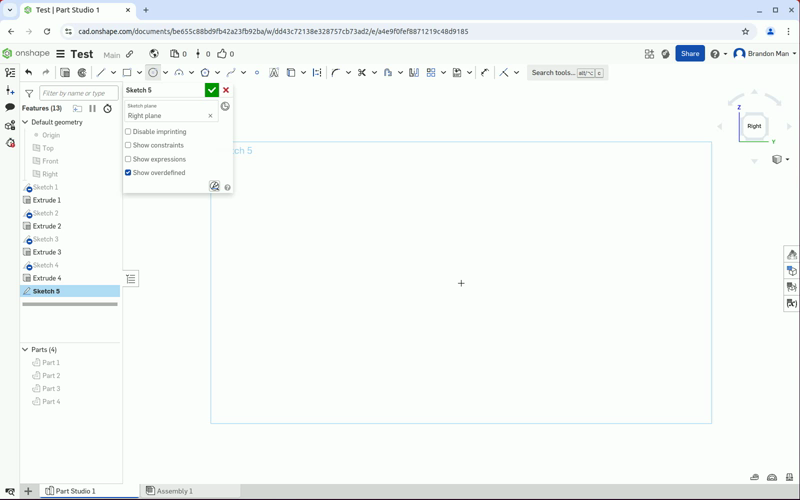
click(461, 282)
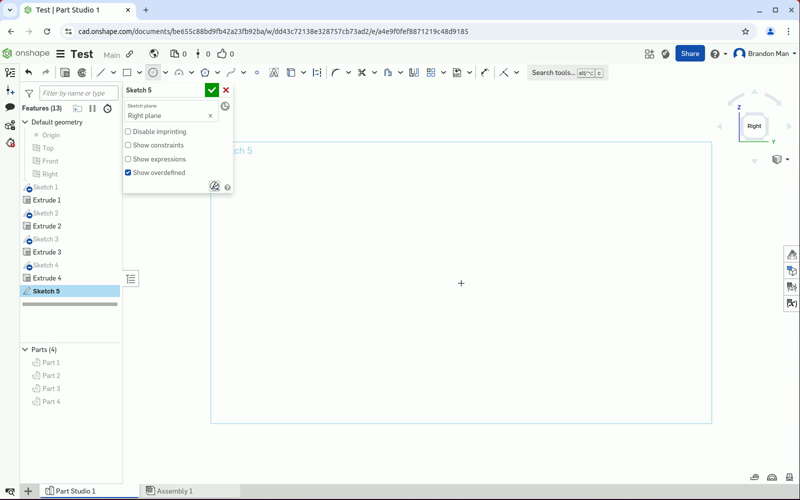
key_up(shift)
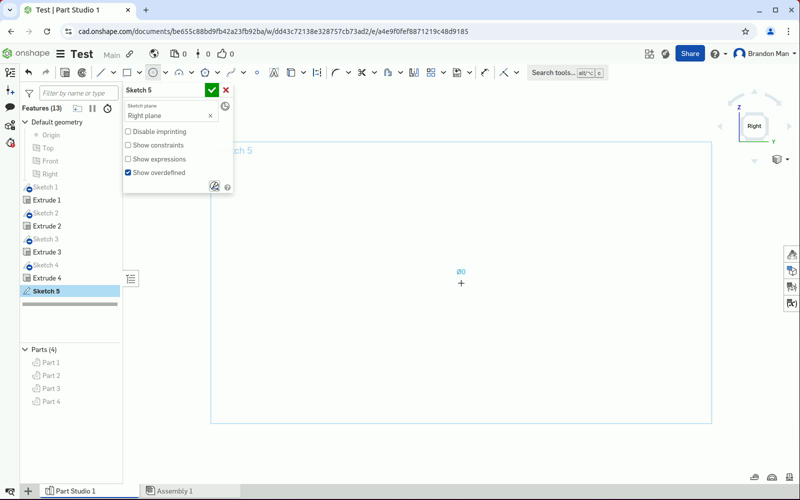
mouse_move(470, 282)
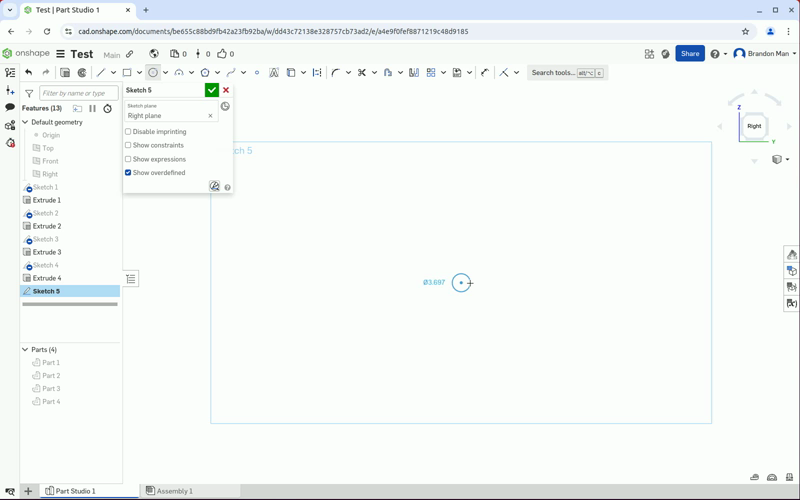
click(470, 282)
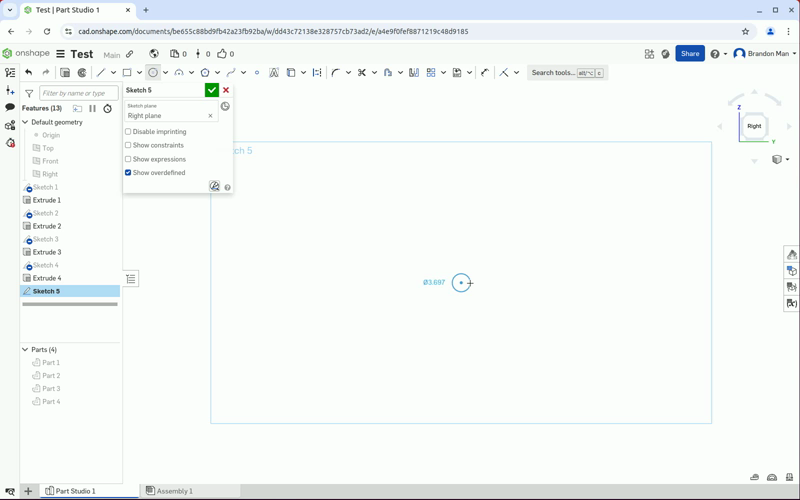
key(esc)
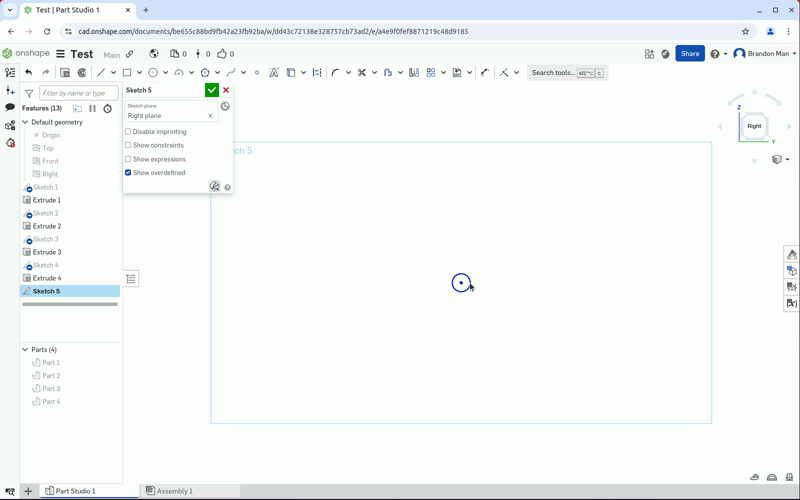
mouse_move(458, 274)
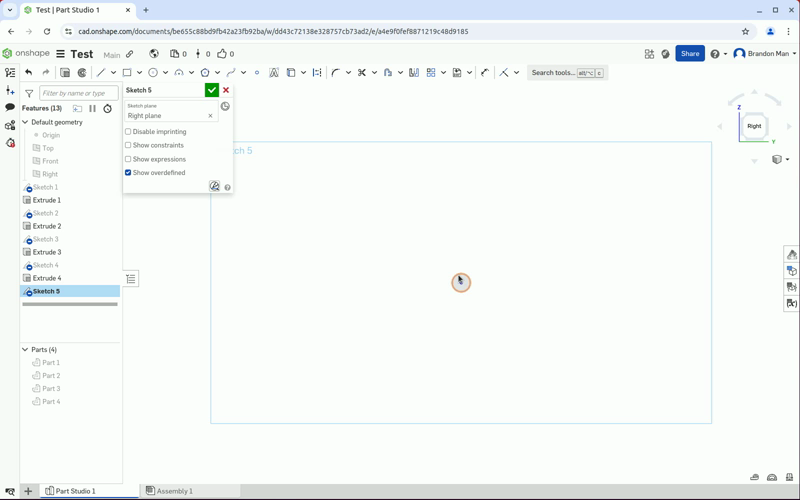
scroll(6)
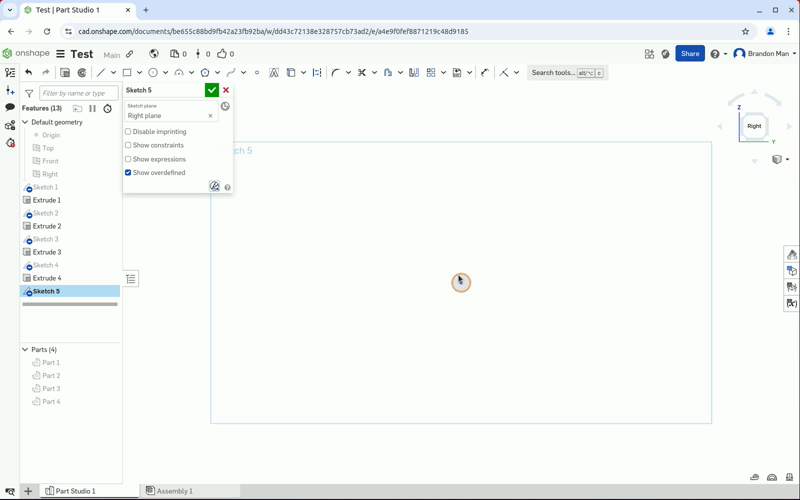
scroll(6)
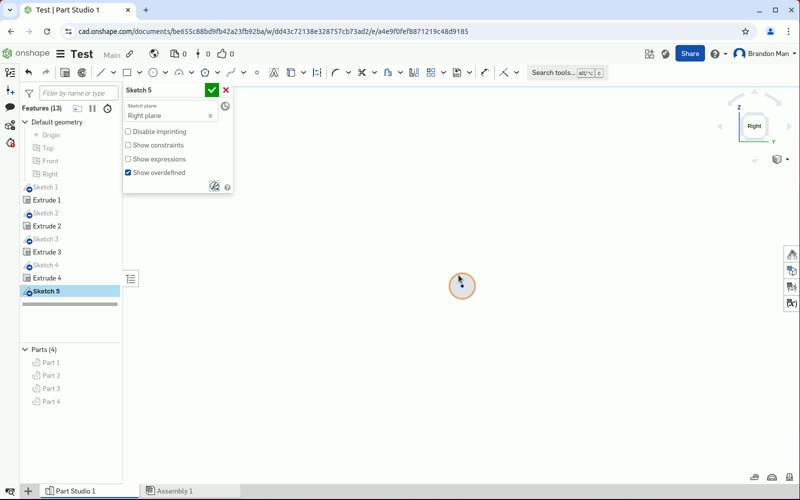
scroll(6)
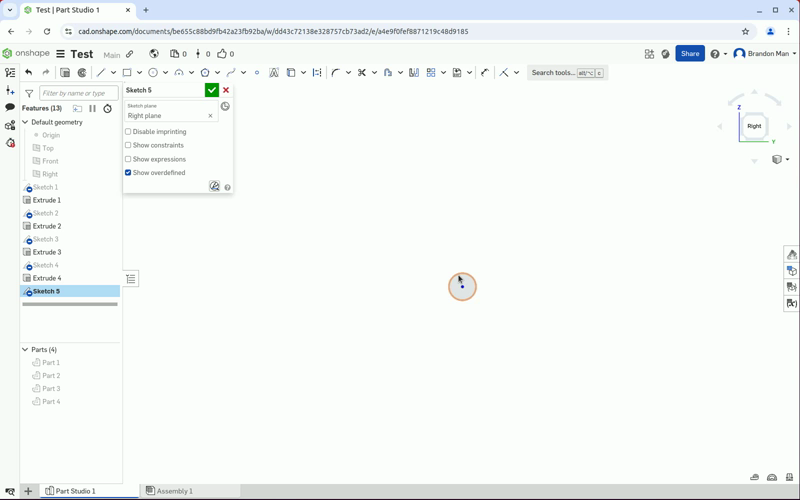
scroll(6)
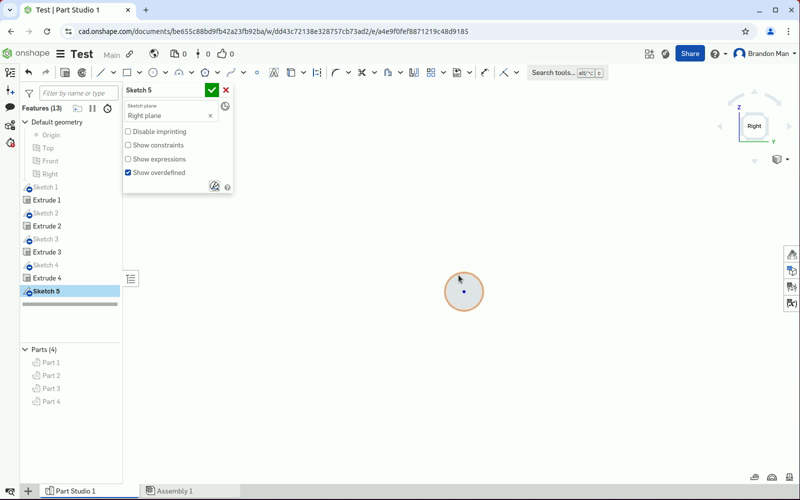
scroll(6)
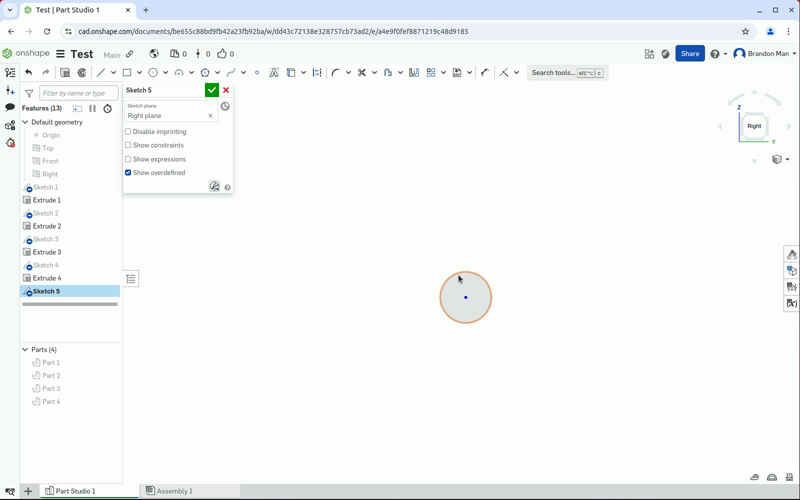
scroll(6)
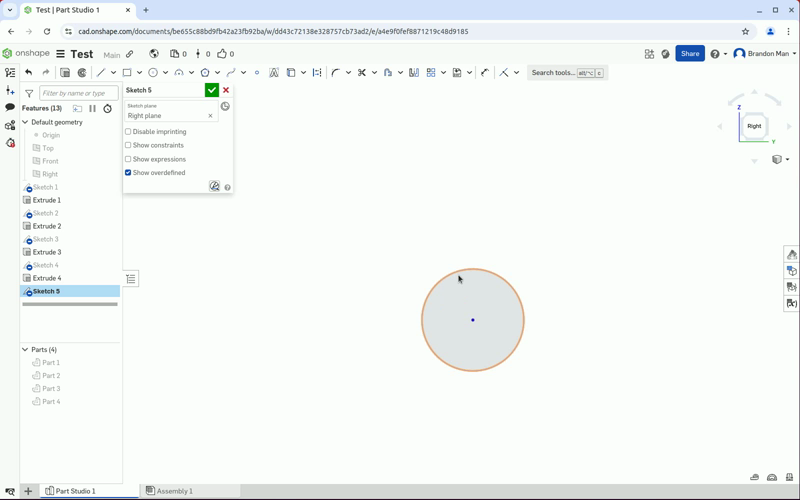
scroll(6)
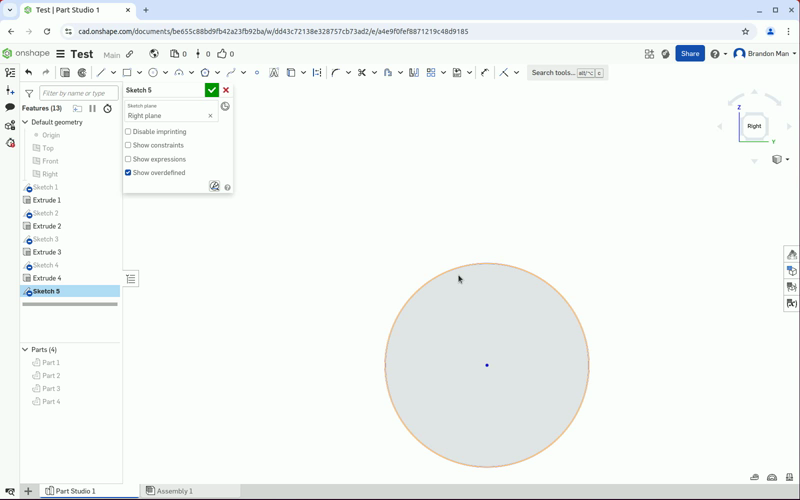
click(458, 274)
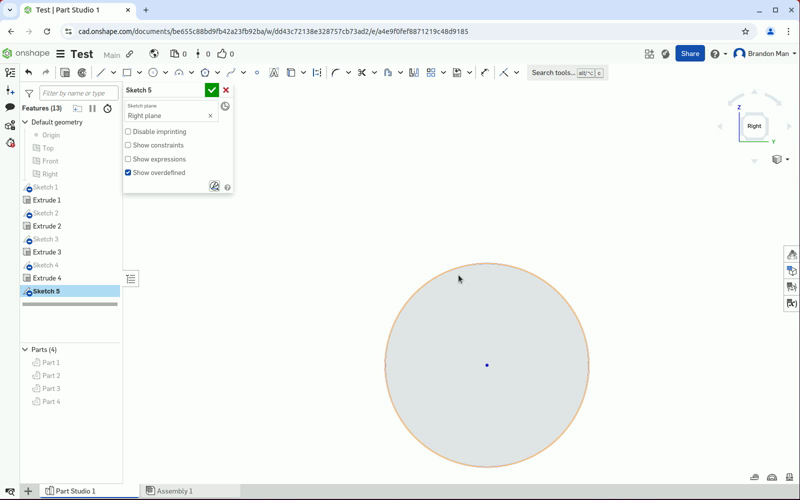
scroll(-6)
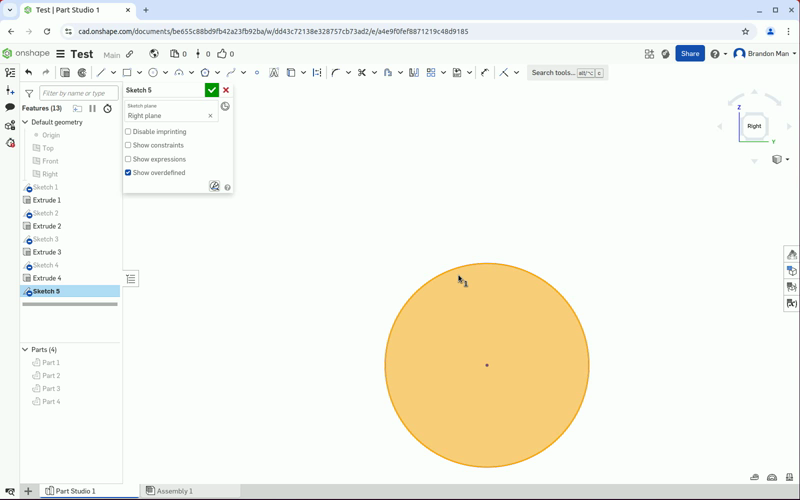
scroll(-6)
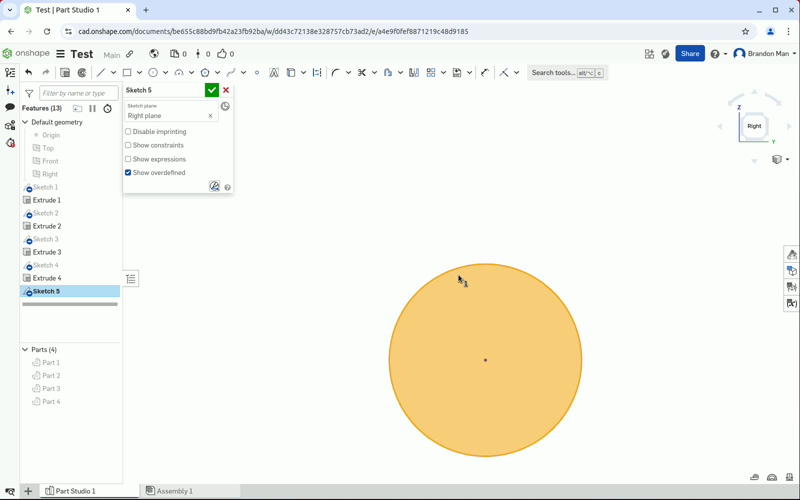
scroll(-6)
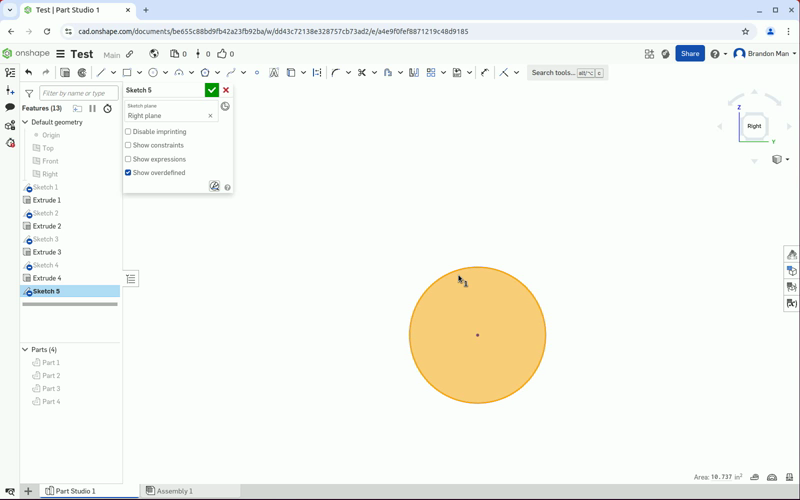
scroll(-6)
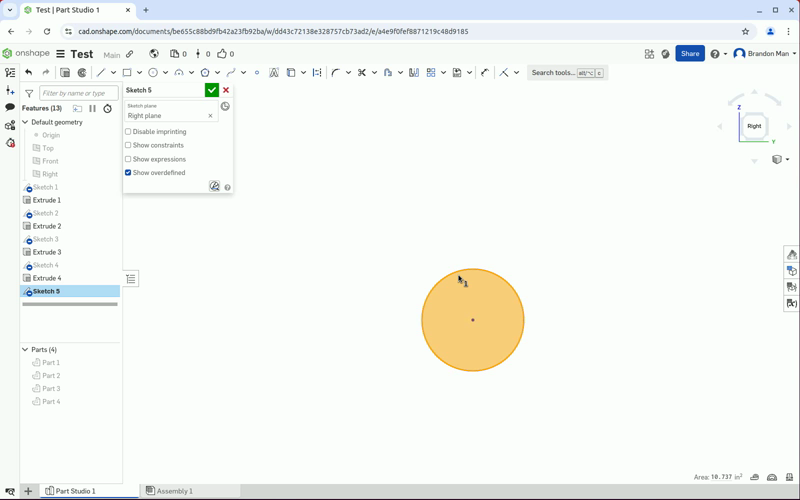
scroll(-6)
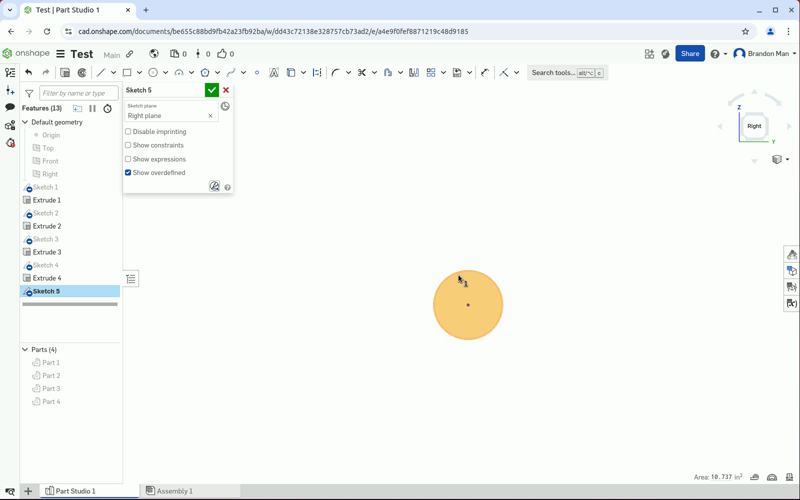
scroll(-6)
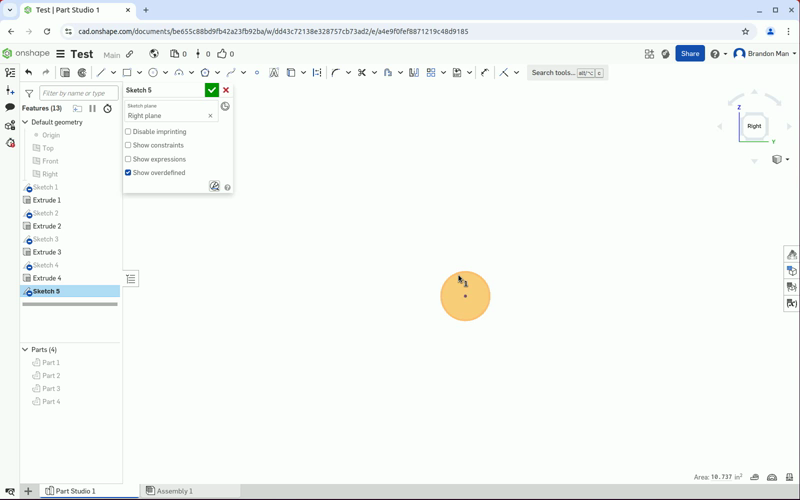
scroll(-6)
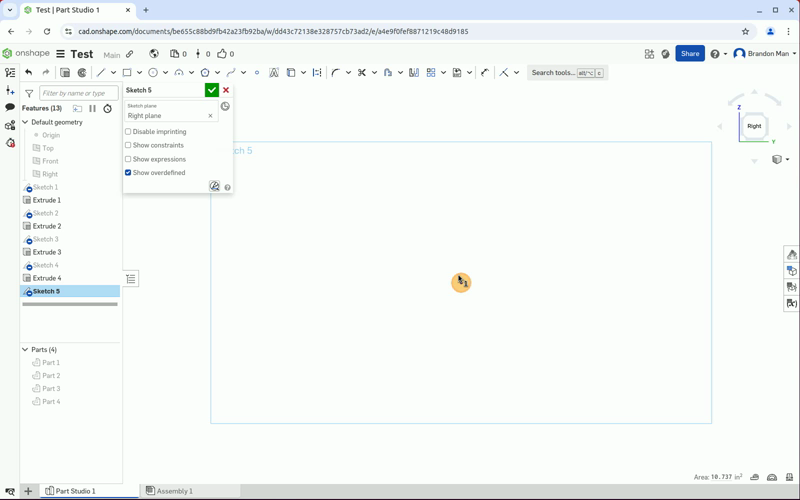
mouse_move(73, 352)
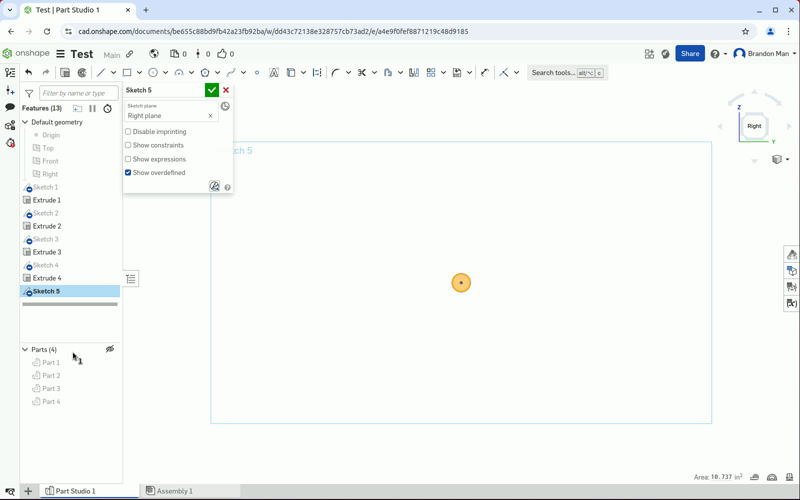
key(shift+y)
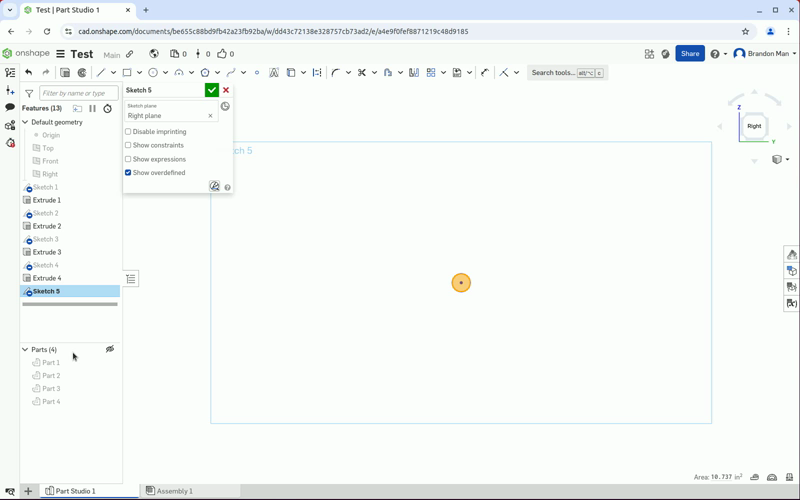
key(shift+e)
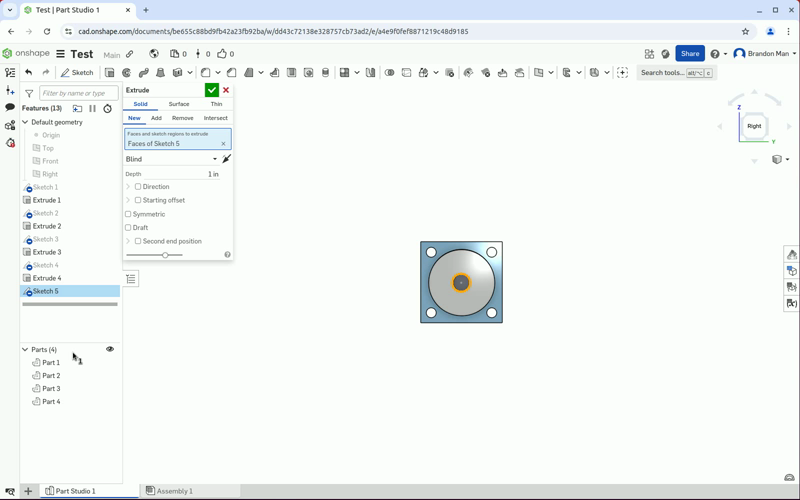
mouse_move(143, 106)
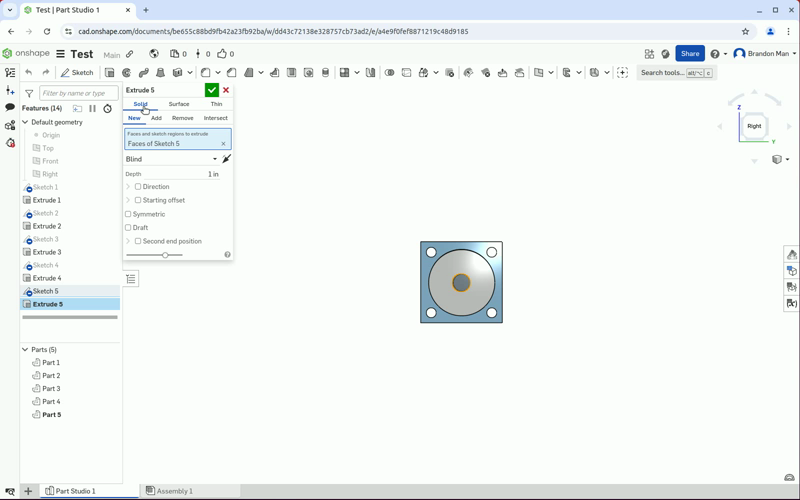
click(143, 106)
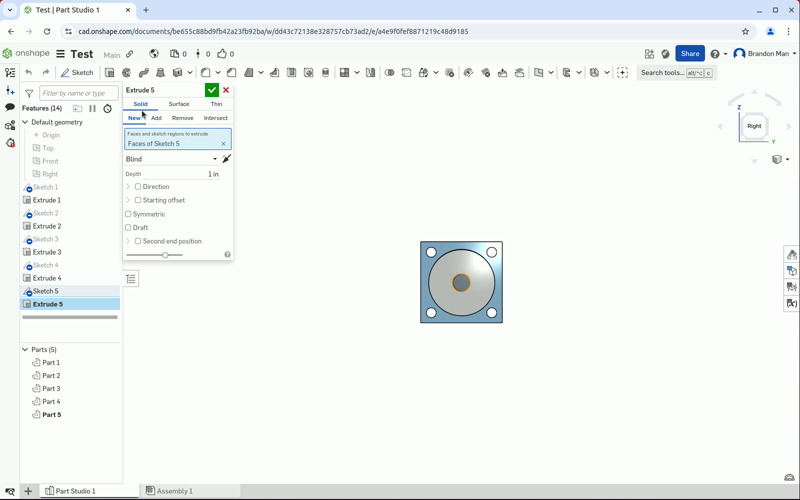
mouse_move(137, 120)
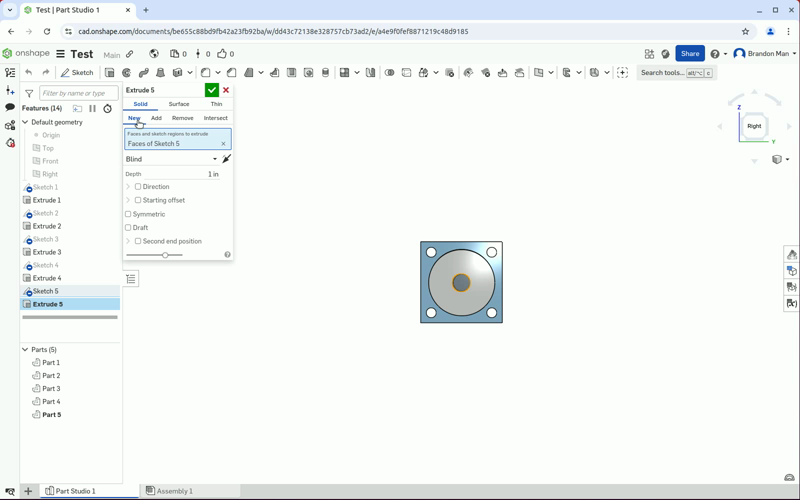
click(137, 120)
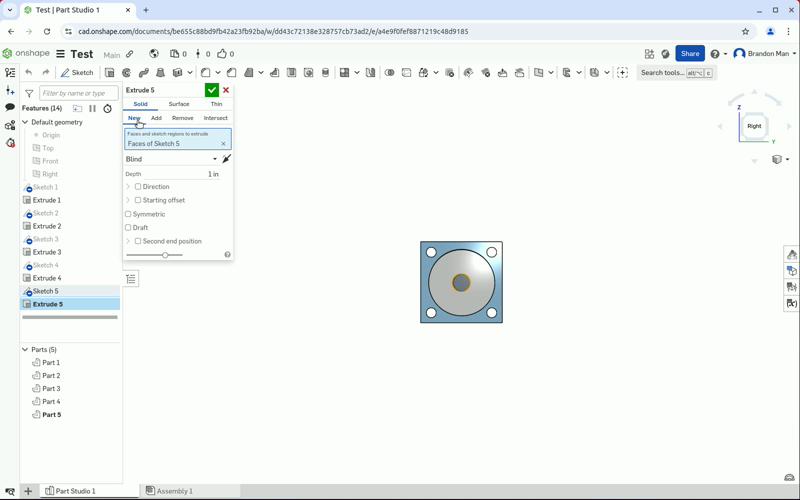
key(tab, 4)
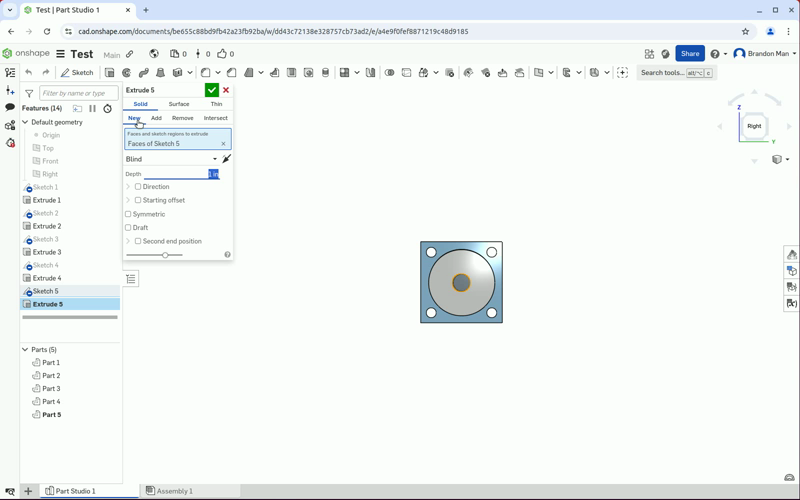
text(8.184)
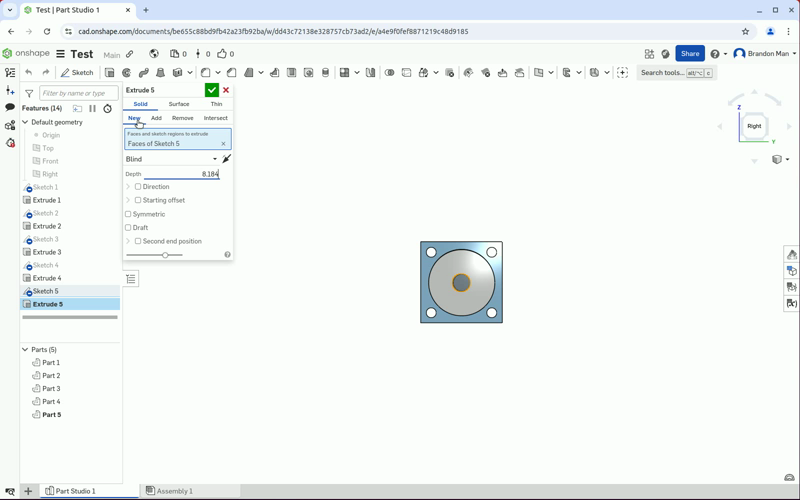
key(enter)
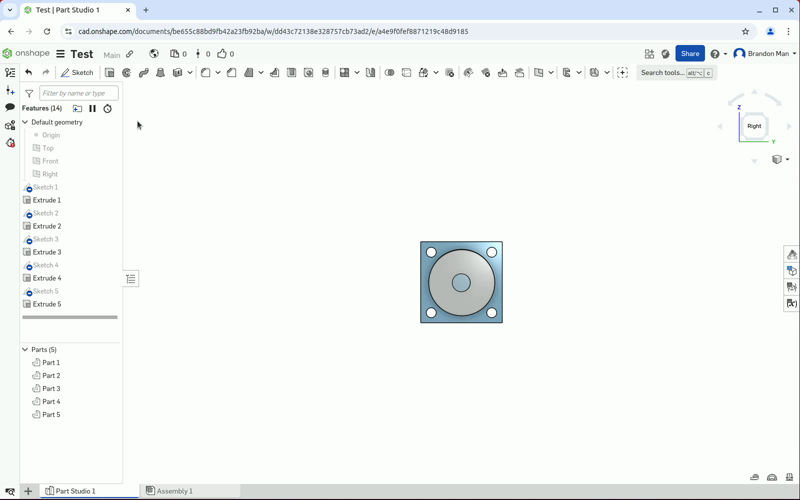
key(shift+h)
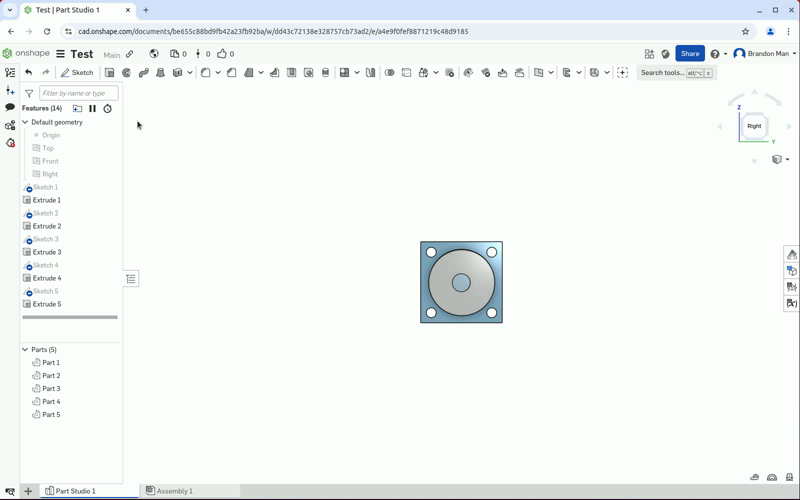
key(shift+h)
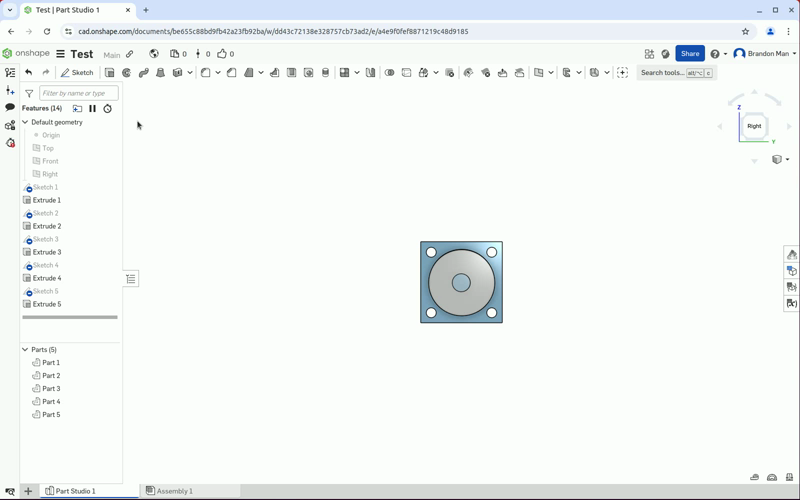
key(shift+7)
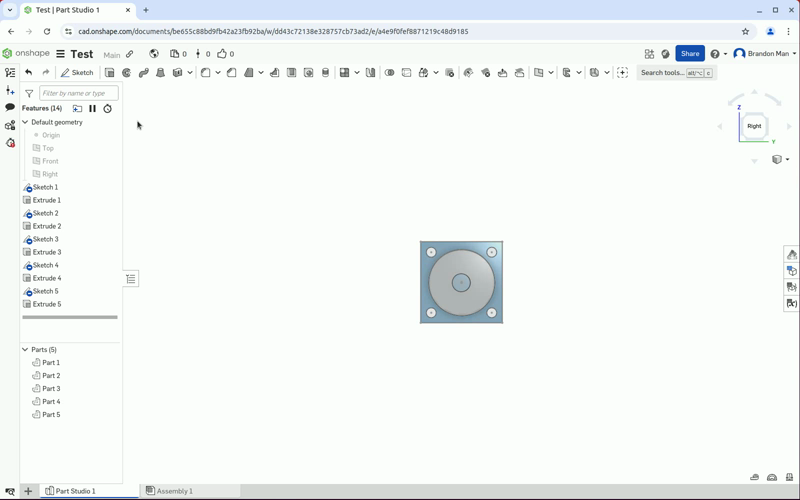
key(right, 2)
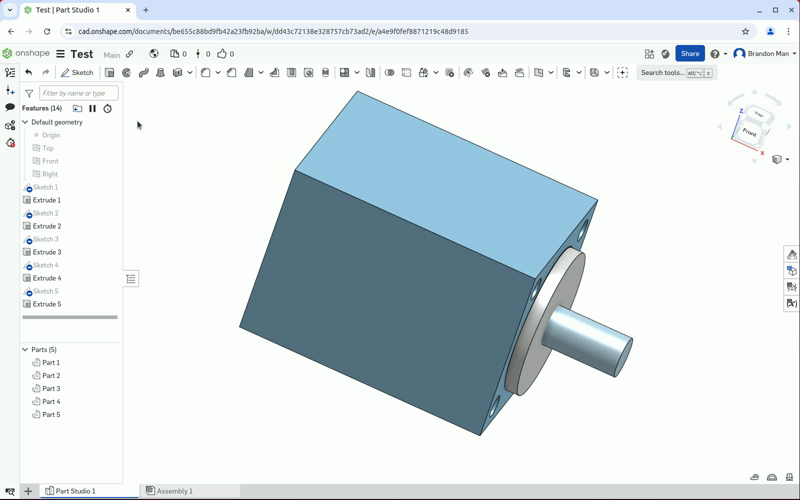
key(down, 2)
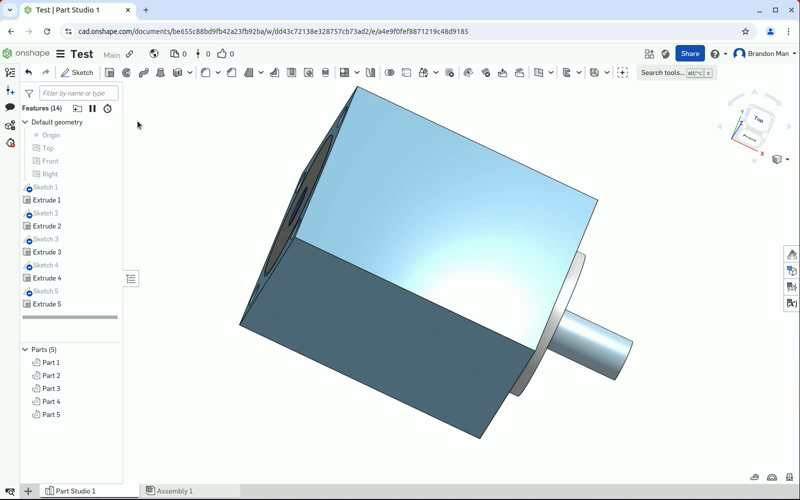
key(up, 2)
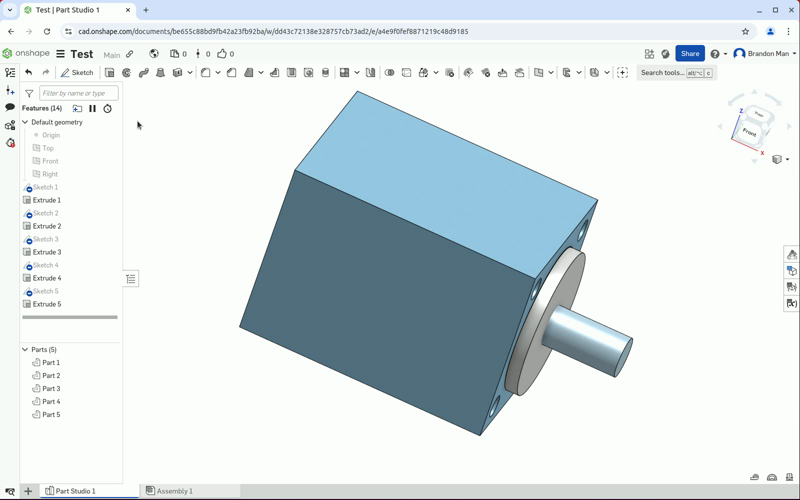
key(left, 2)
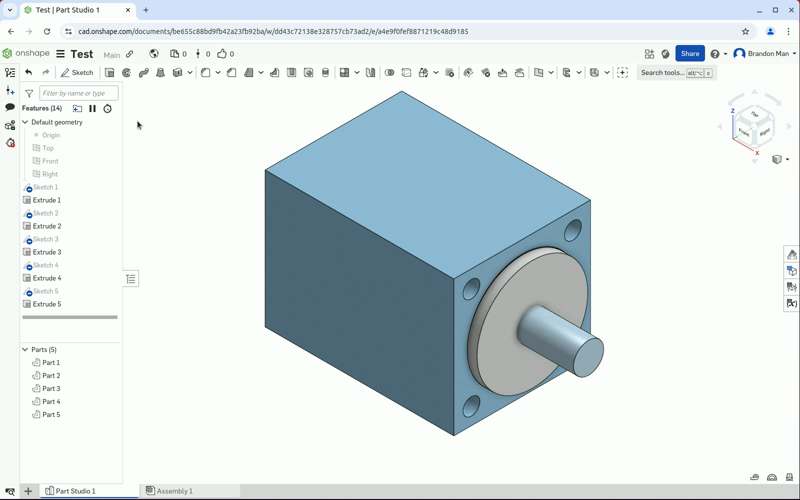
mouse_move(73, 189)
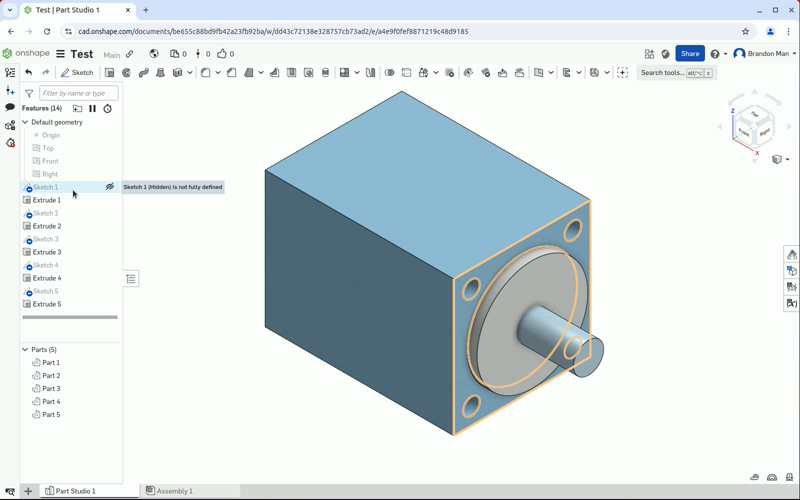
click(73, 189)